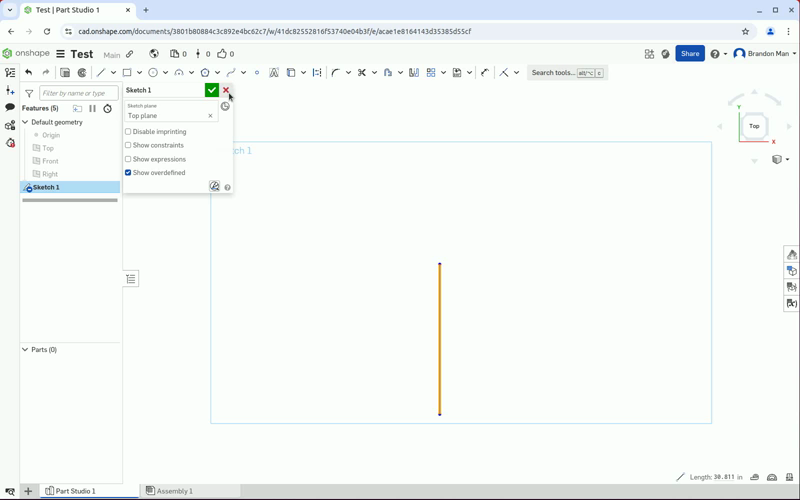
key(shift+h)
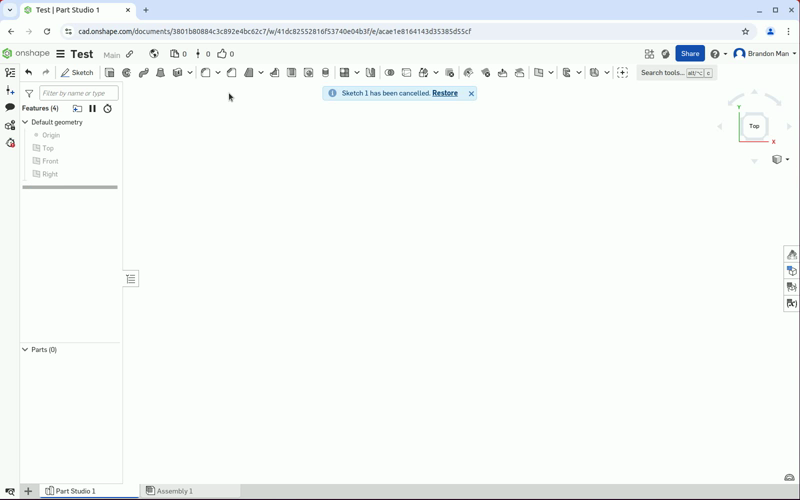
mouse_move(73, 352)
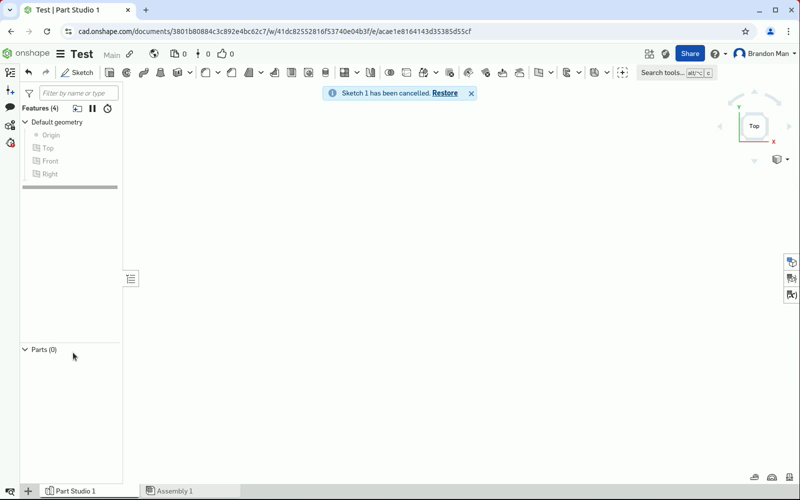
key(y)
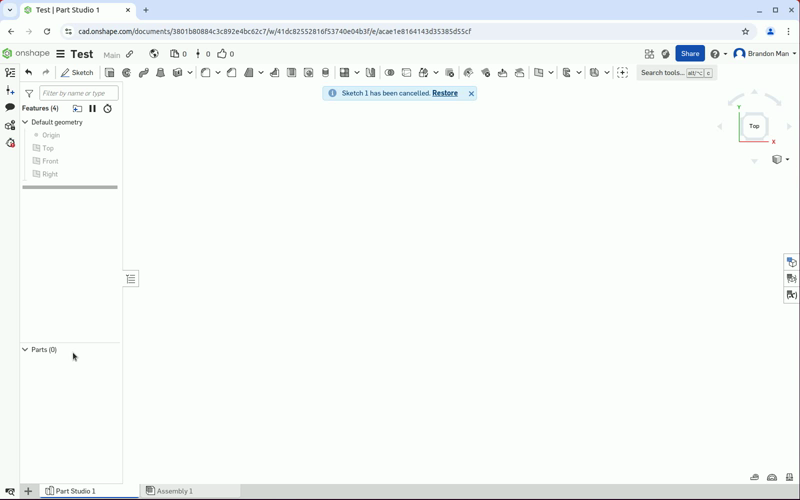
key(shift+p)
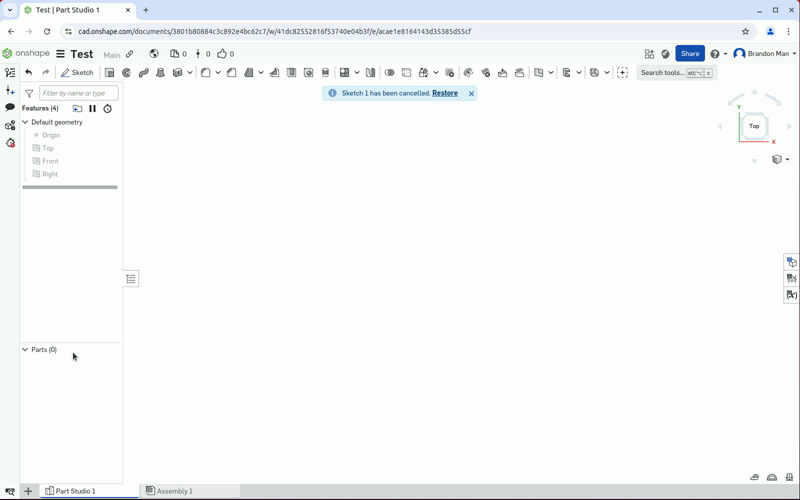
key(space)
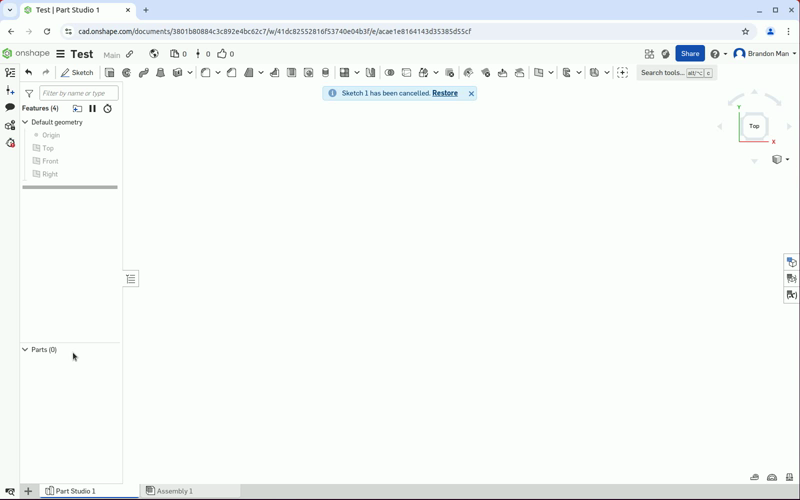
key_down(shift)
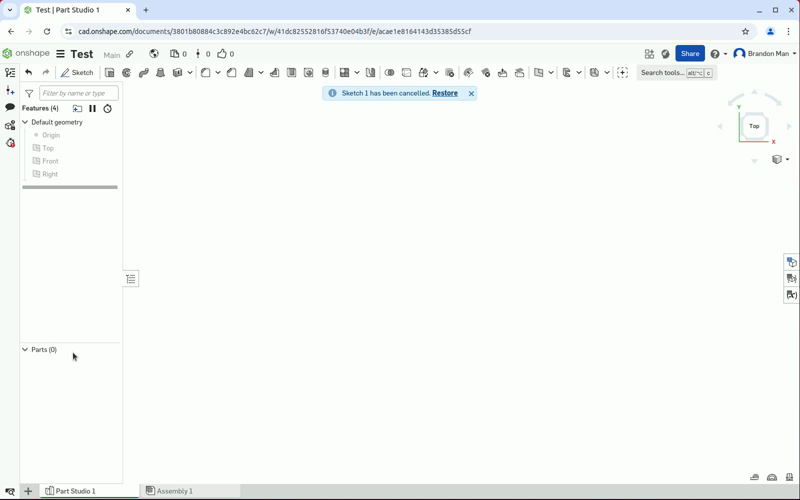
key(up)
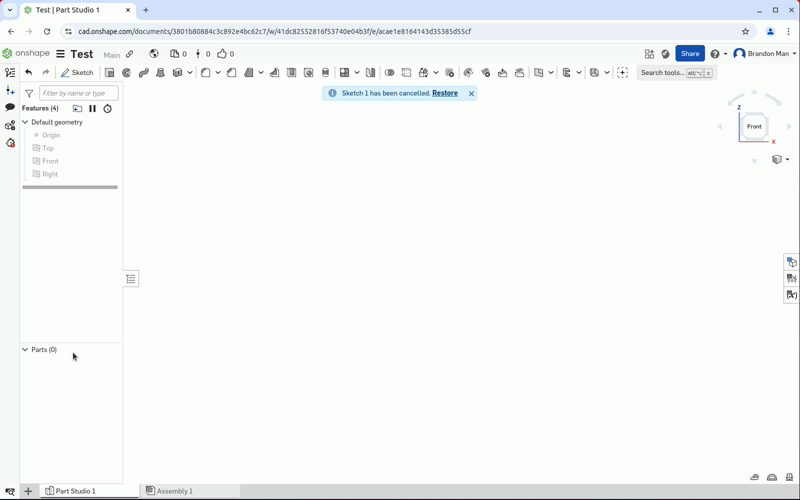
key_up(shift)
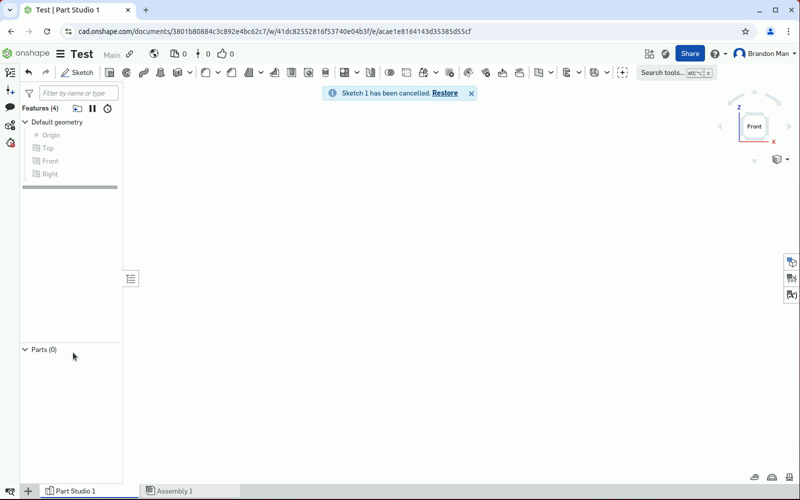
mouse_move(73, 352)
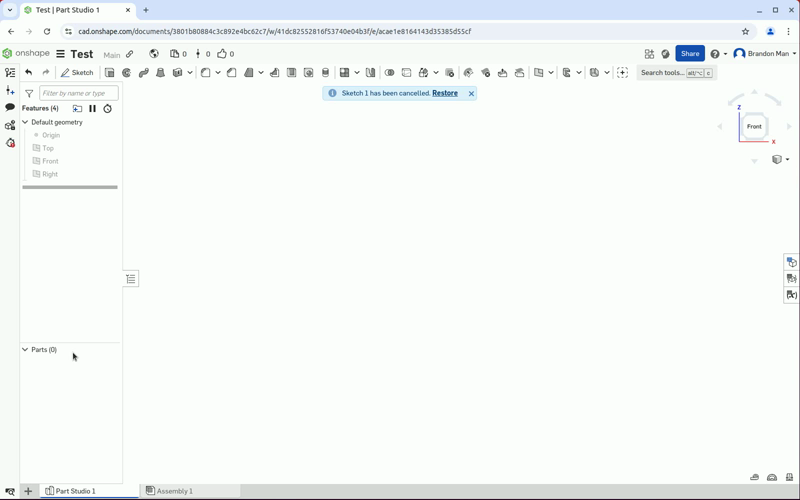
key(shift+y)
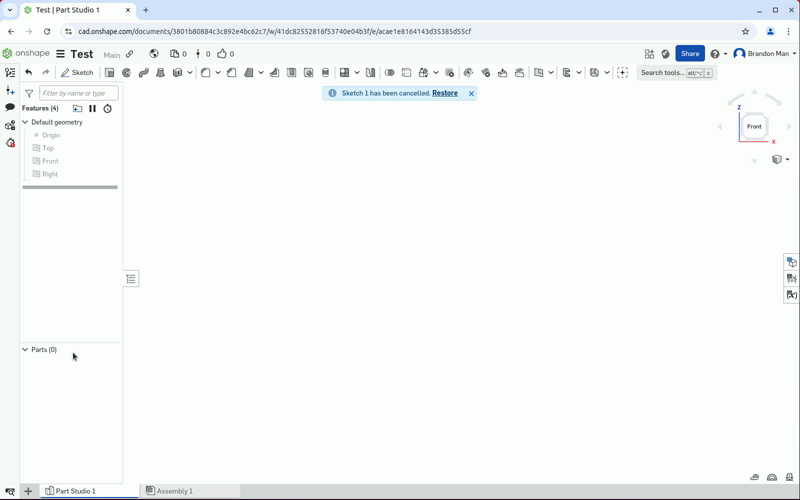
key(shift+s)
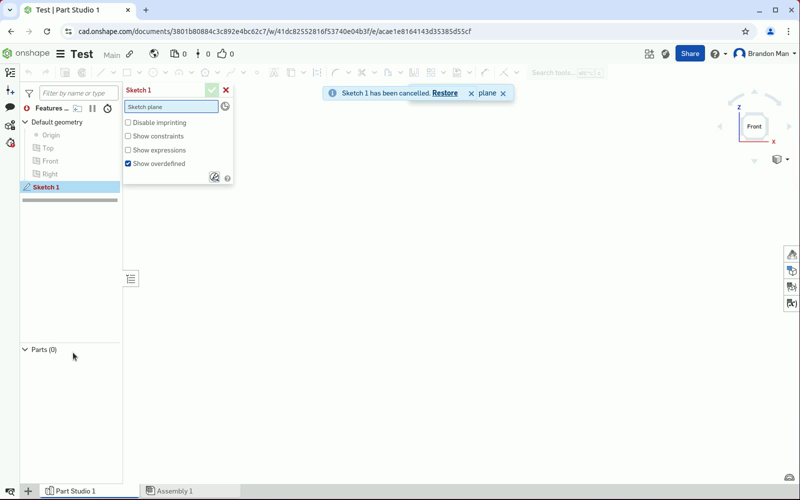
mouse_move(73, 163)
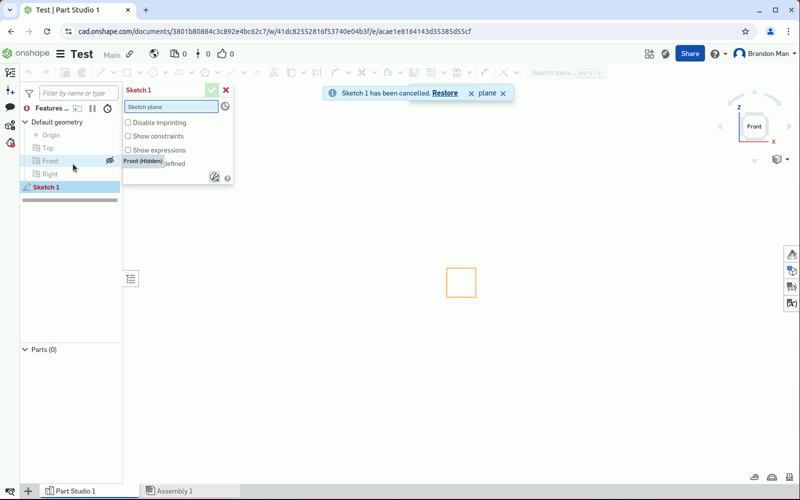
click(73, 163)
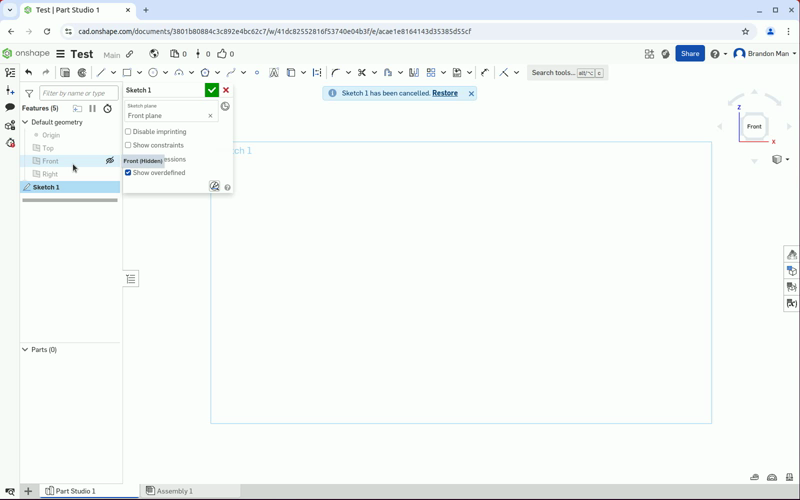
mouse_move(73, 352)
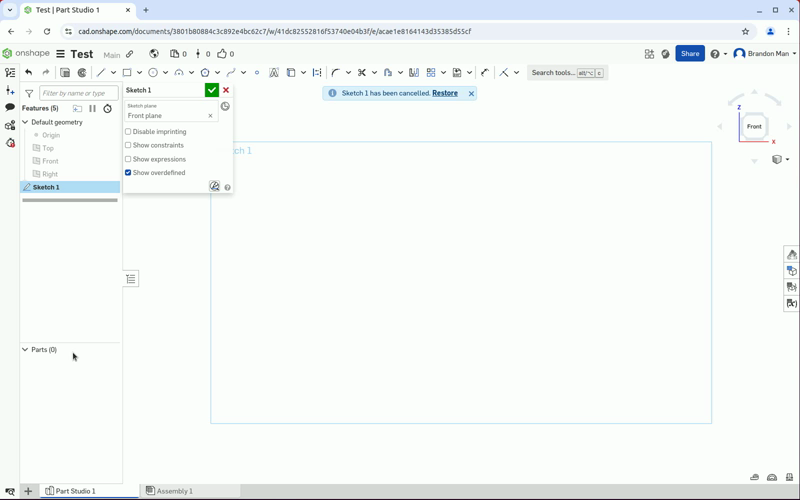
key(y)
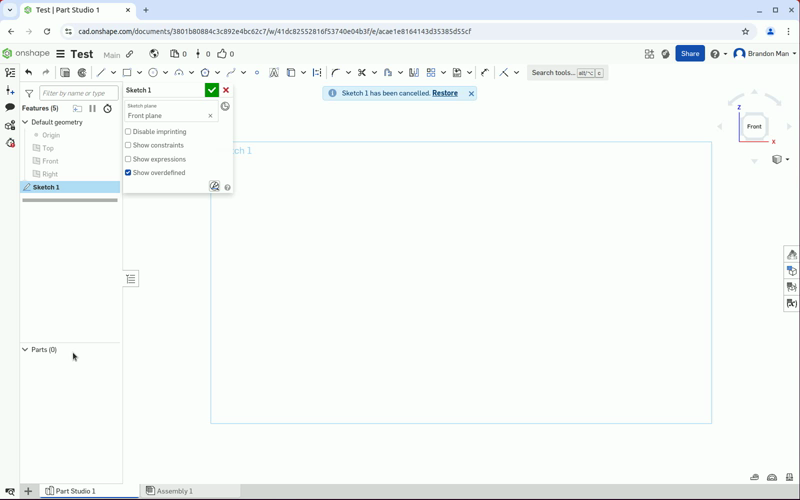
key(l)
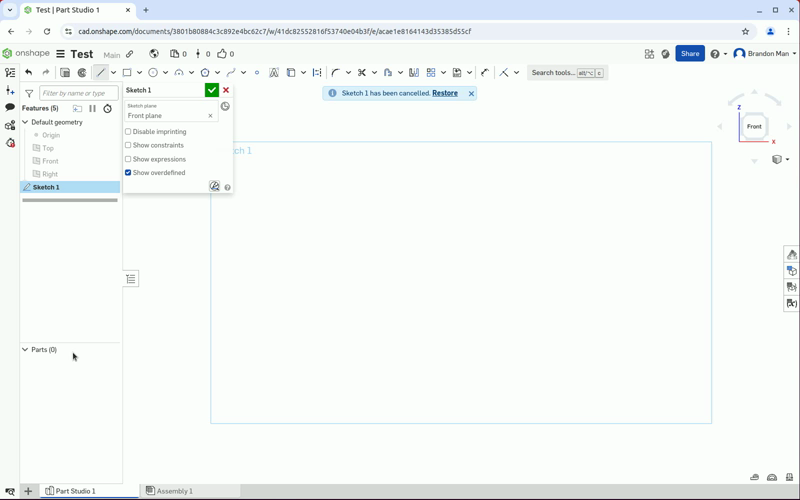
key_down(shift)
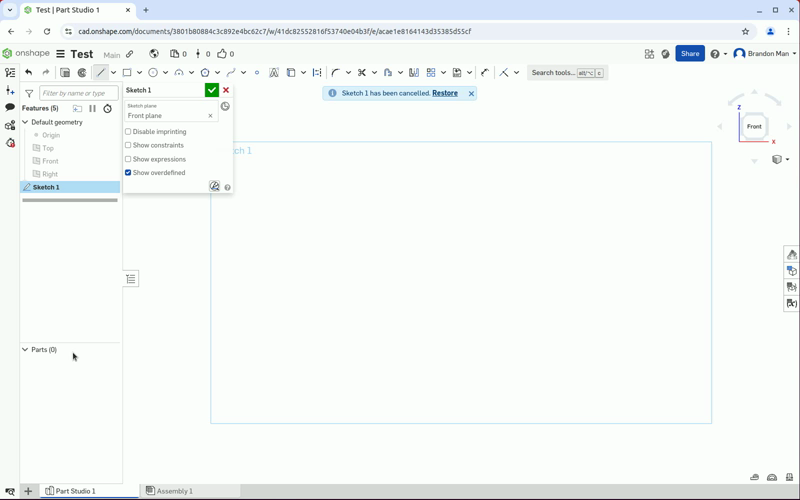
mouse_move(348, 334)
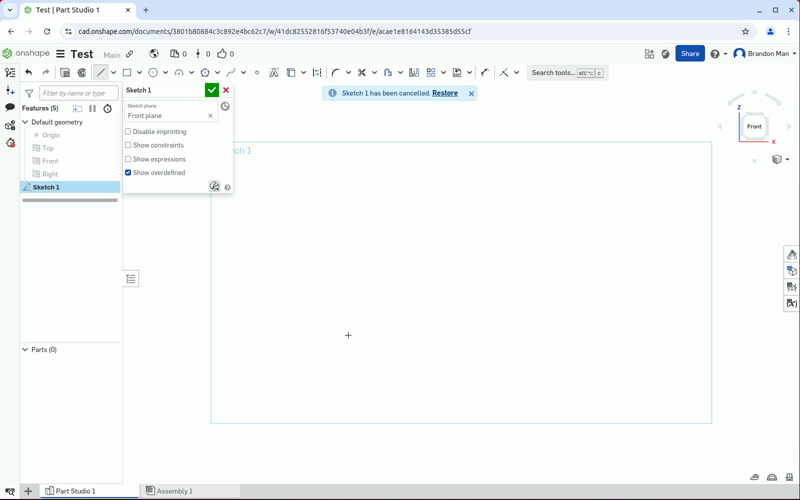
click(348, 334)
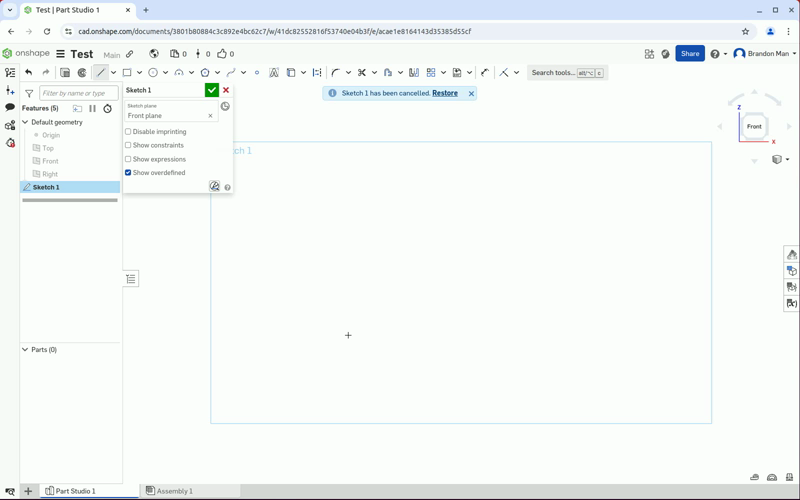
key_up(shift)
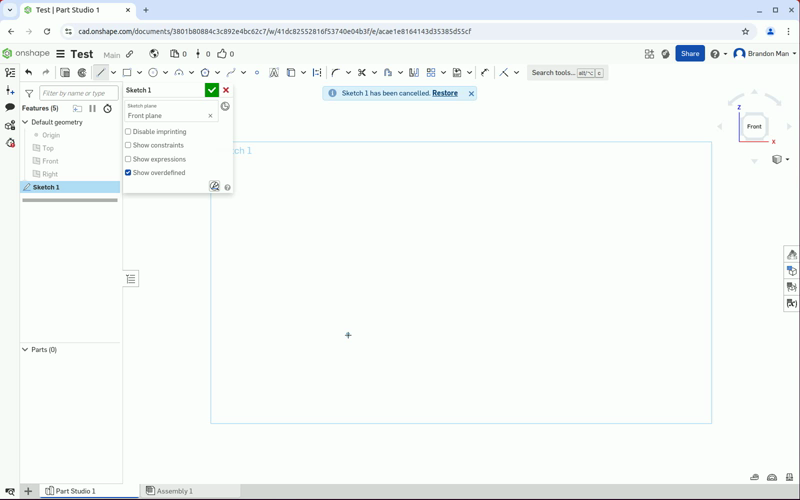
key_down(shift)
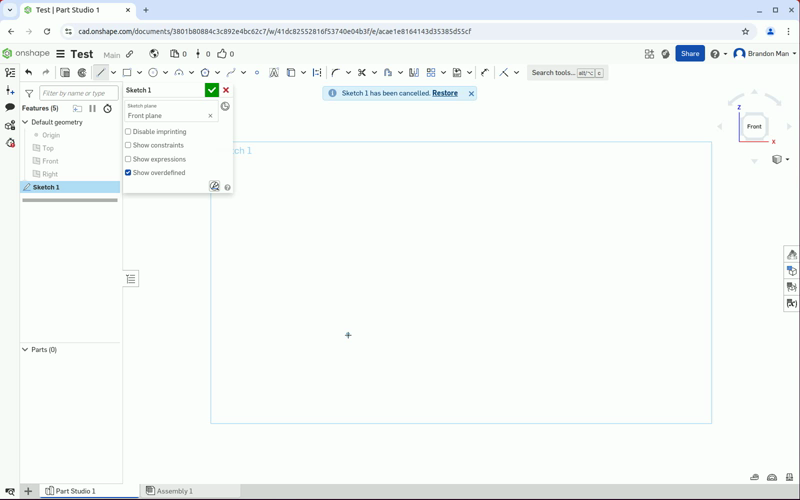
mouse_move(452, 334)
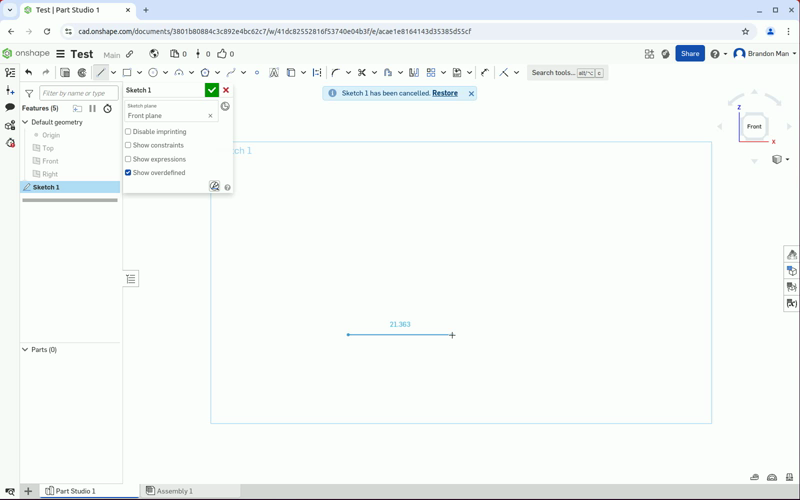
click(452, 334)
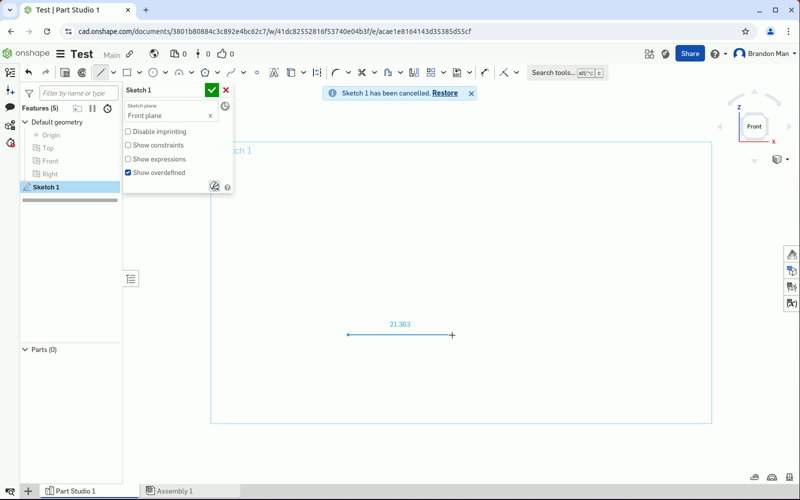
key_up(shift)
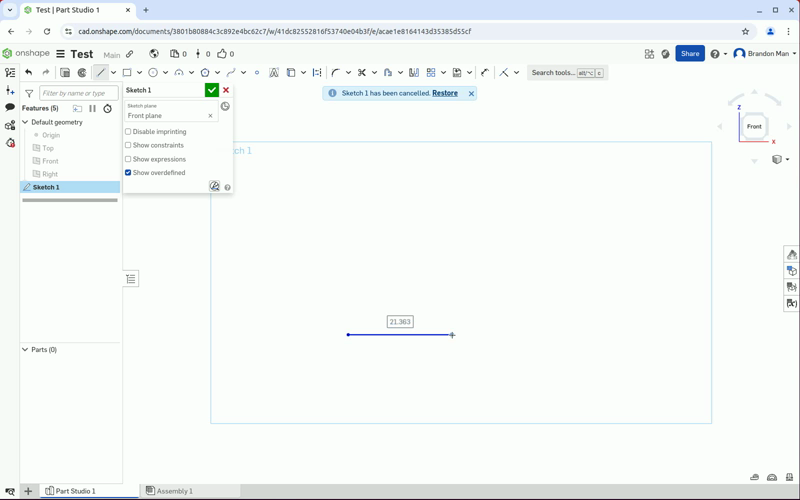
key_down(shift)
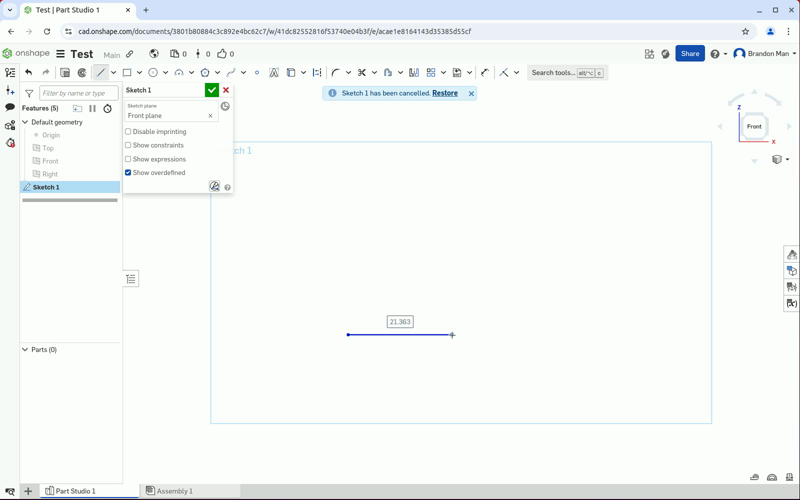
mouse_move(482, 334)
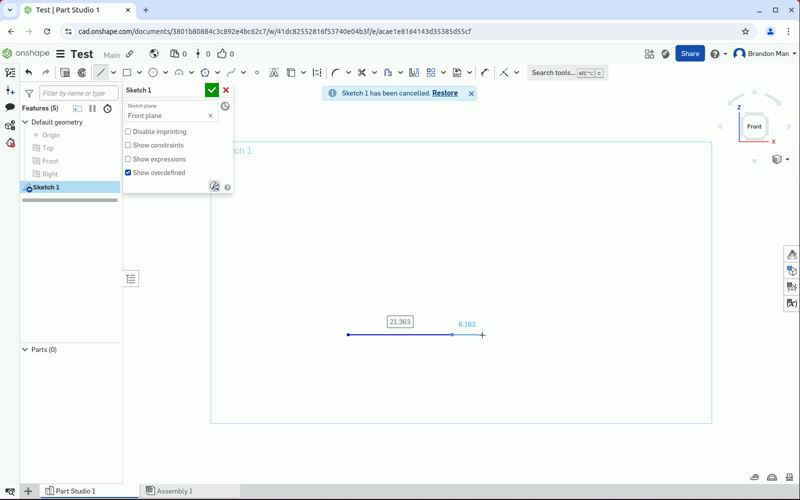
mouse_move(452, 299)
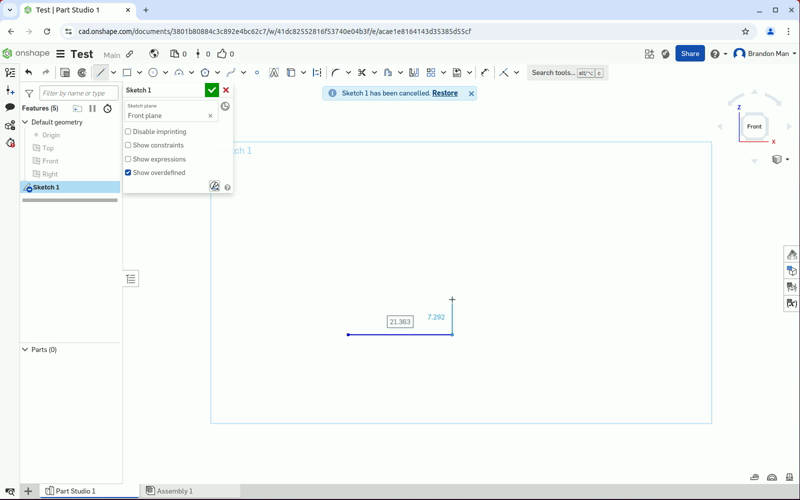
click(452, 299)
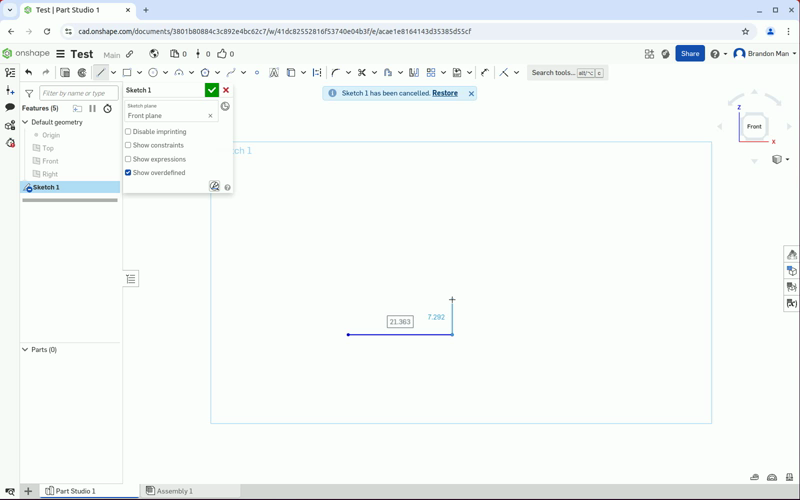
key_up(shift)
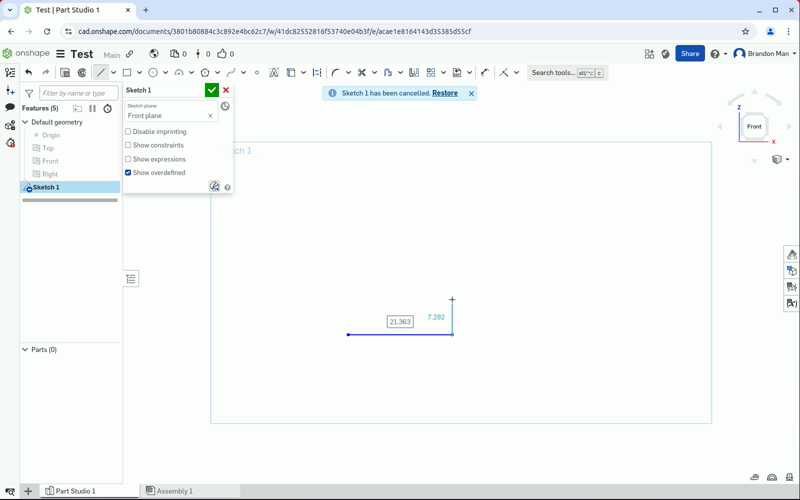
key(esc)
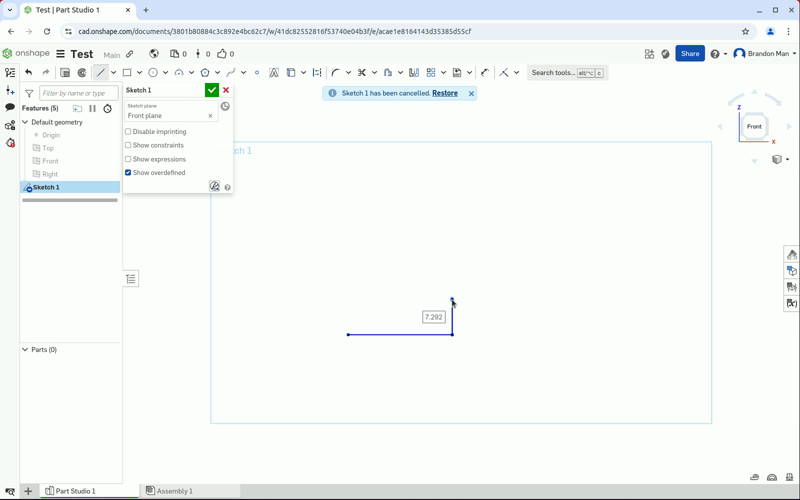
key(a)
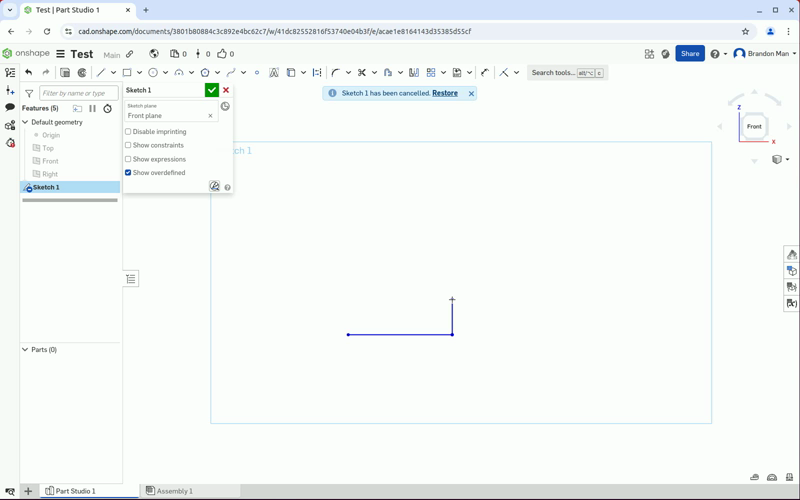
mouse_move(452, 299)
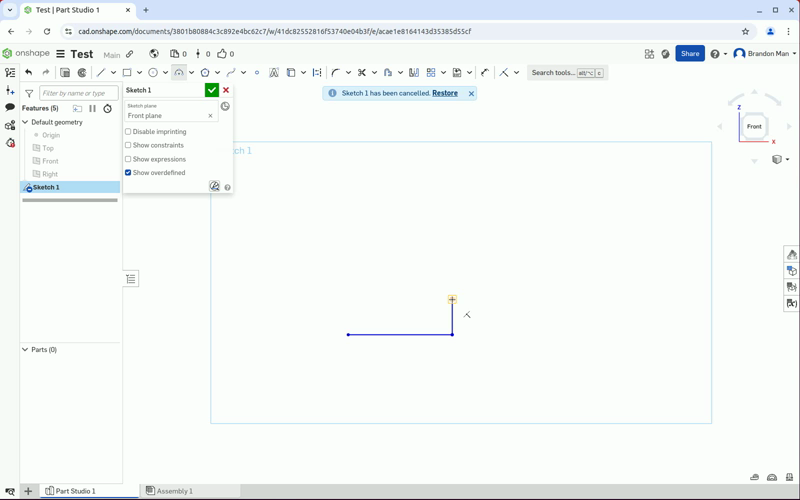
click(452, 299)
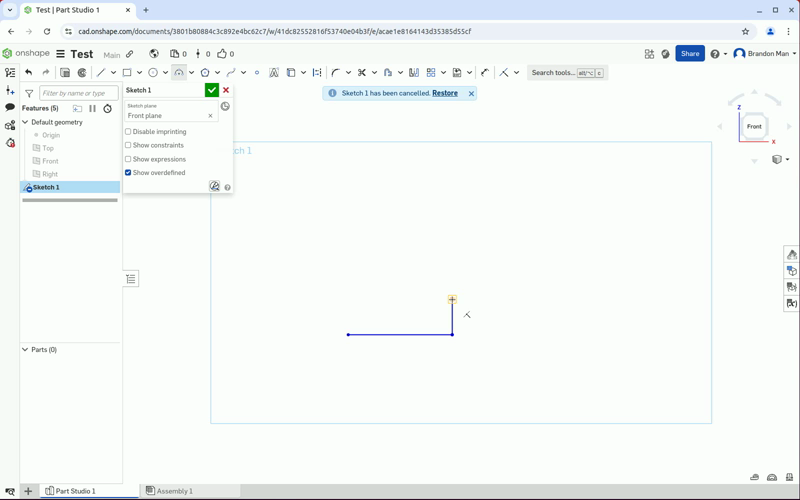
key_down(shift)
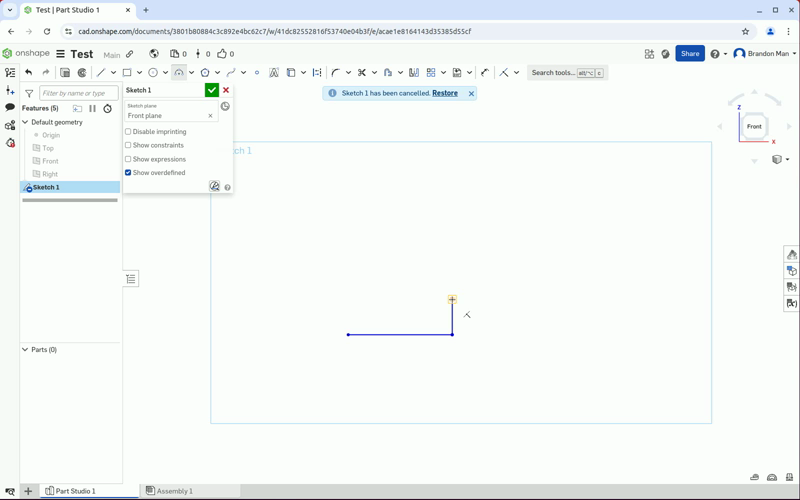
mouse_move(468, 299)
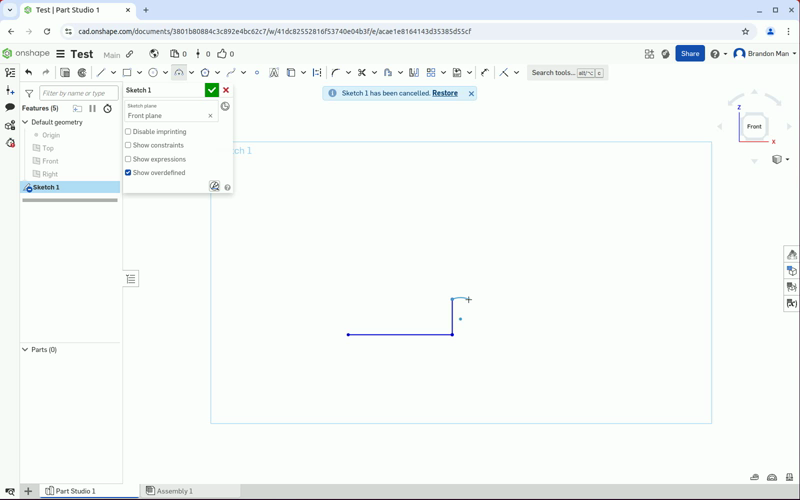
click(468, 299)
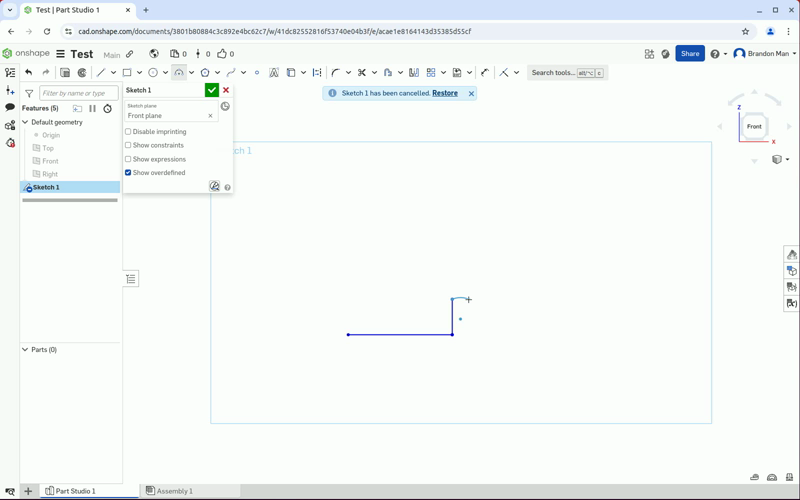
mouse_move(460, 268)
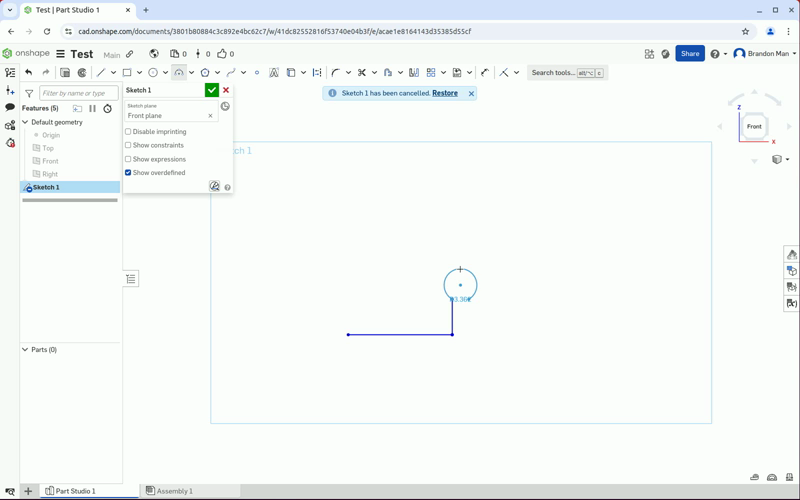
click(460, 268)
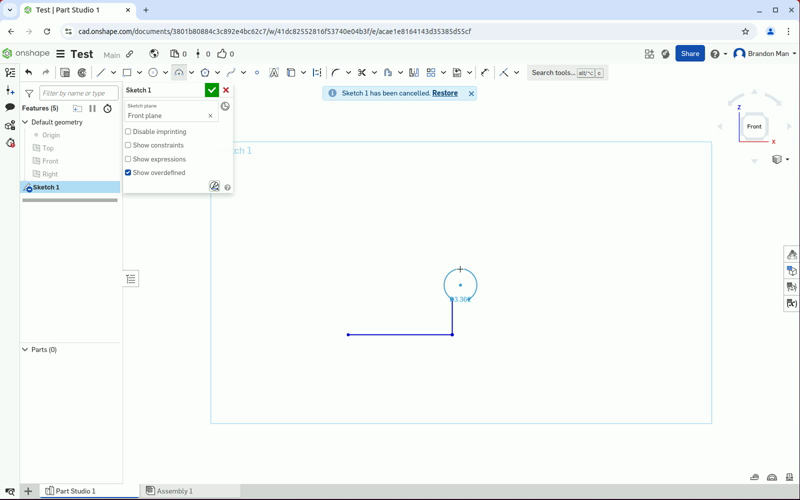
key_up(shift)
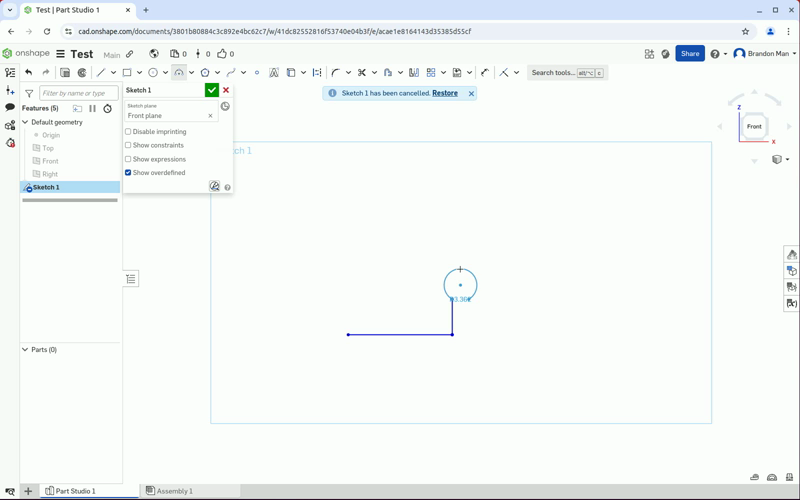
key(esc)
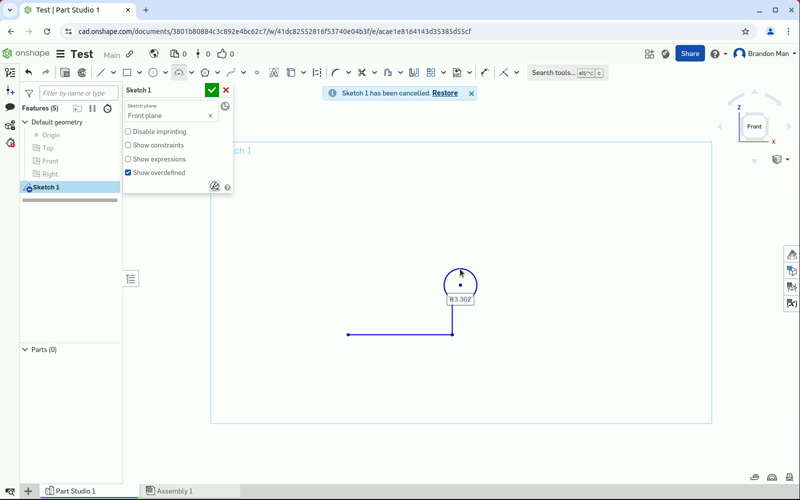
key(l)
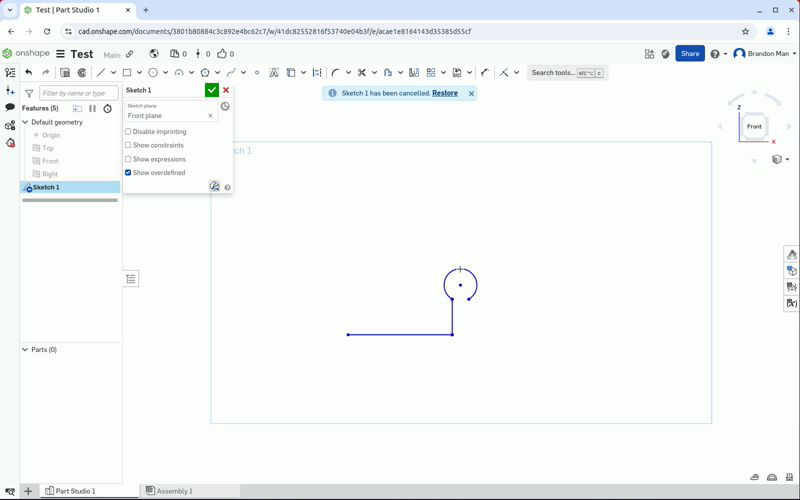
mouse_move(468, 299)
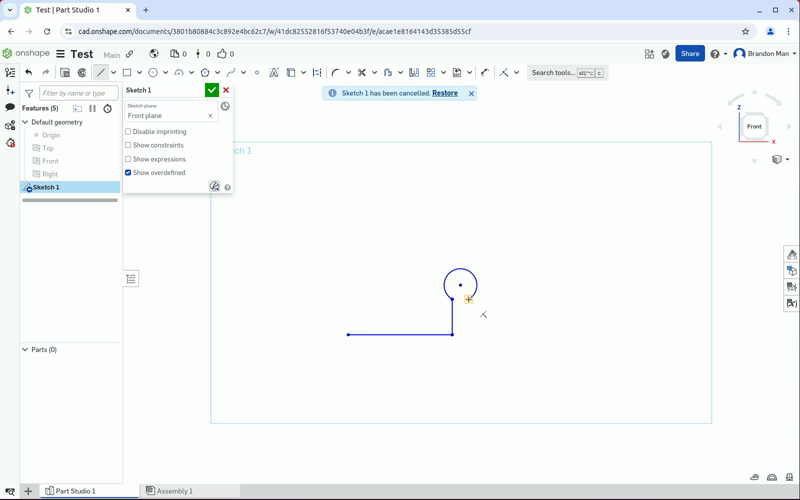
click(468, 299)
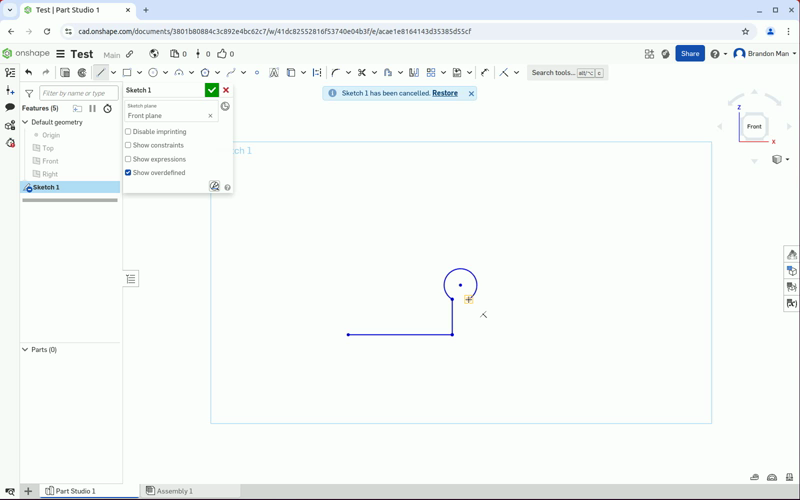
key_down(shift)
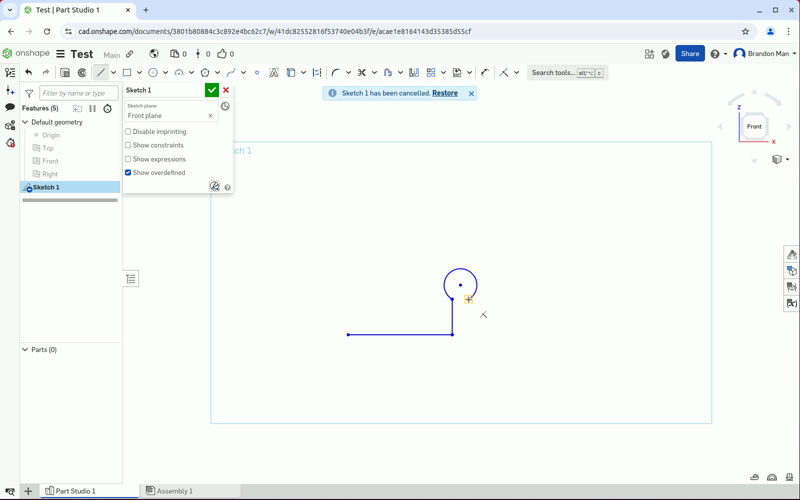
mouse_move(498, 299)
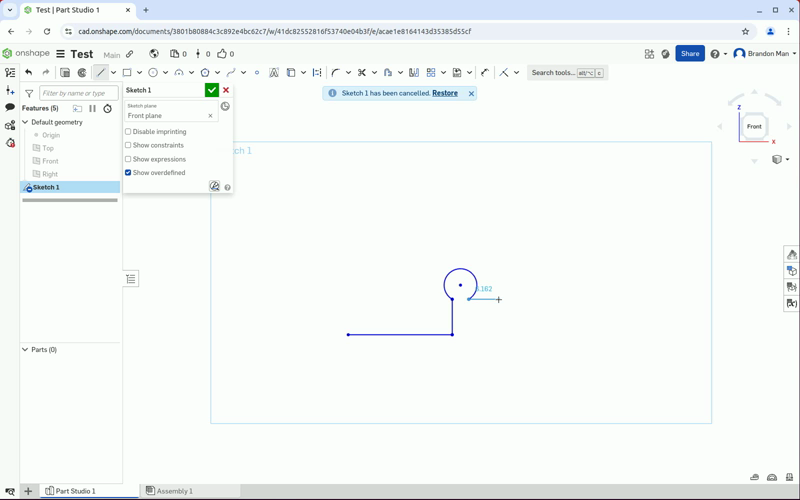
mouse_move(468, 301)
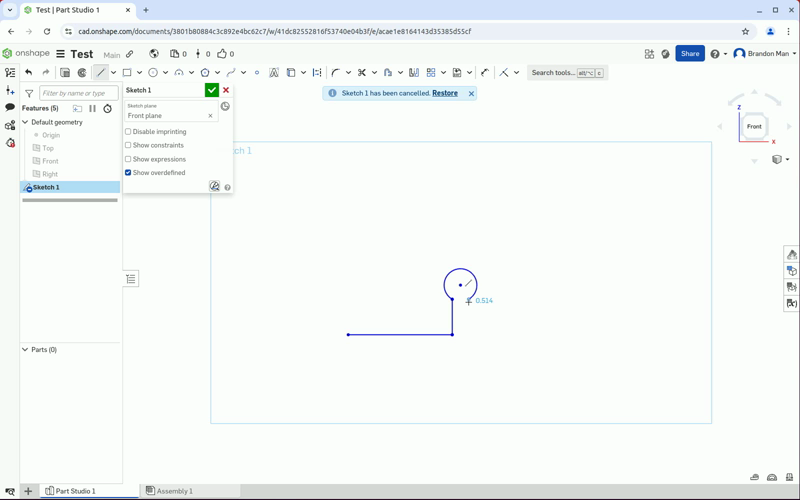
scroll(6)
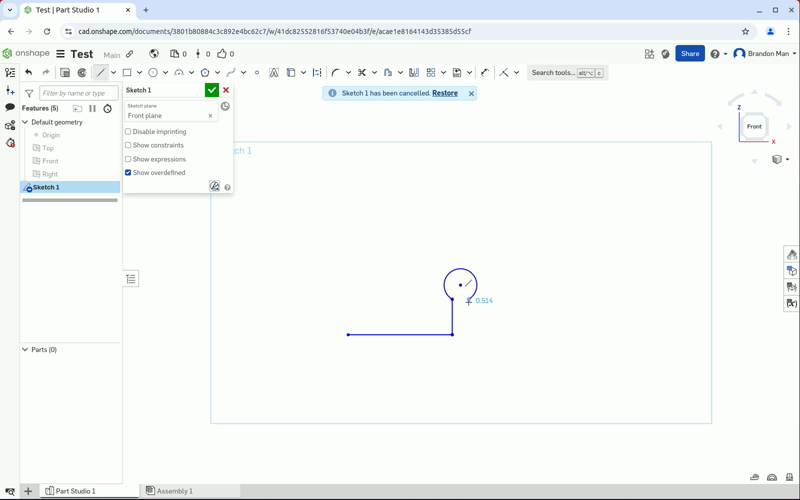
scroll(6)
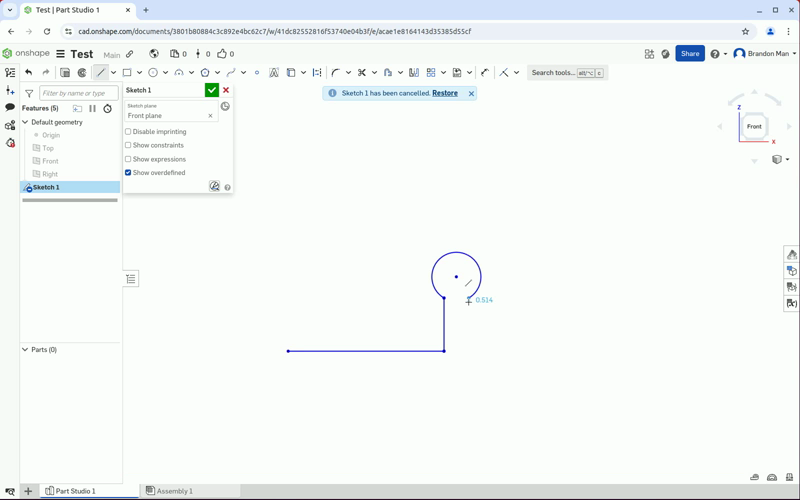
scroll(6)
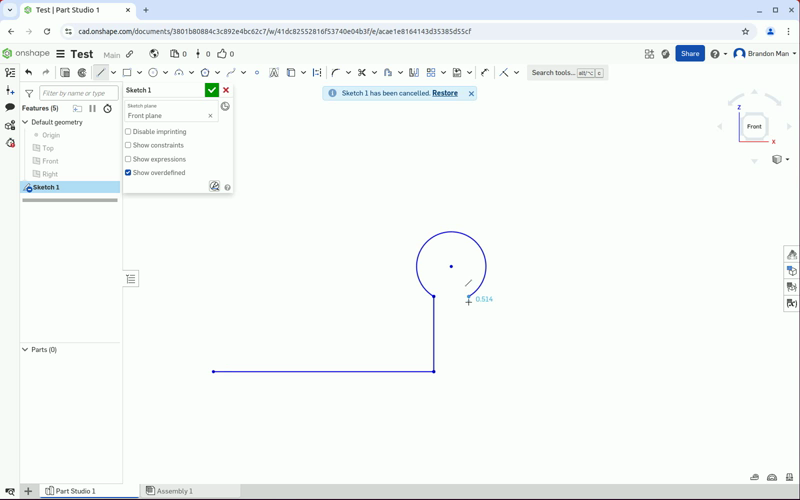
scroll(6)
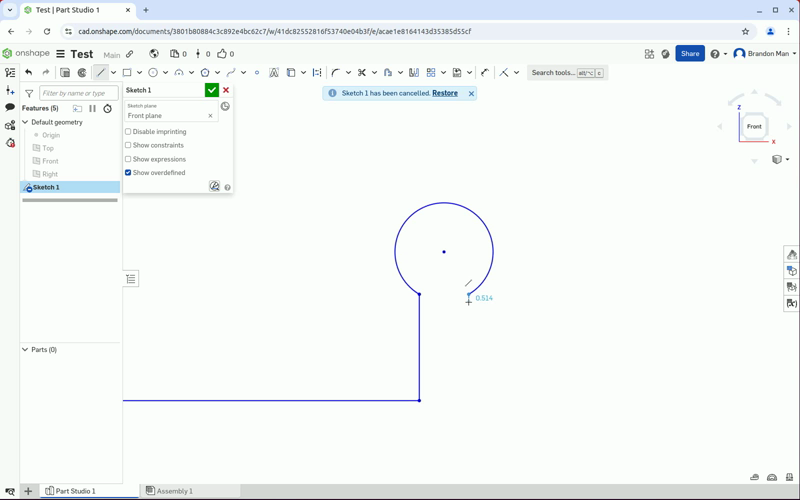
scroll(6)
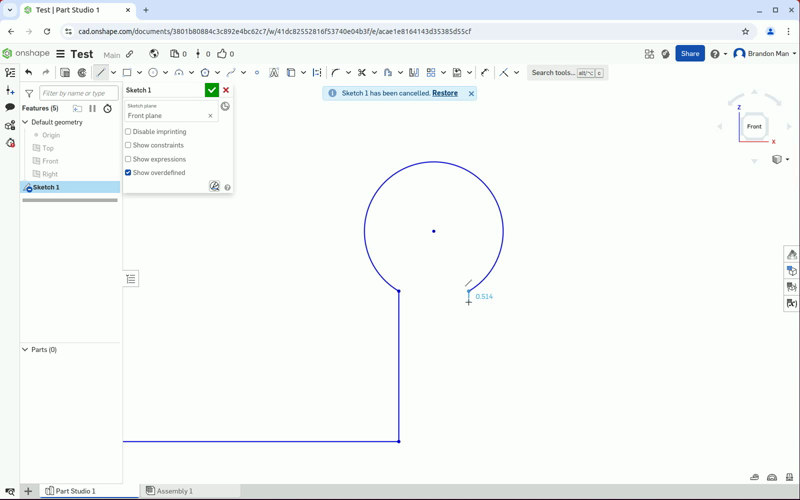
scroll(6)
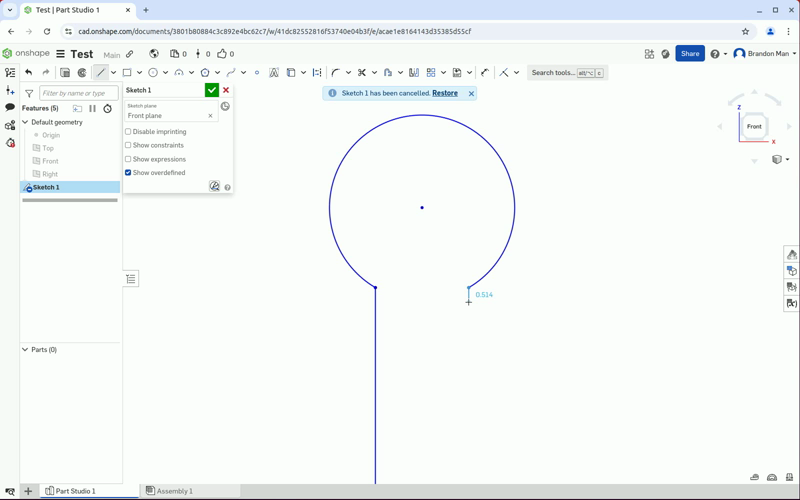
scroll(6)
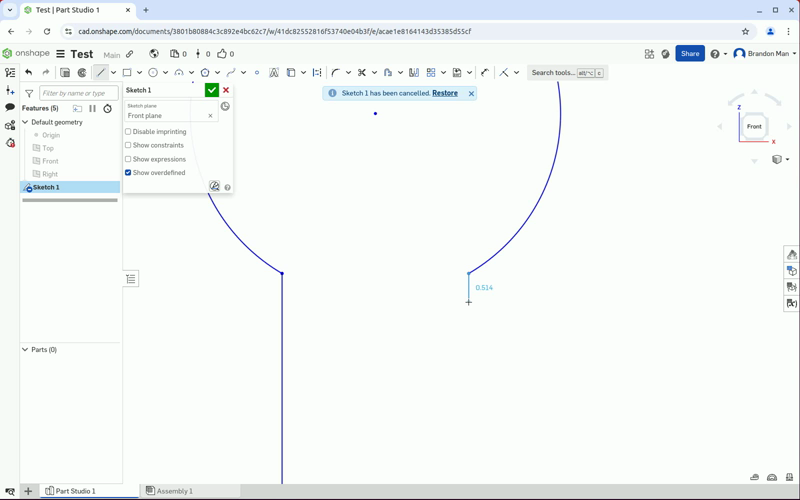
click(468, 301)
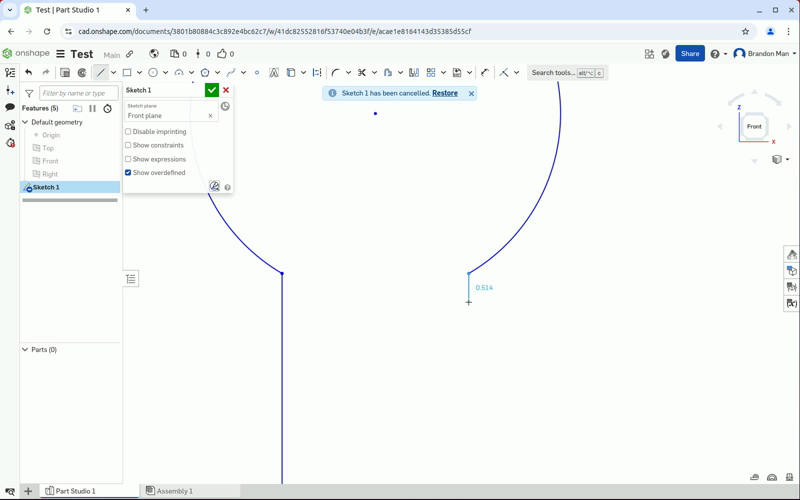
scroll(-6)
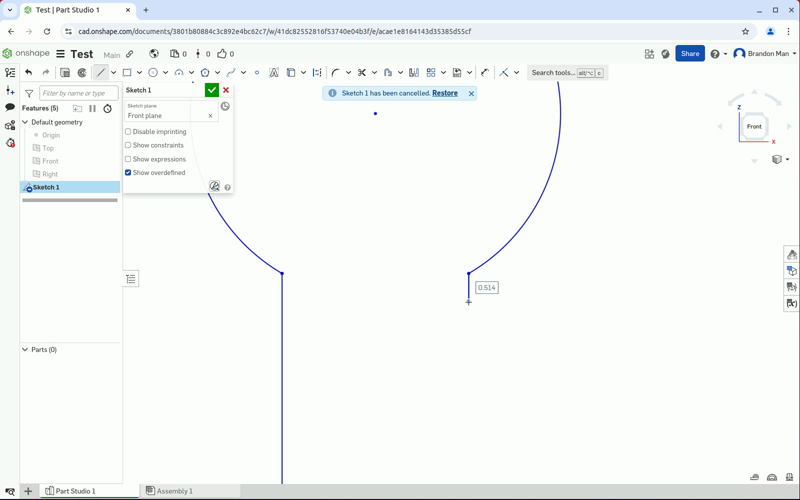
scroll(-6)
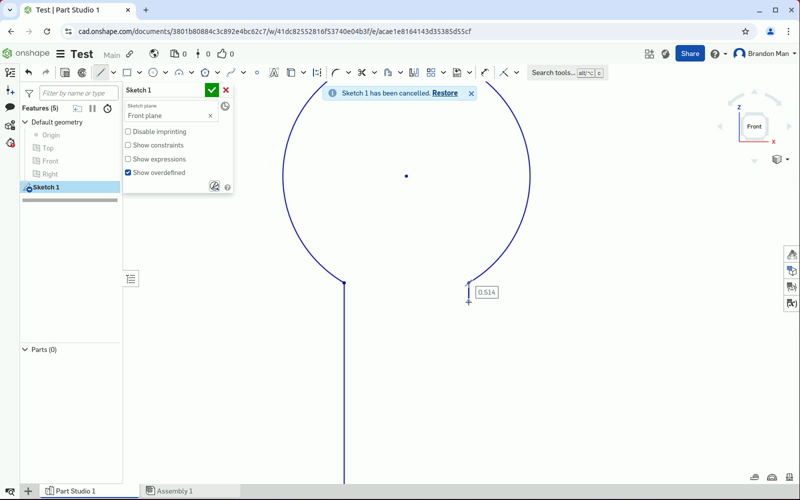
scroll(-6)
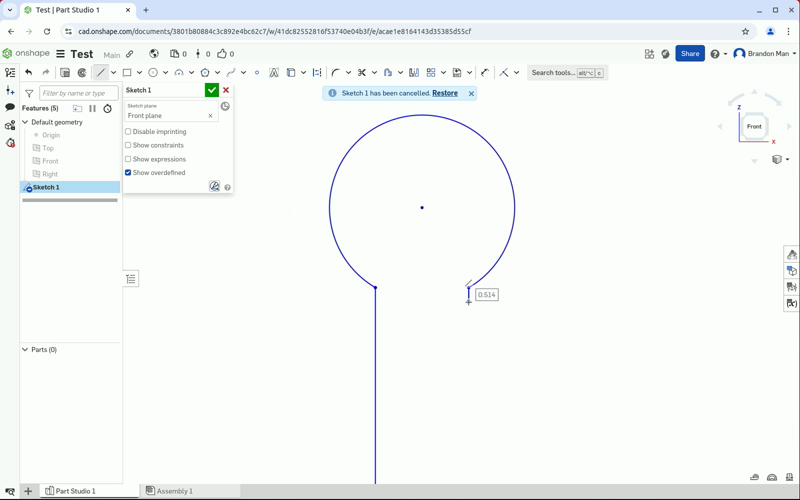
scroll(-6)
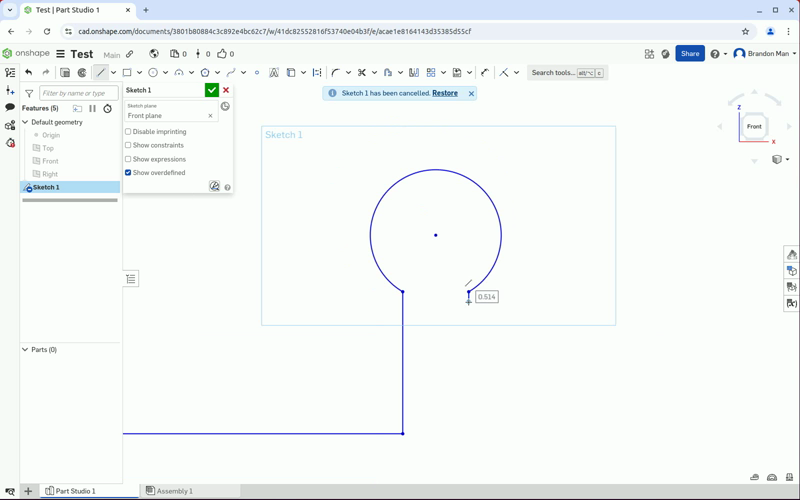
scroll(-6)
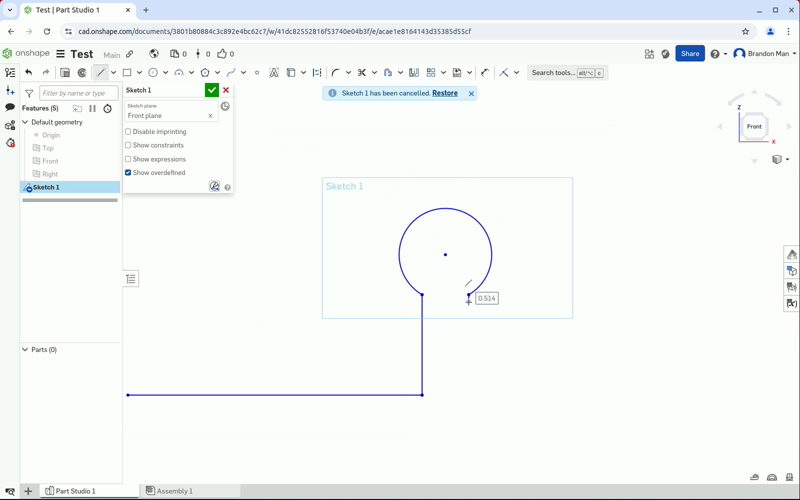
scroll(-6)
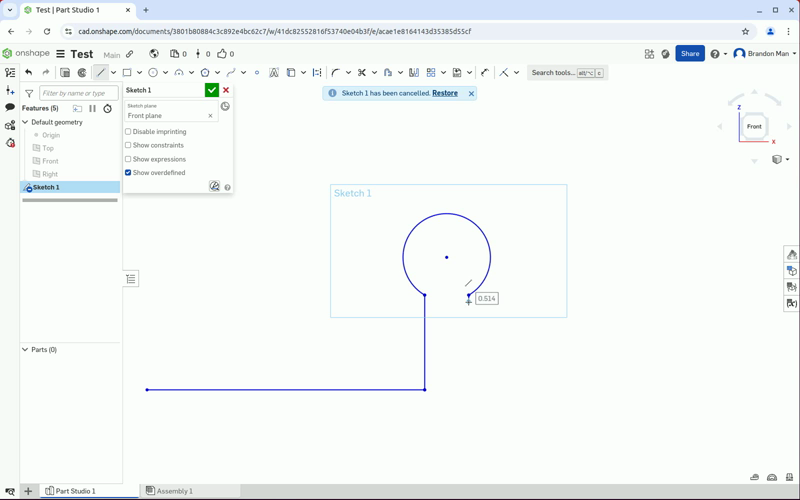
scroll(-6)
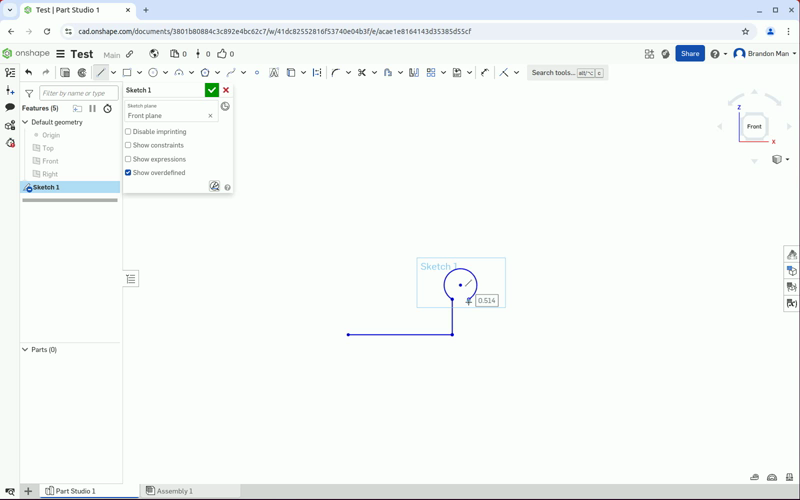
key_up(shift)
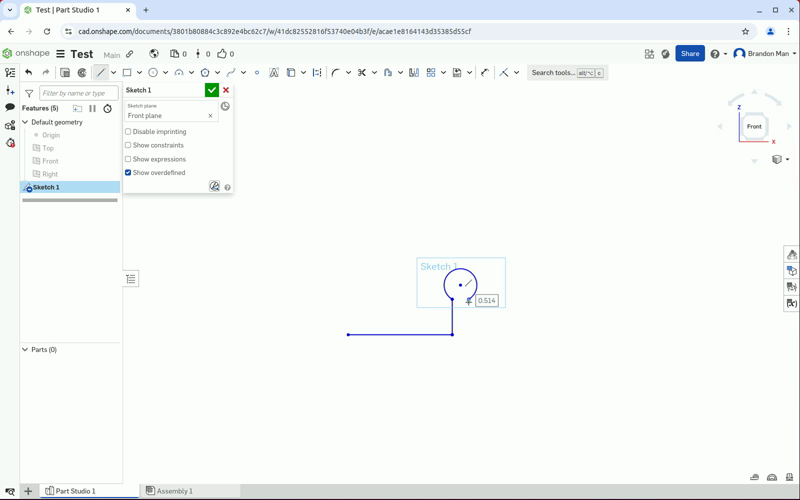
key_down(shift)
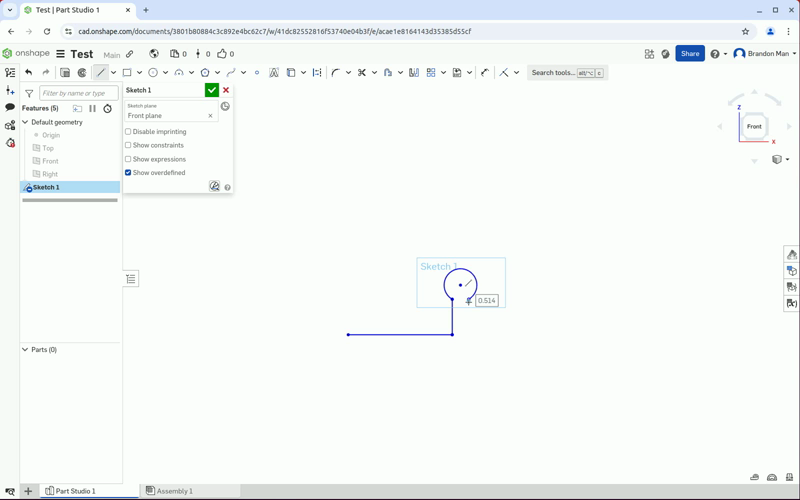
mouse_move(498, 301)
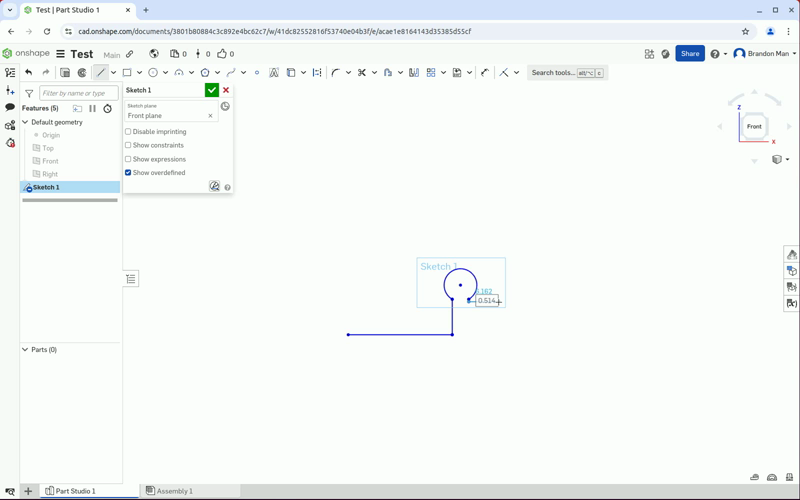
mouse_move(468, 334)
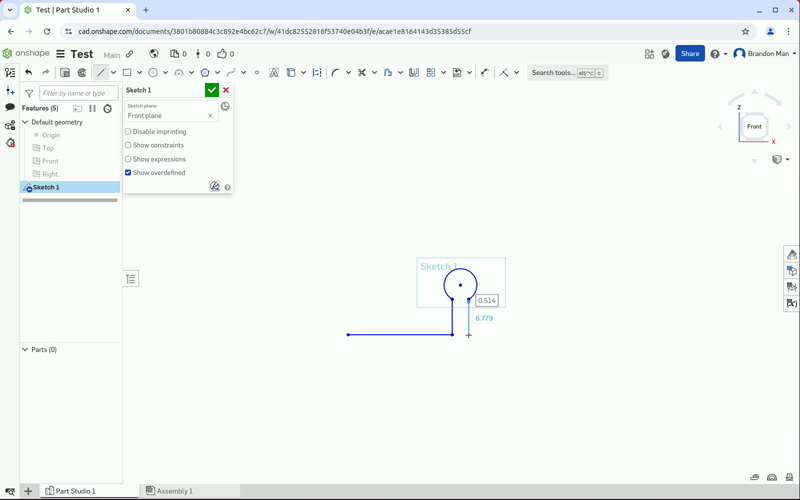
click(468, 334)
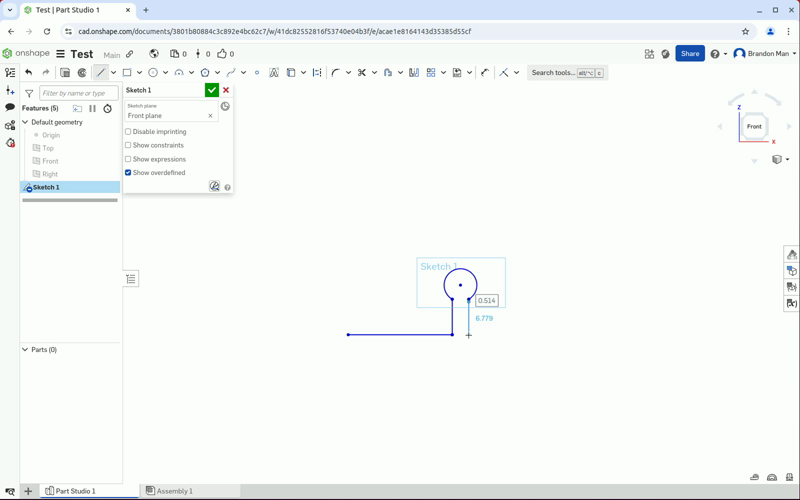
key_up(shift)
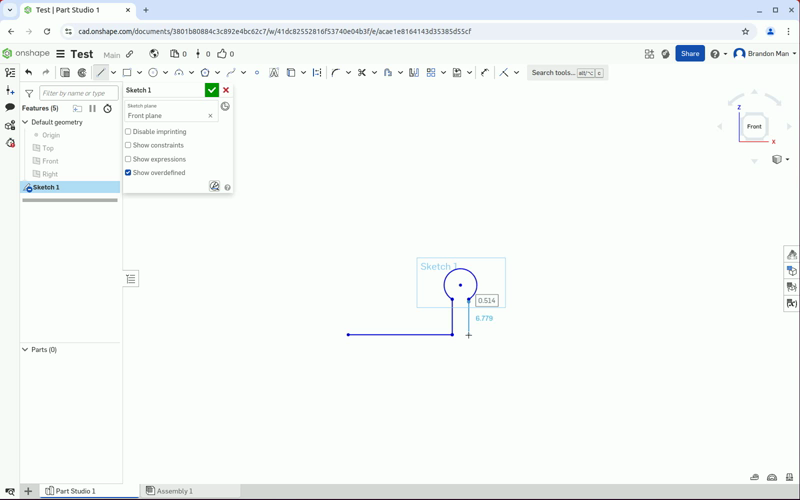
key_down(shift)
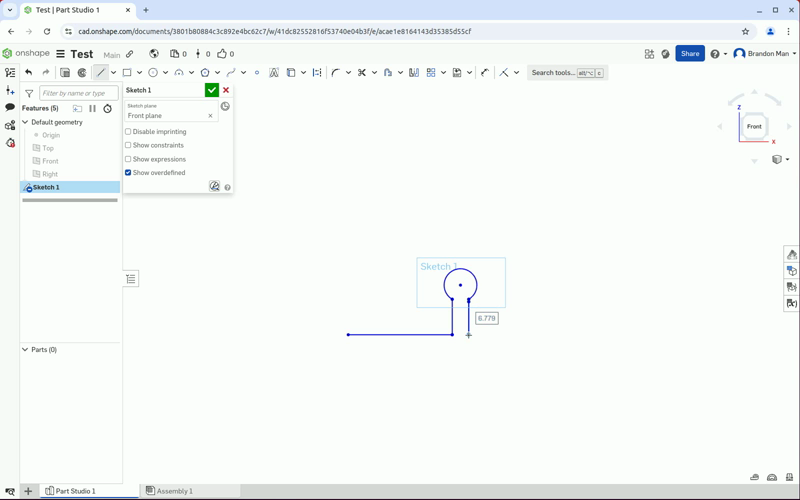
mouse_move(572, 334)
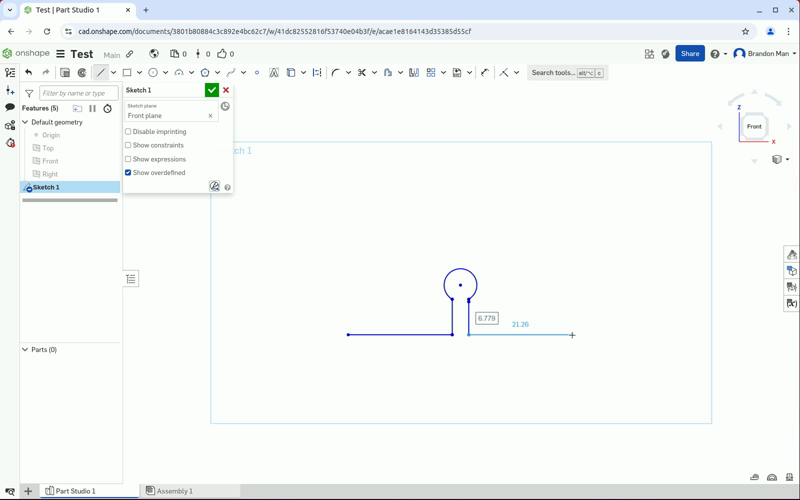
click(572, 334)
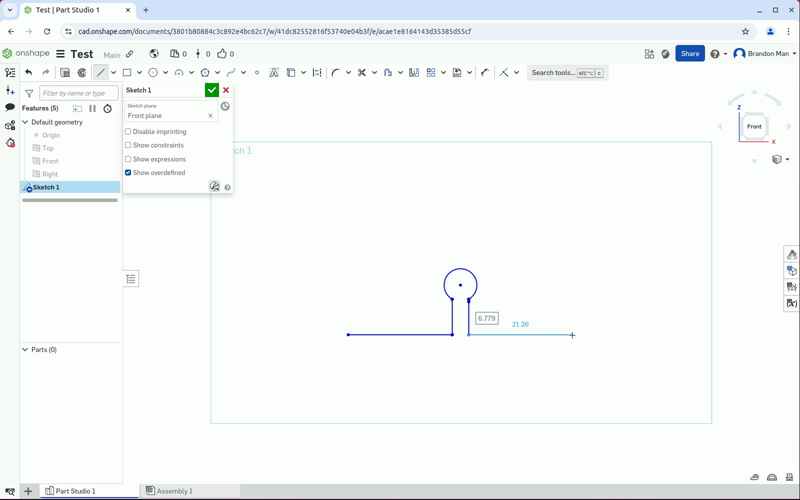
key_up(shift)
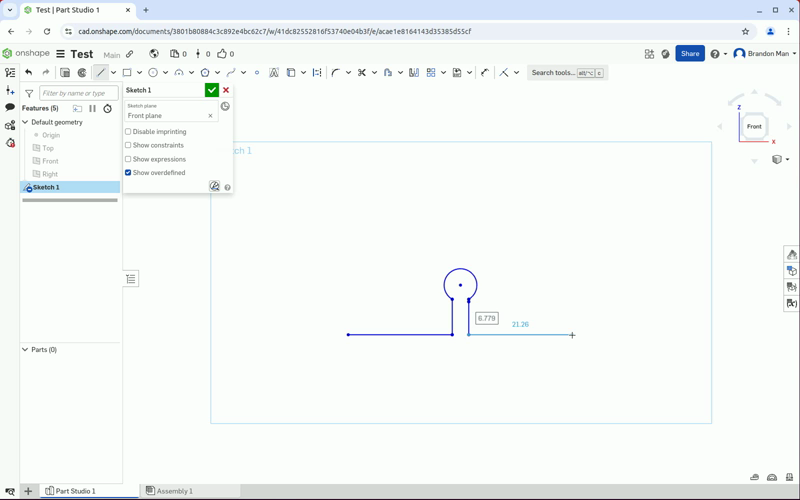
key_down(shift)
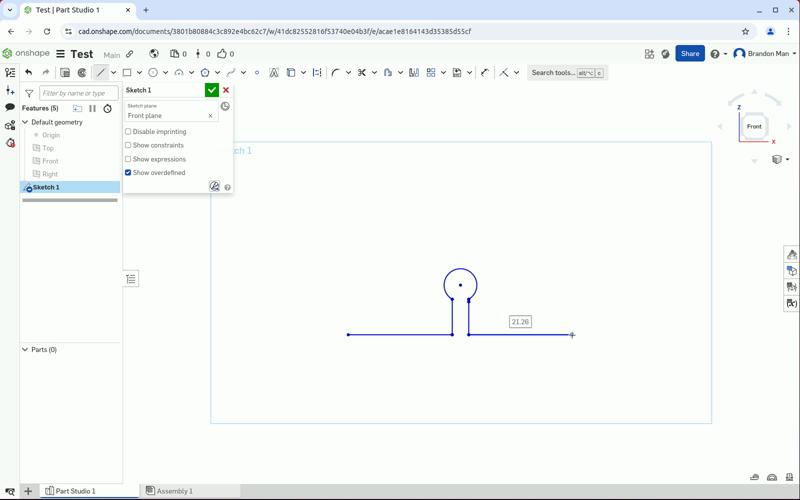
mouse_move(572, 230)
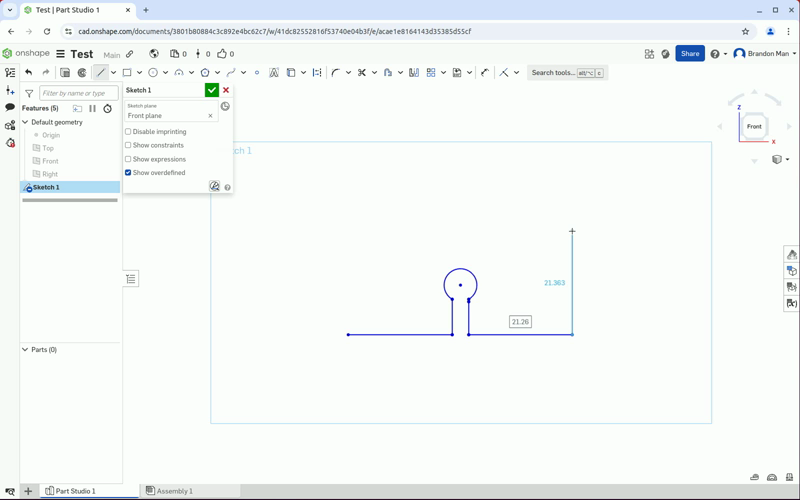
click(572, 230)
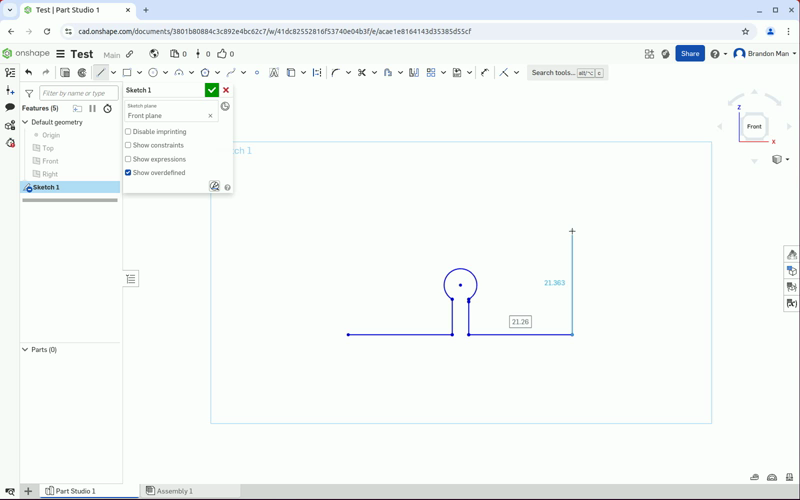
key_up(shift)
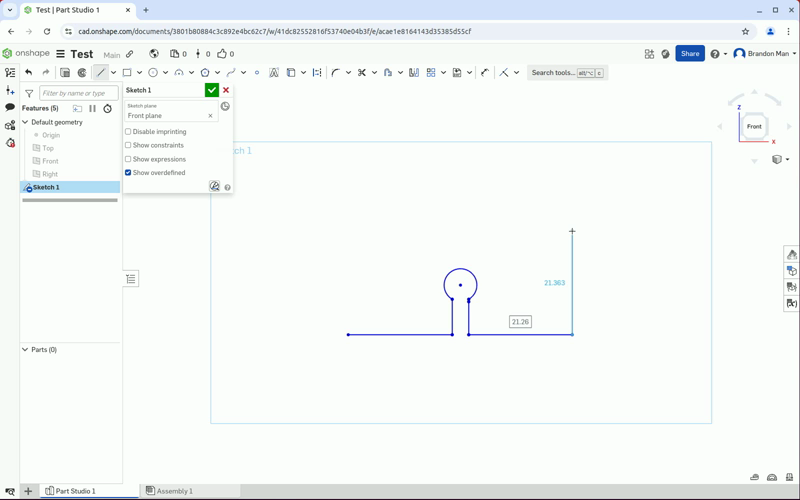
key_down(shift)
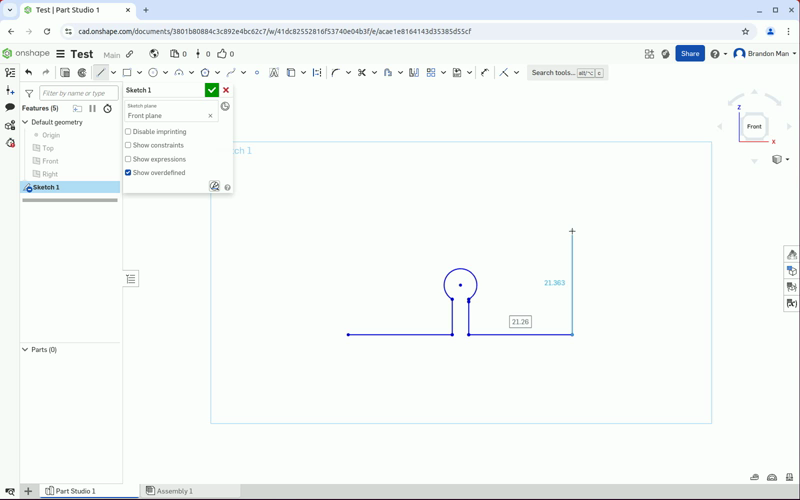
mouse_move(348, 230)
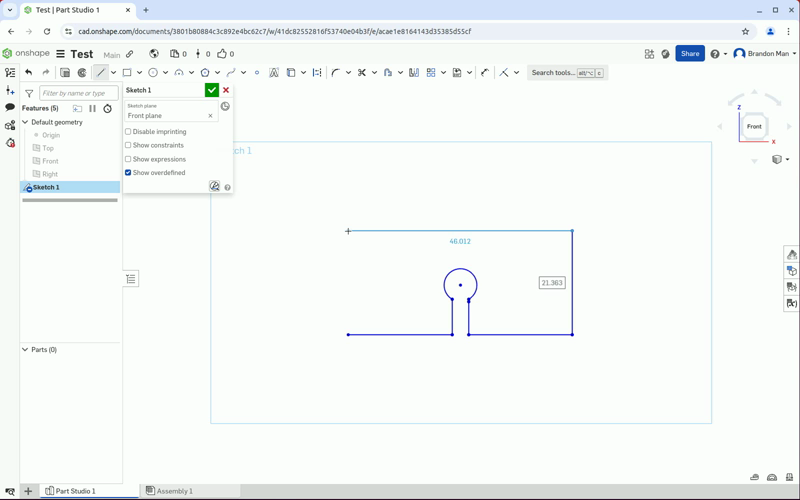
click(348, 230)
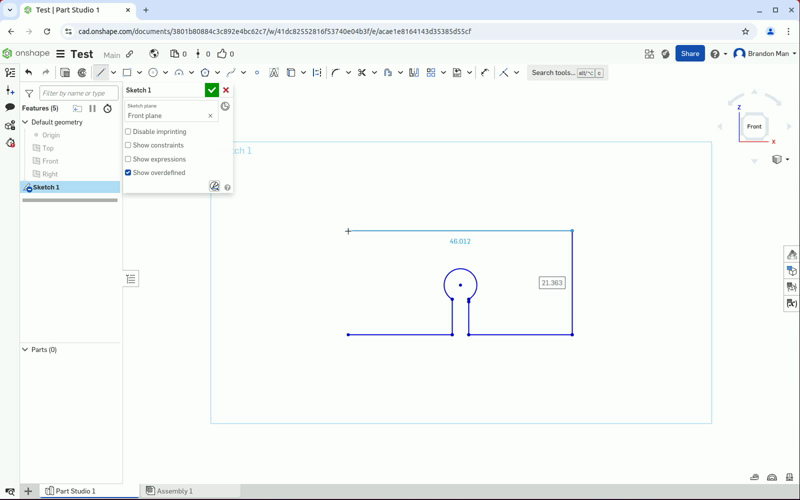
key_up(shift)
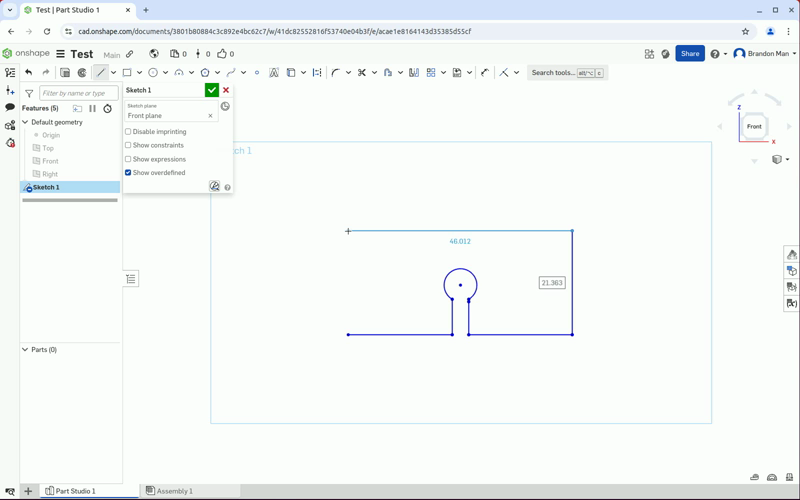
key_down(shift)
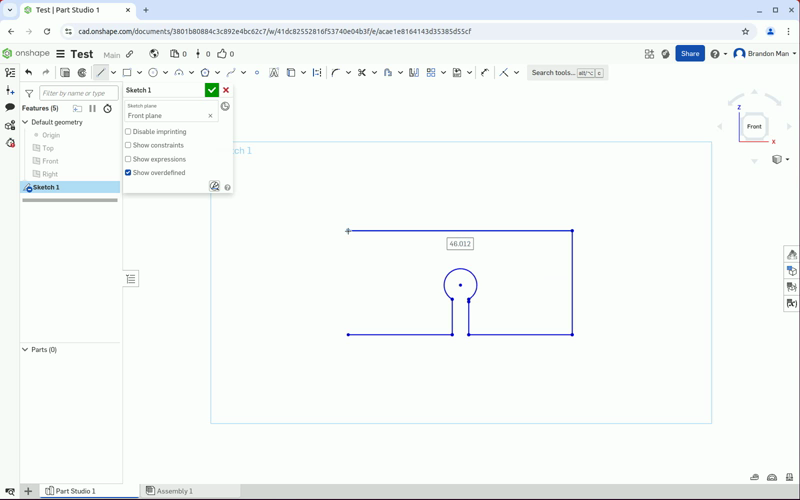
mouse_move(348, 334)
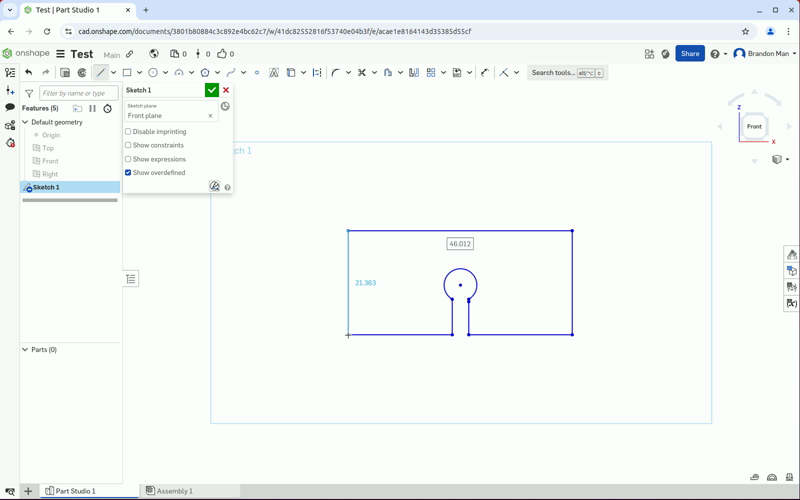
key_up(shift)
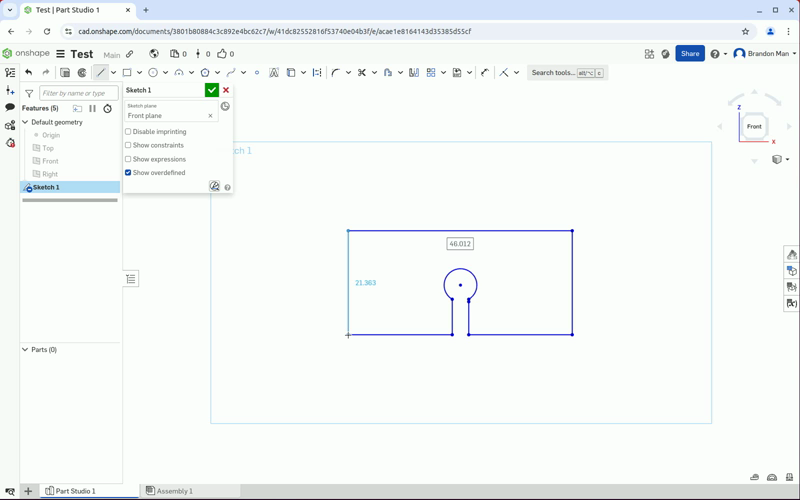
click(348, 334)
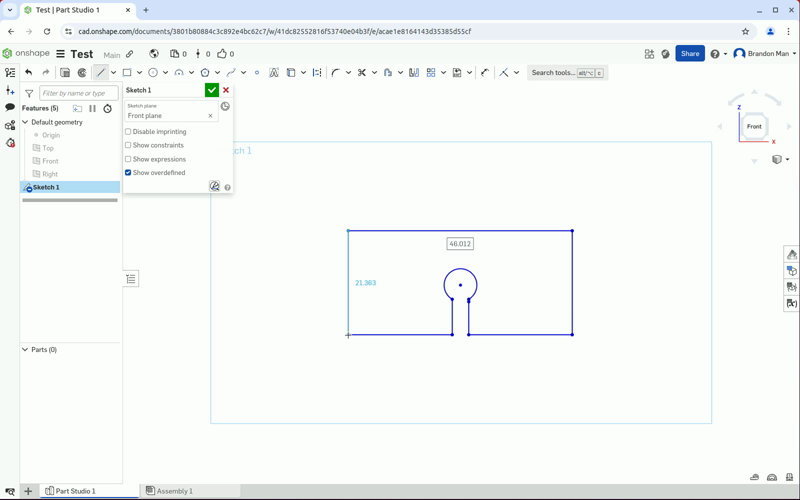
key(esc)
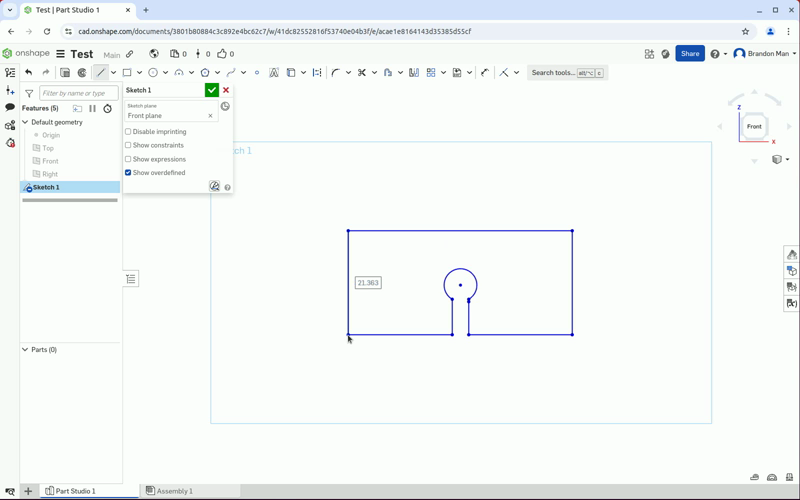
mouse_move(454, 246)
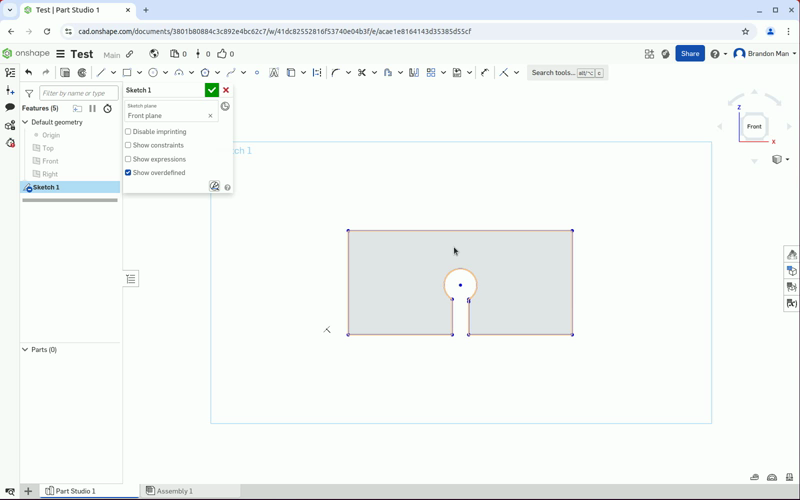
click(454, 246)
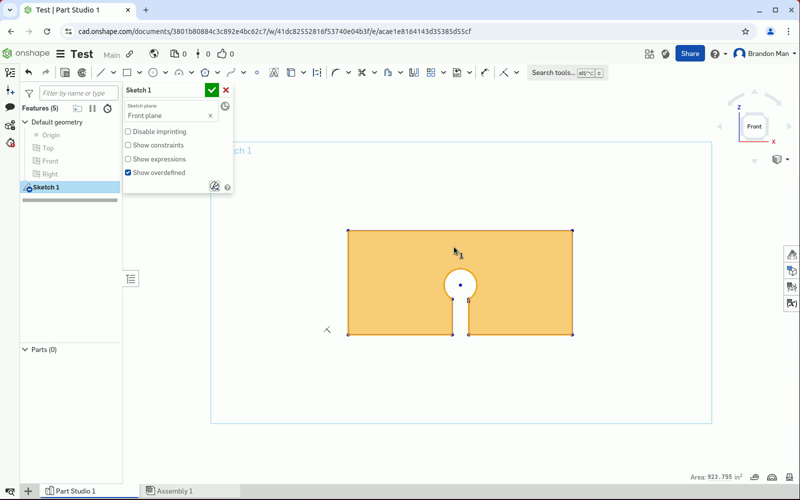
mouse_move(73, 352)
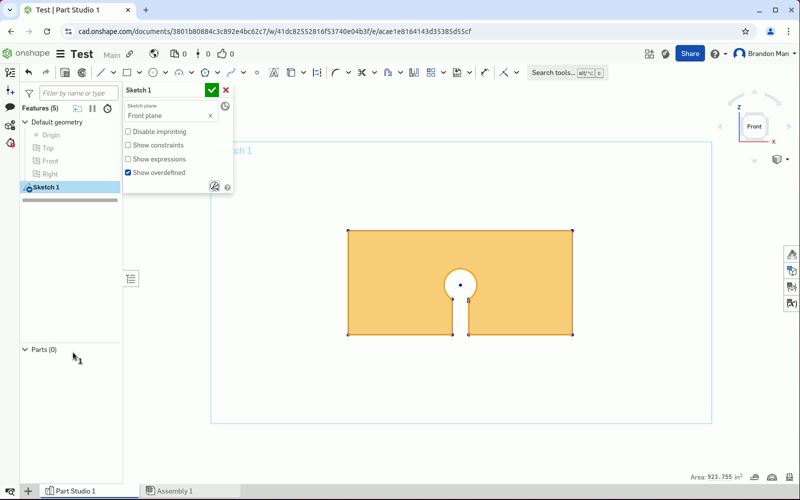
key(shift+y)
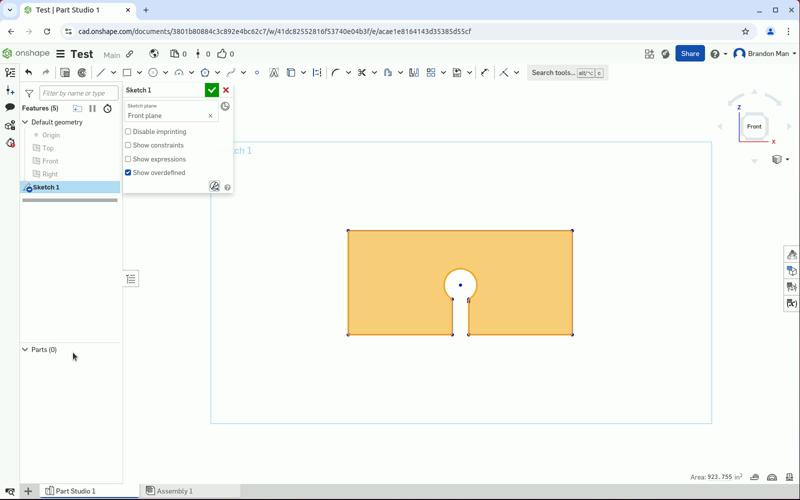
key(shift+e)
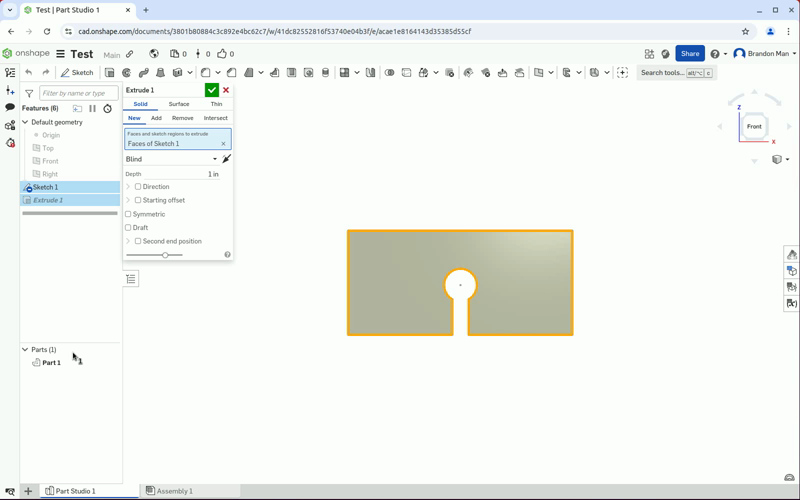
mouse_move(143, 106)
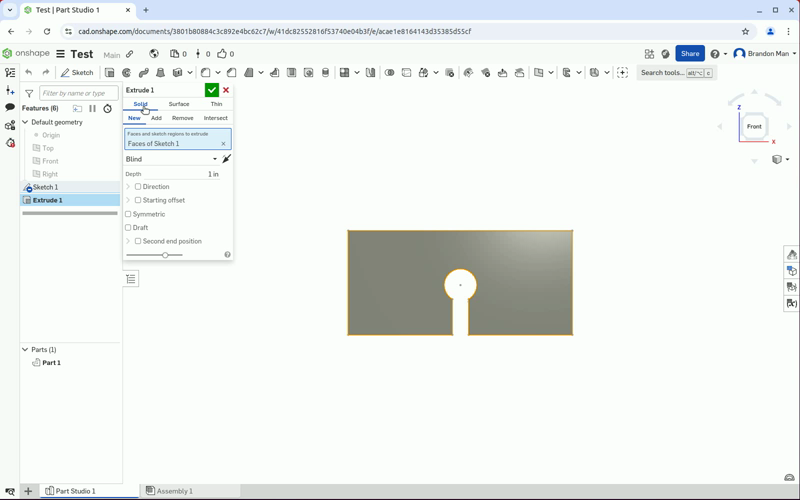
click(143, 106)
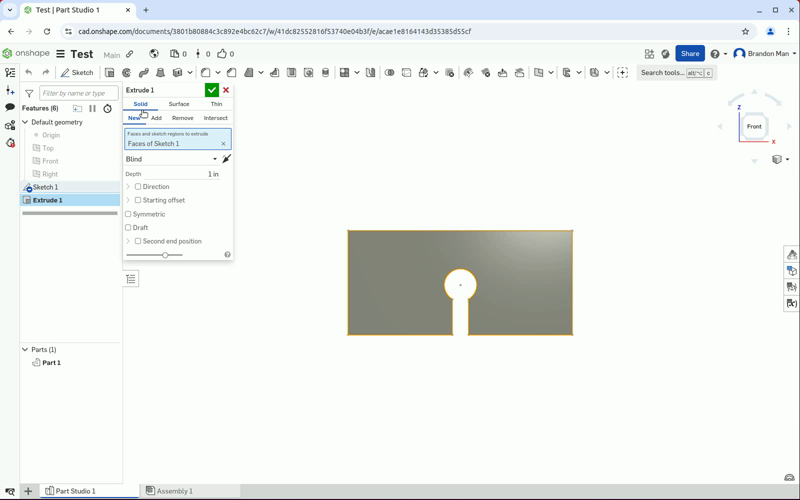
mouse_move(137, 120)
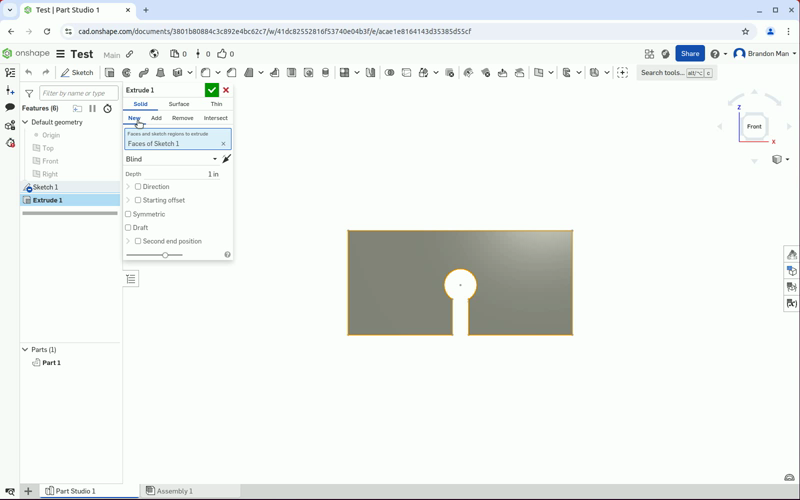
click(137, 120)
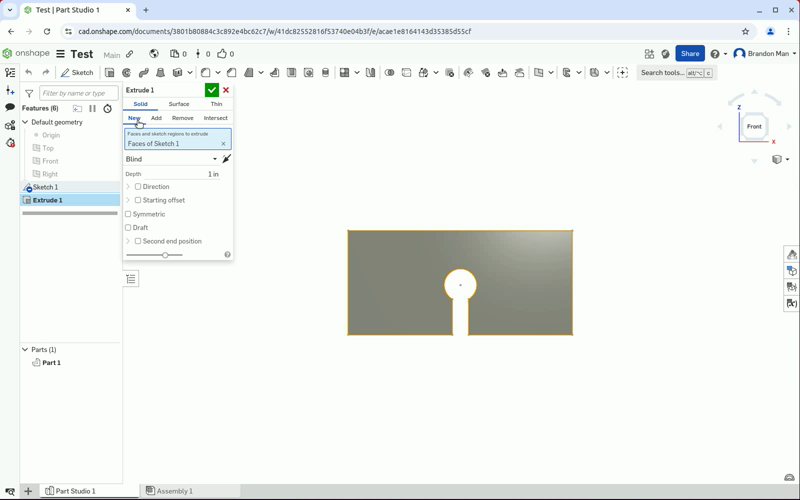
key(tab, 4)
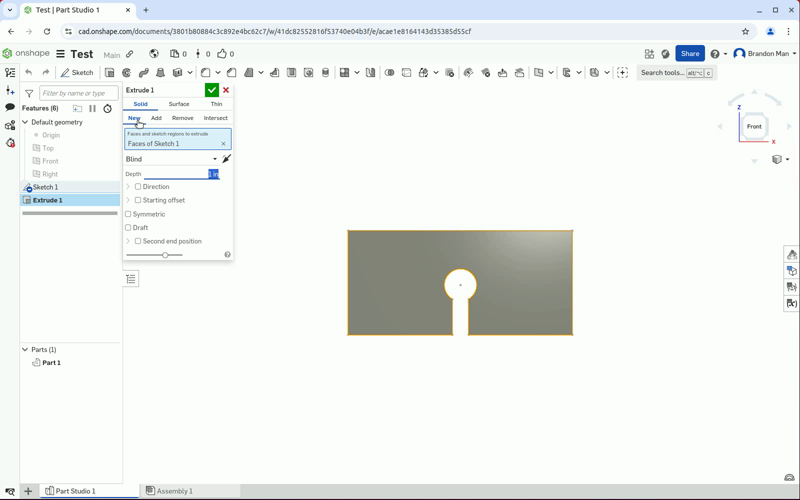
text(23.108)
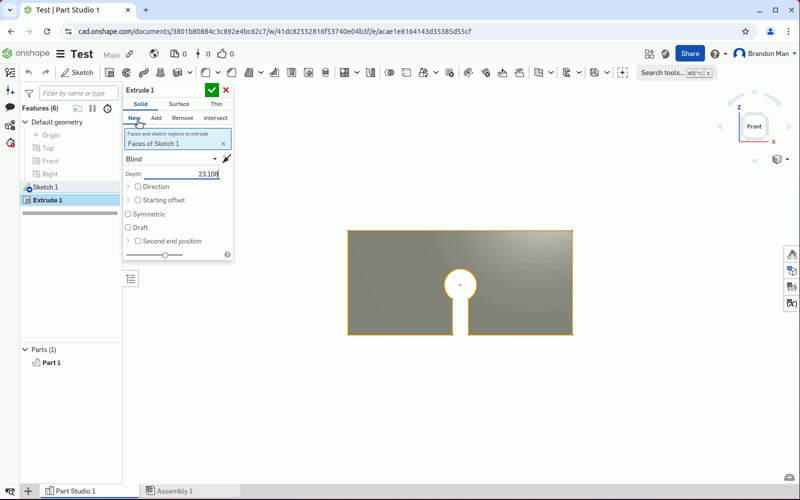
key(enter)
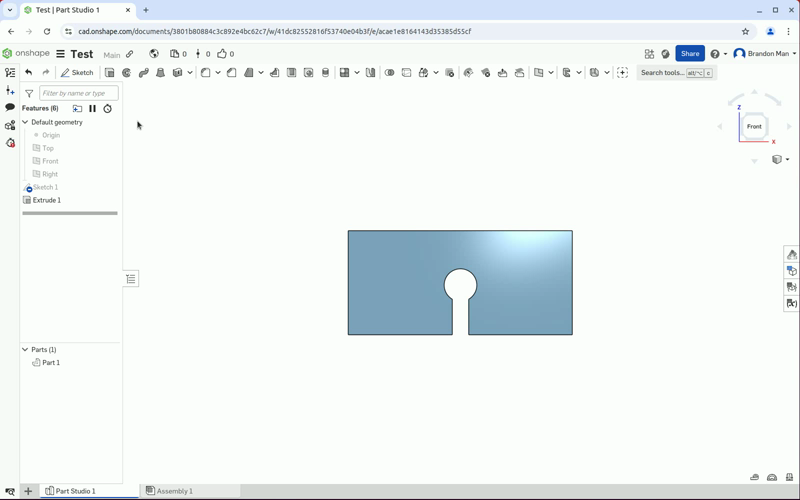
key(shift+h)
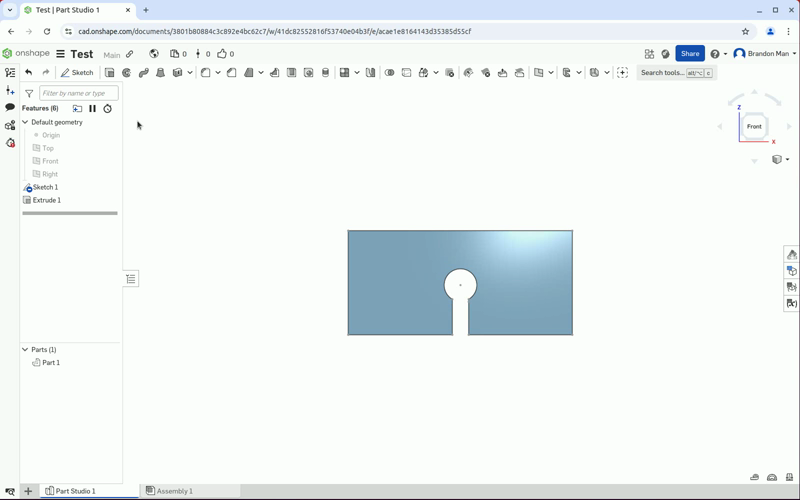
key(shift+h)
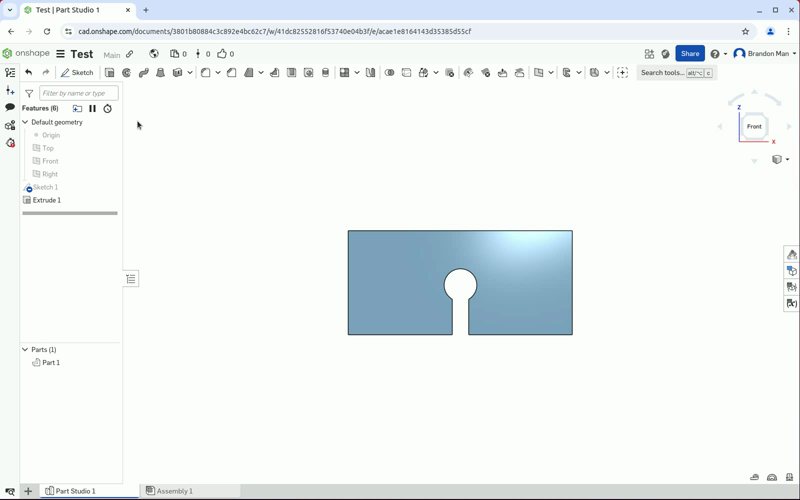
mouse_move(73, 189)
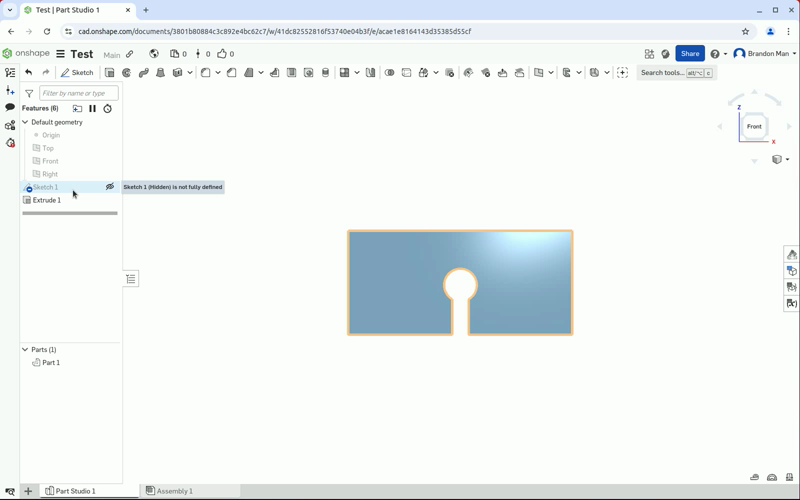
click(73, 189)
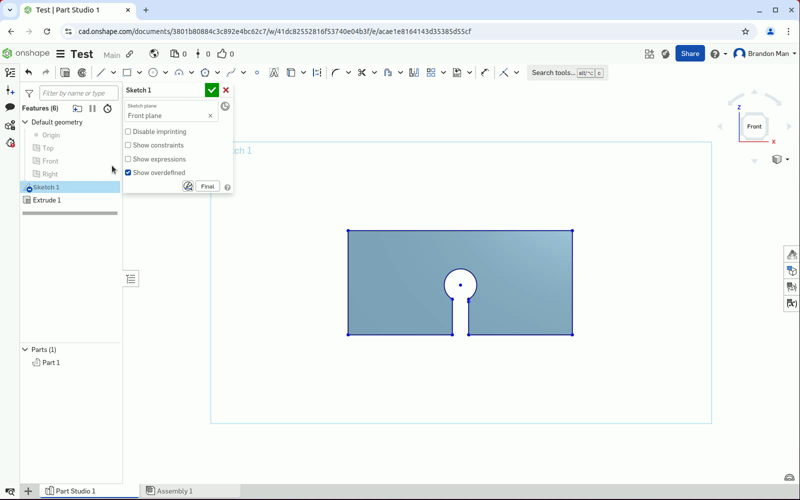
mouse_move(229, 92)
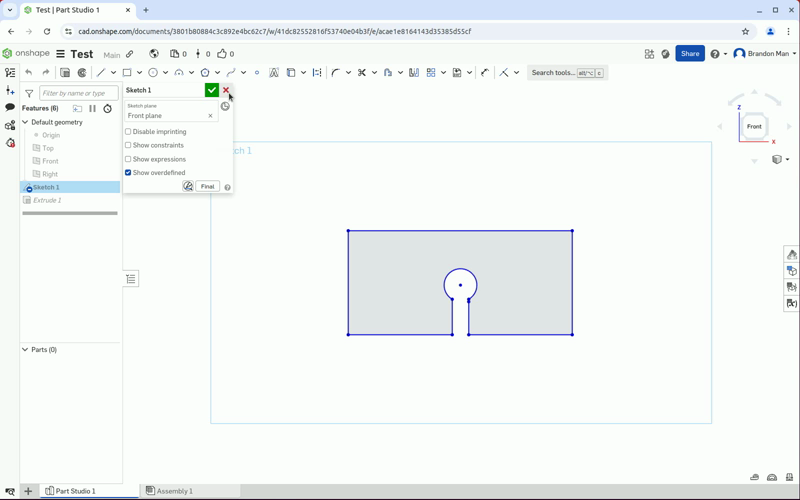
click(229, 92)
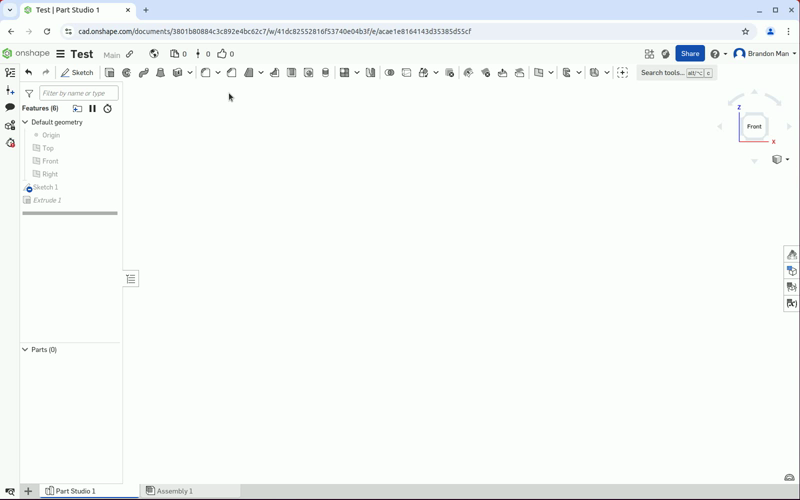
mouse_move(541, 75)
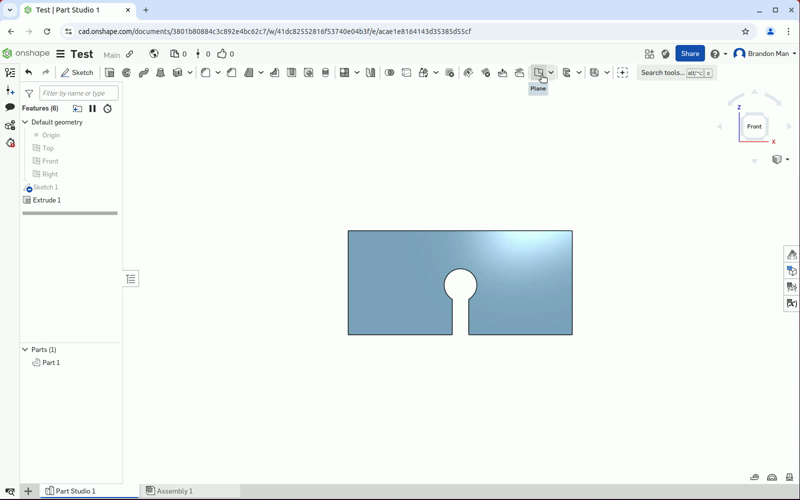
click(541, 75)
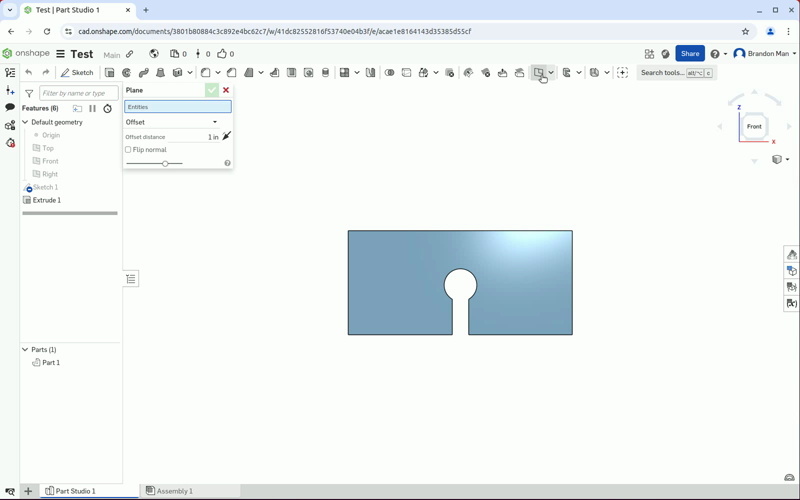
mouse_move(73, 163)
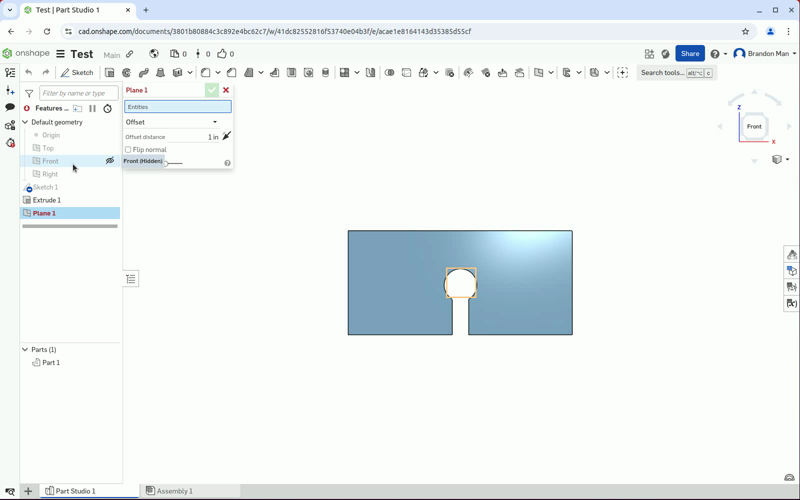
click(73, 163)
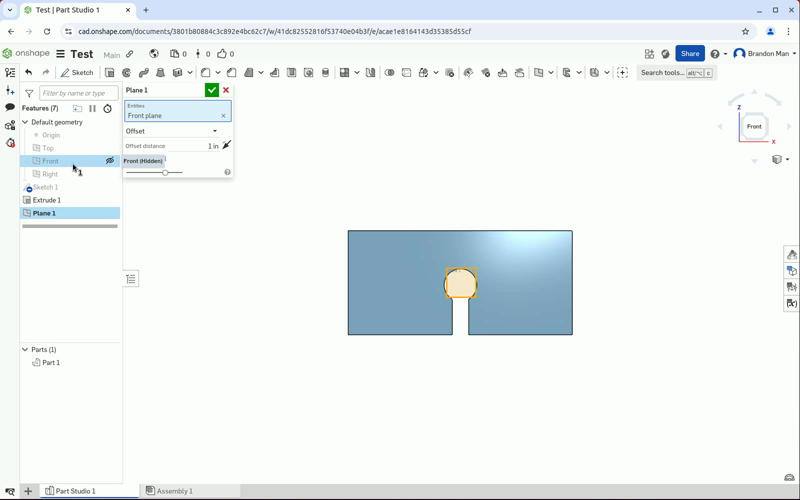
key(tab, 2)
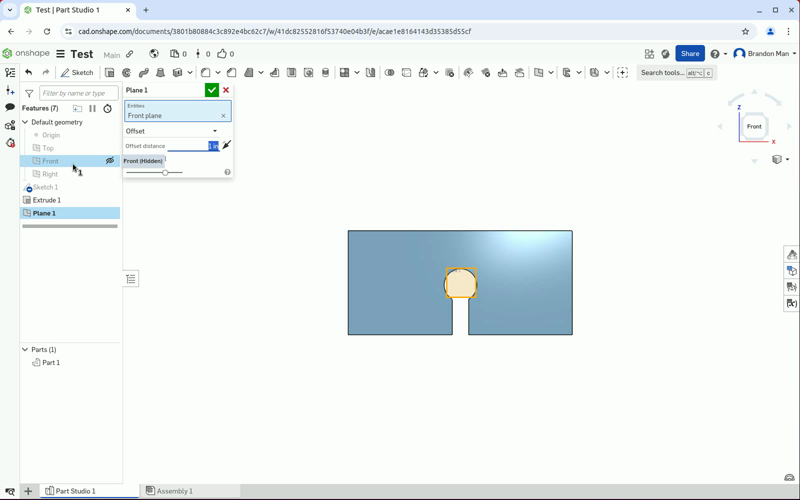
text(23.108)
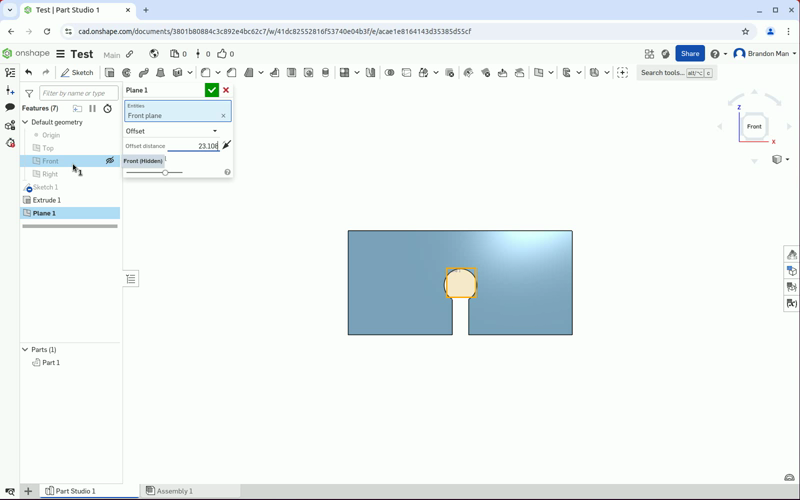
key(enter, 2)
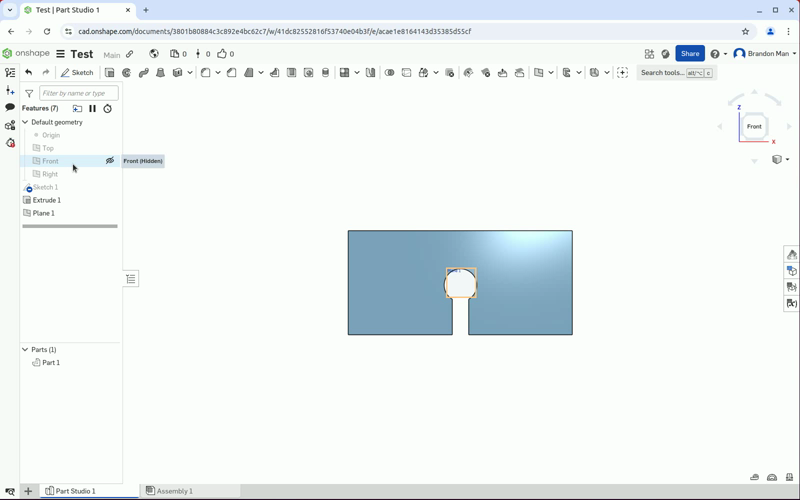
key(shift+s)
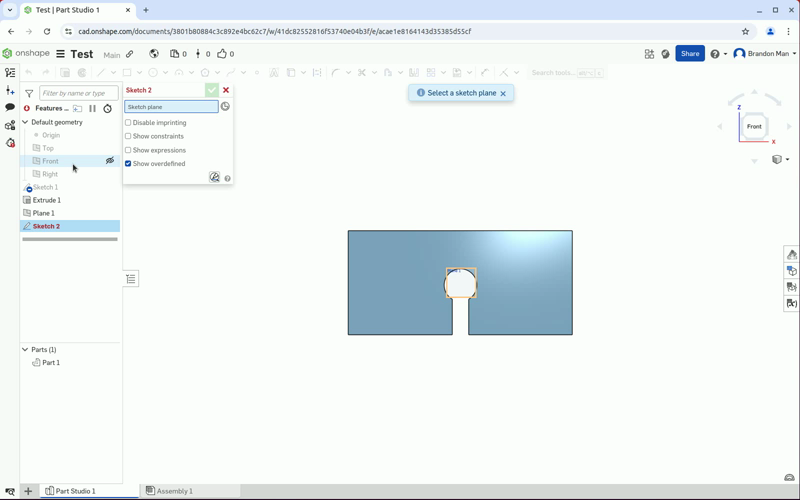
mouse_move(73, 215)
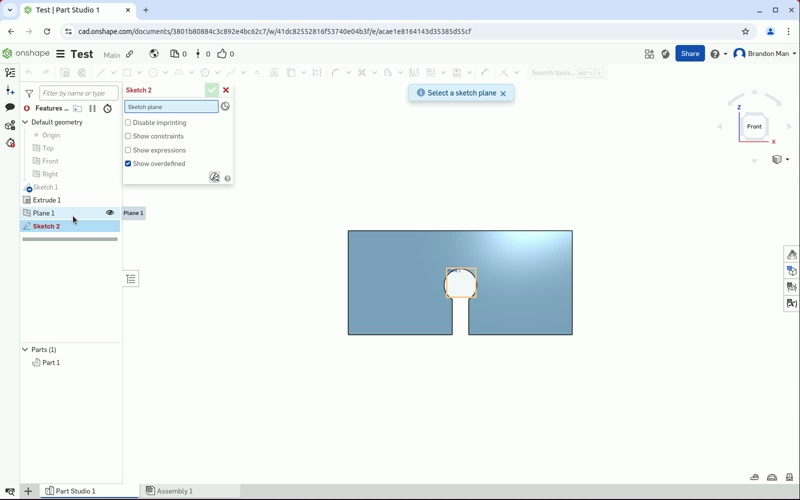
click(73, 215)
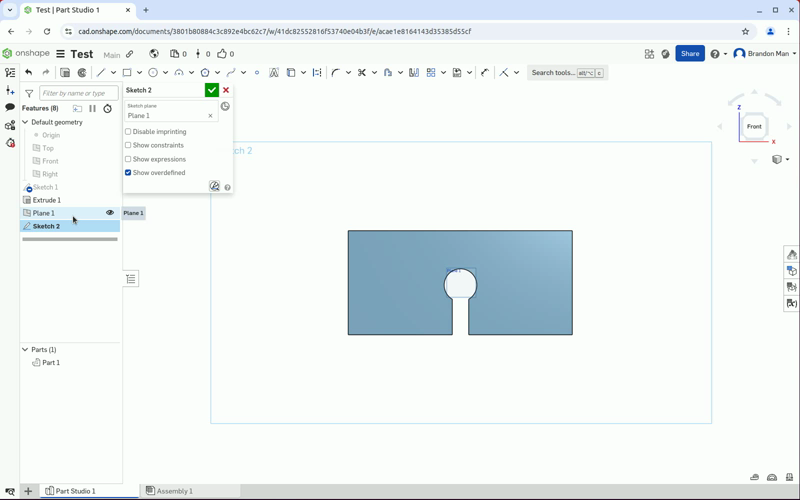
mouse_move(73, 352)
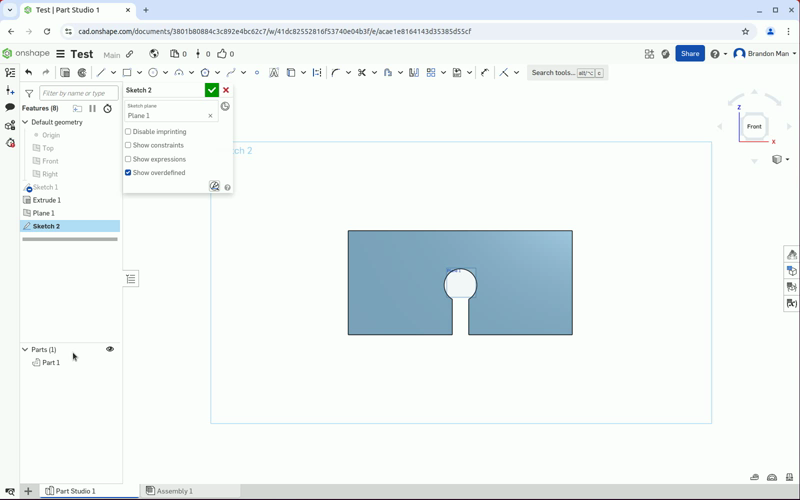
key(y)
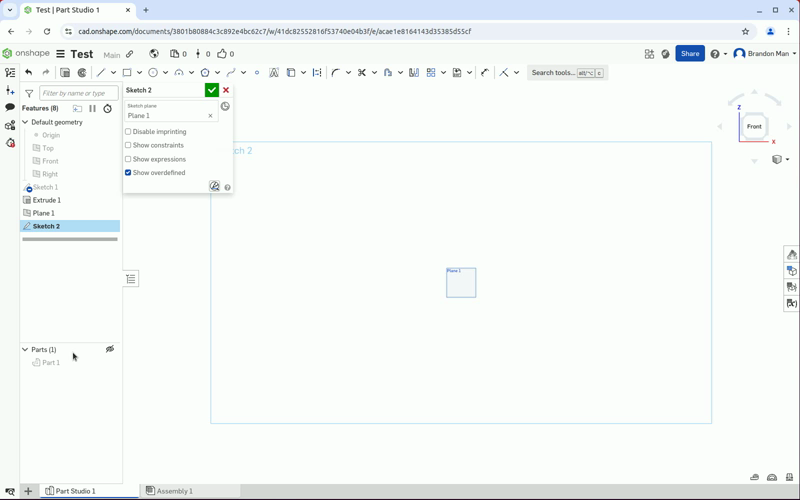
key(l)
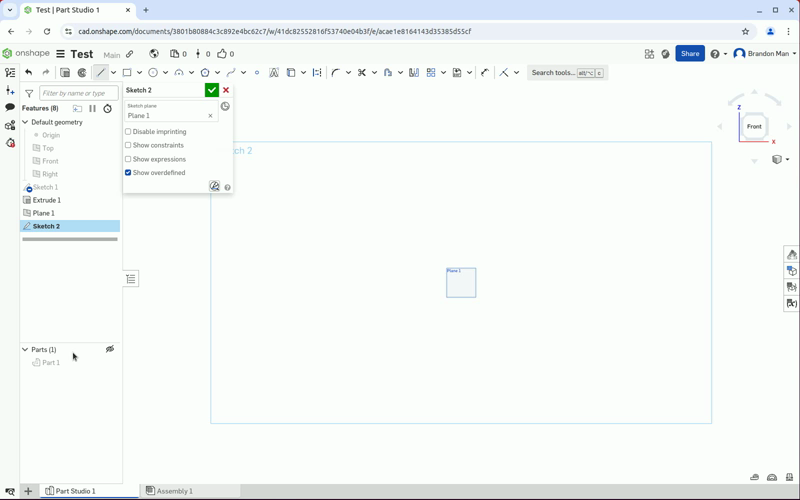
key_down(shift)
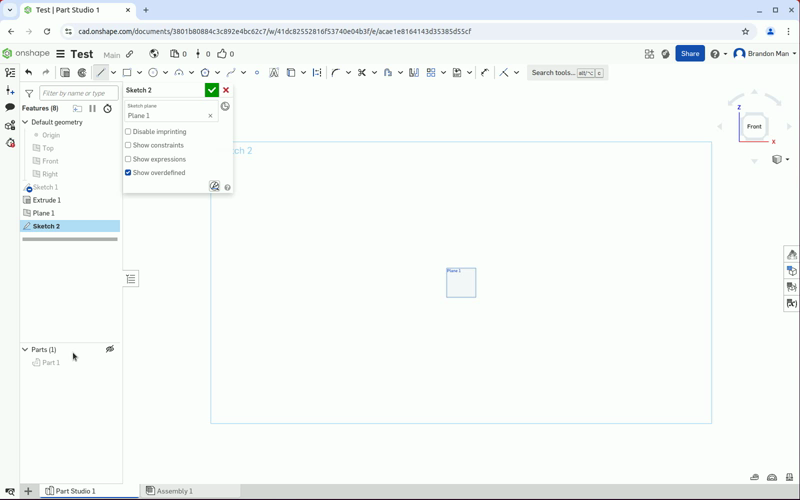
mouse_move(348, 287)
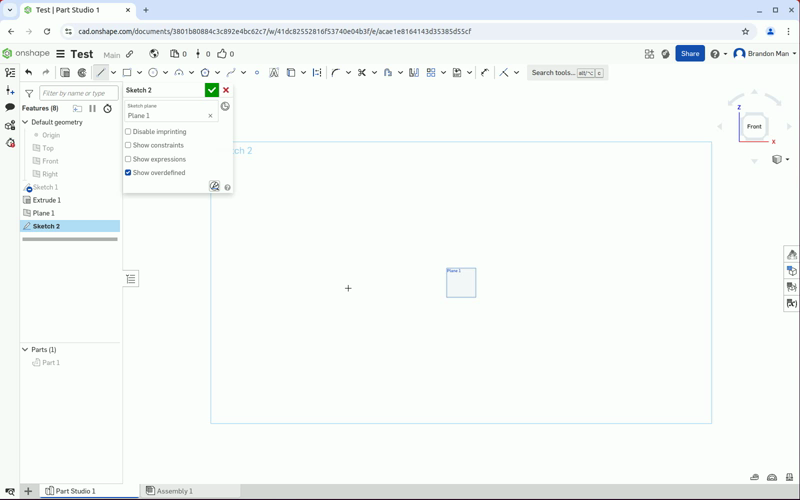
click(348, 287)
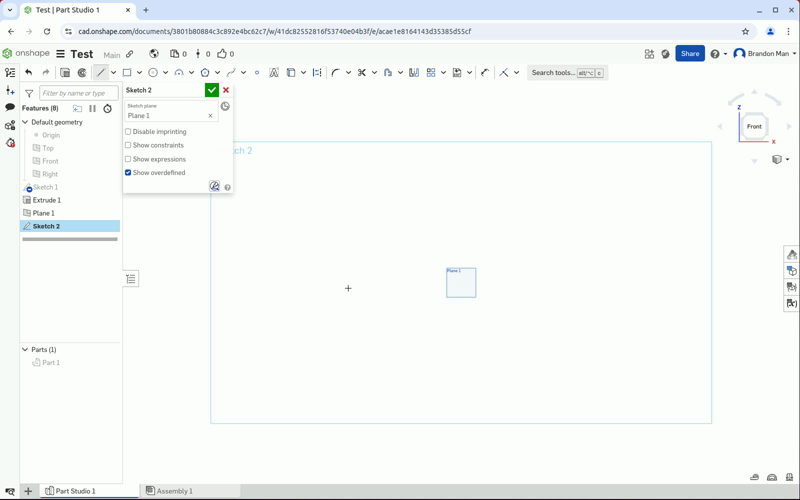
key_up(shift)
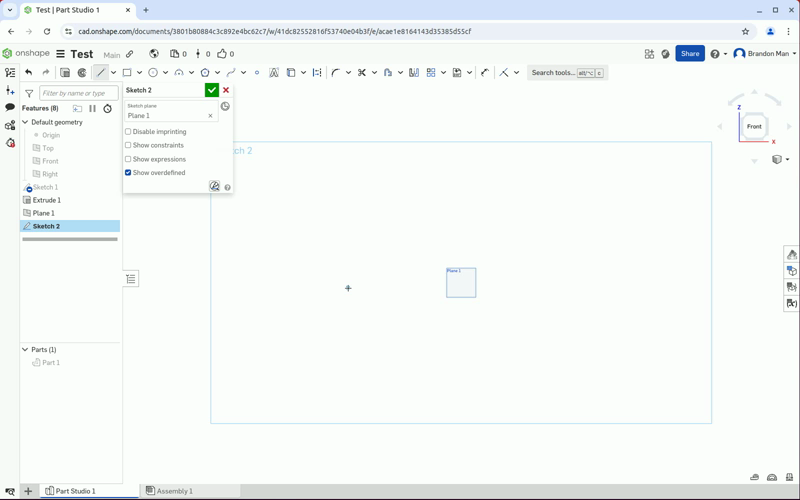
key_down(shift)
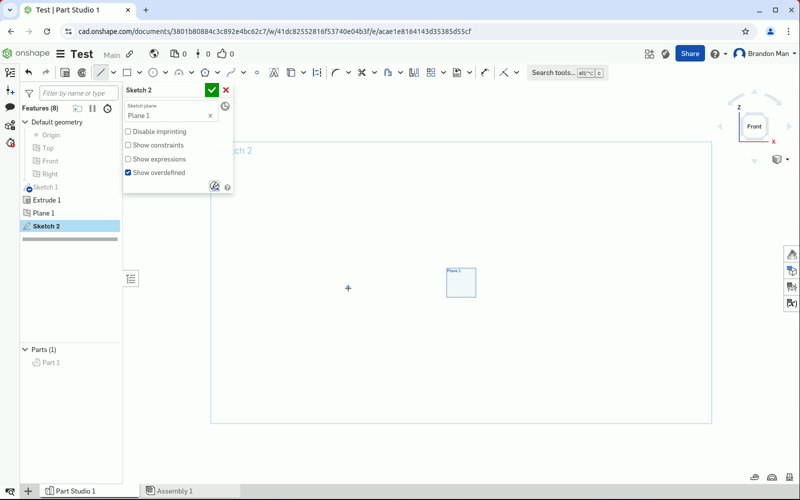
mouse_move(378, 287)
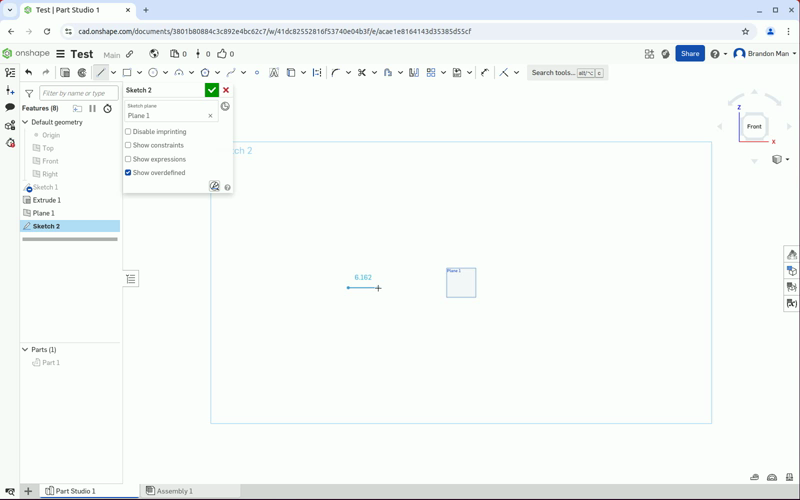
mouse_move(395, 287)
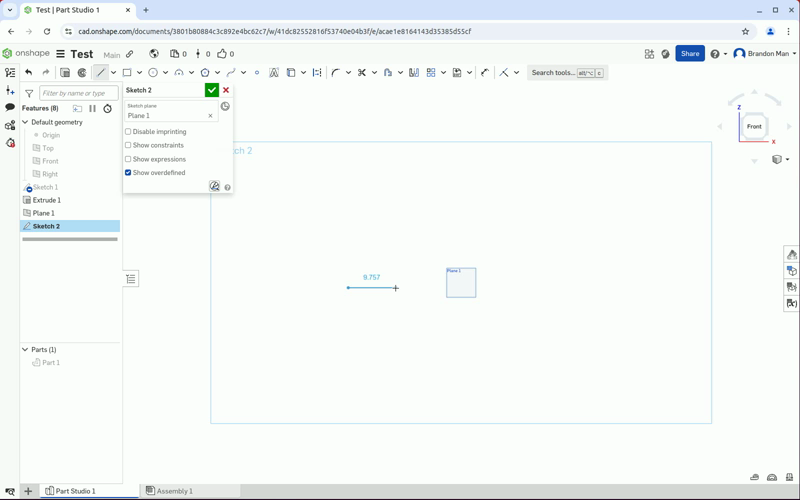
click(395, 287)
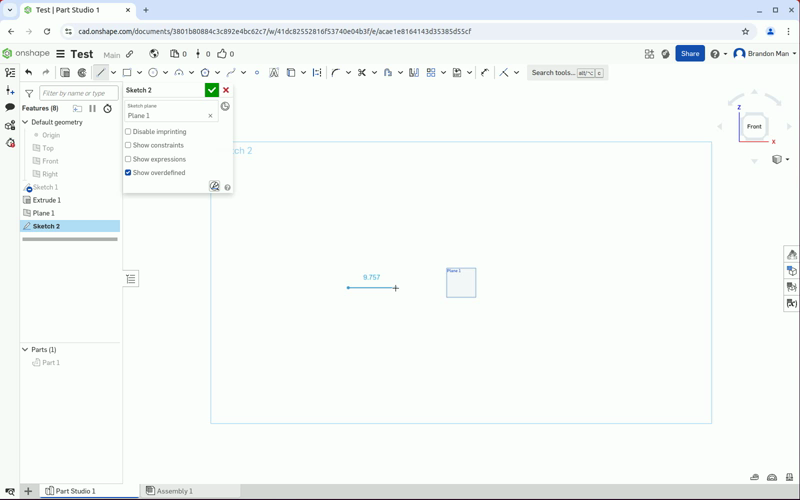
key_up(shift)
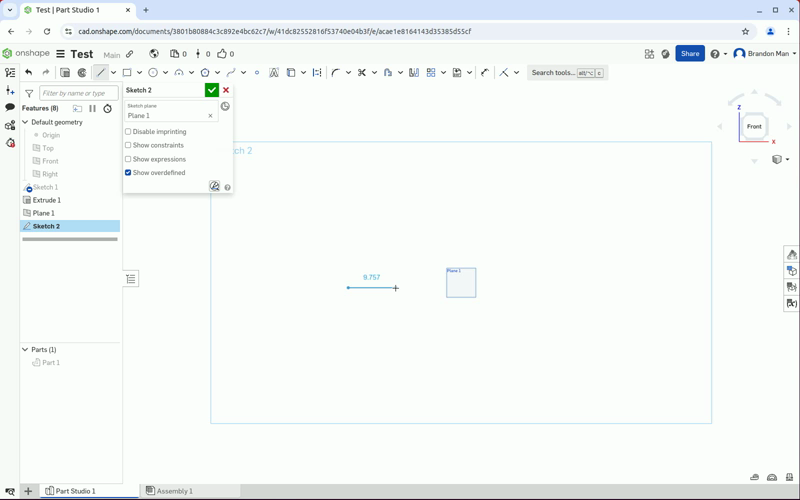
key_down(shift)
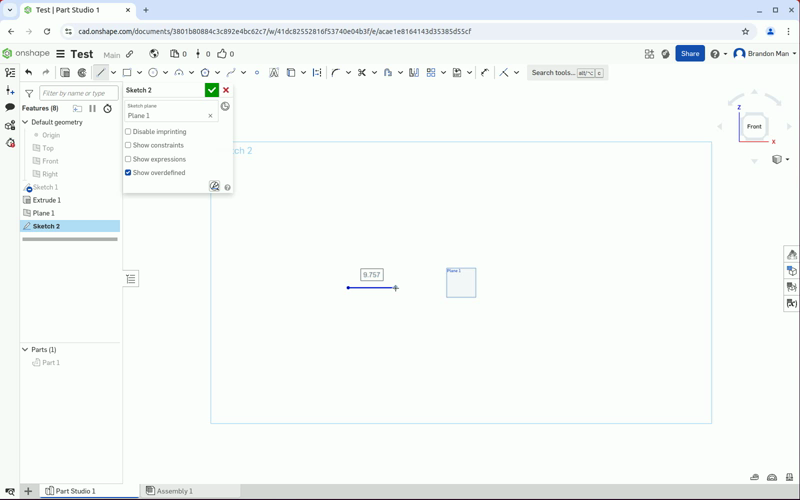
mouse_move(425, 287)
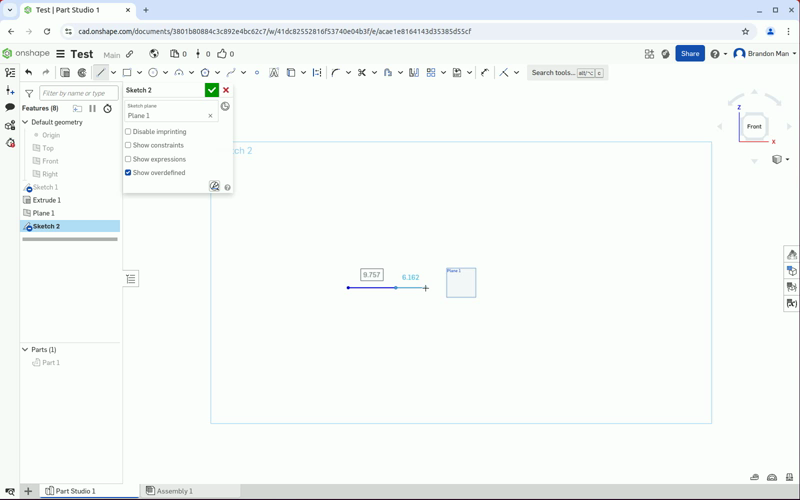
mouse_move(395, 230)
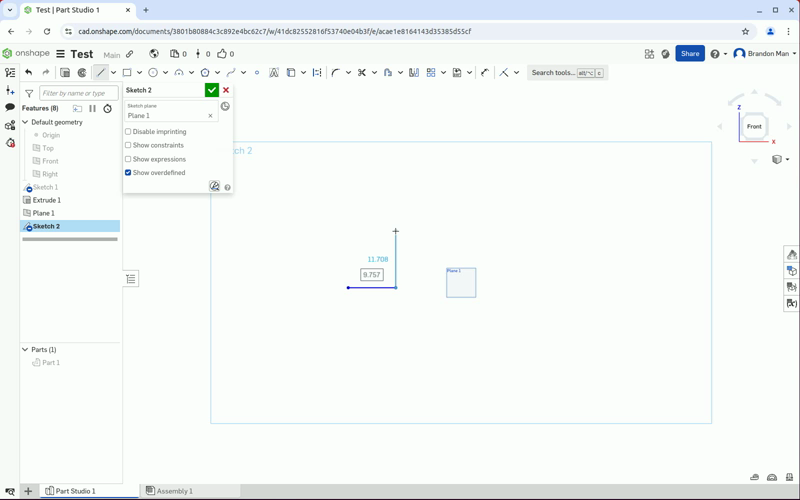
click(395, 230)
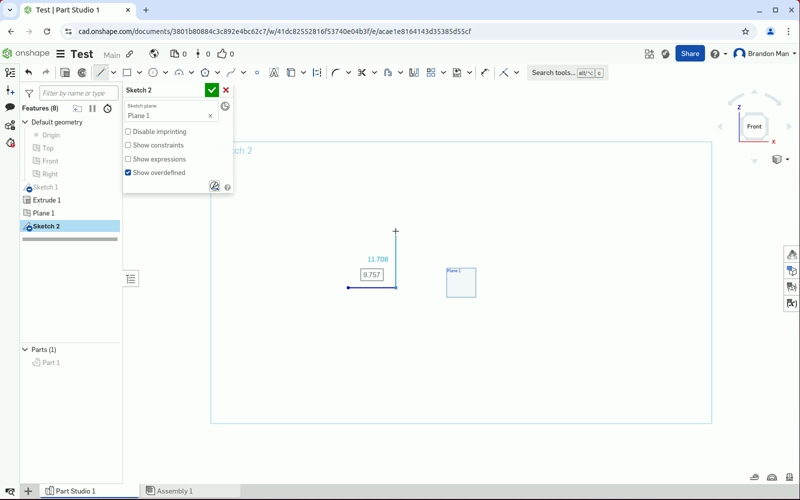
key_up(shift)
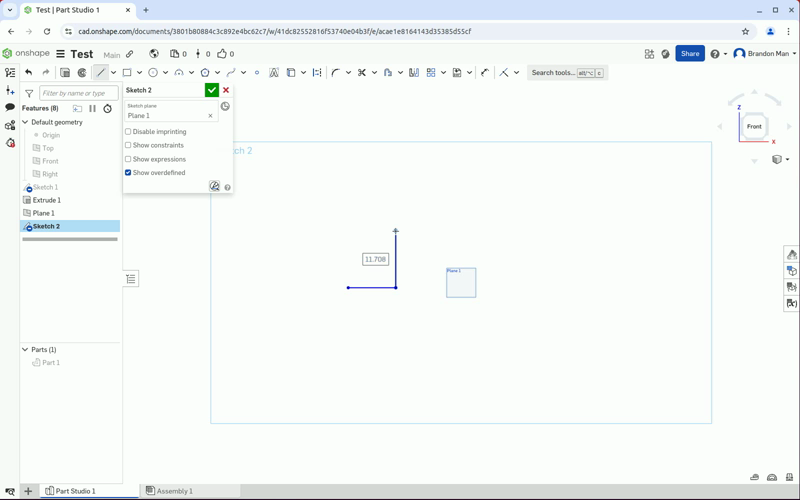
key_down(shift)
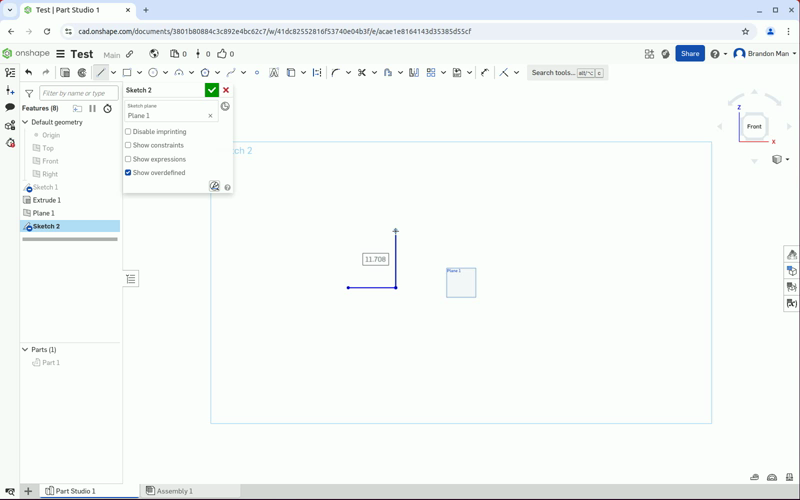
mouse_move(425, 230)
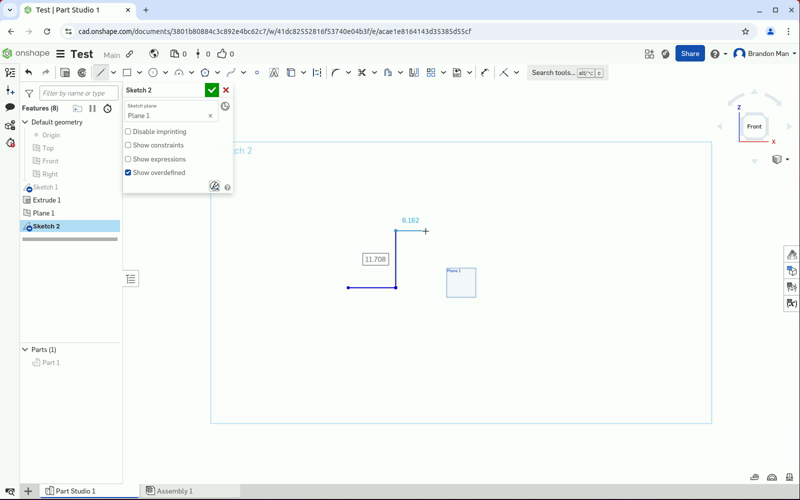
mouse_move(348, 230)
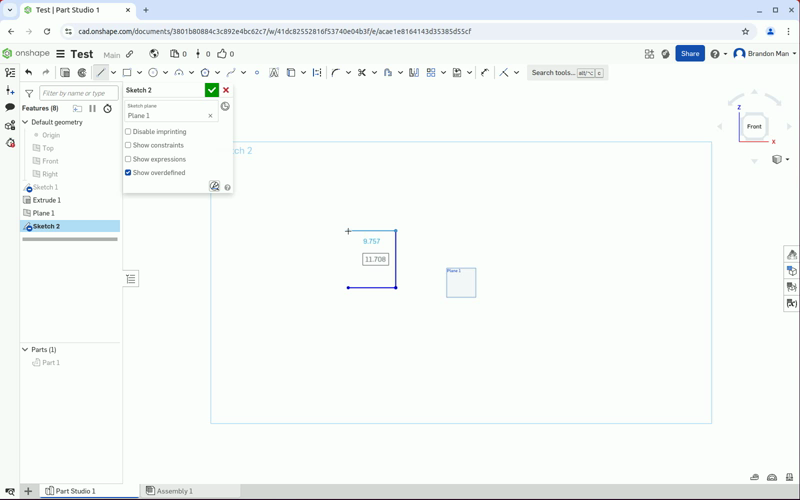
click(348, 230)
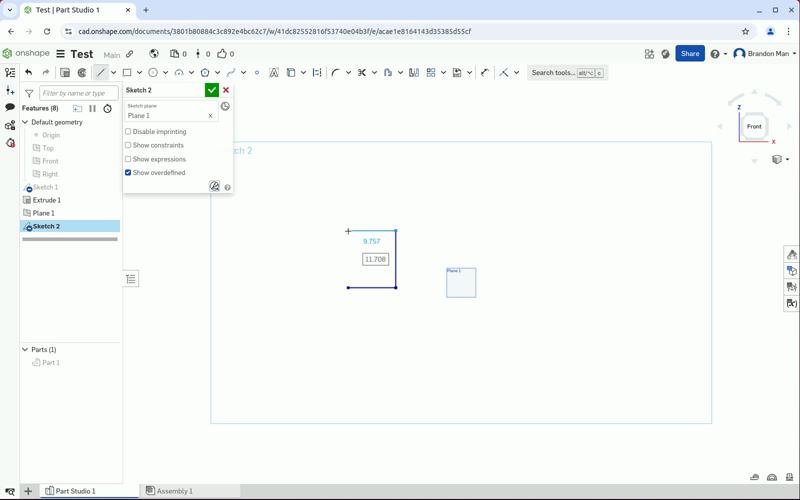
key_up(shift)
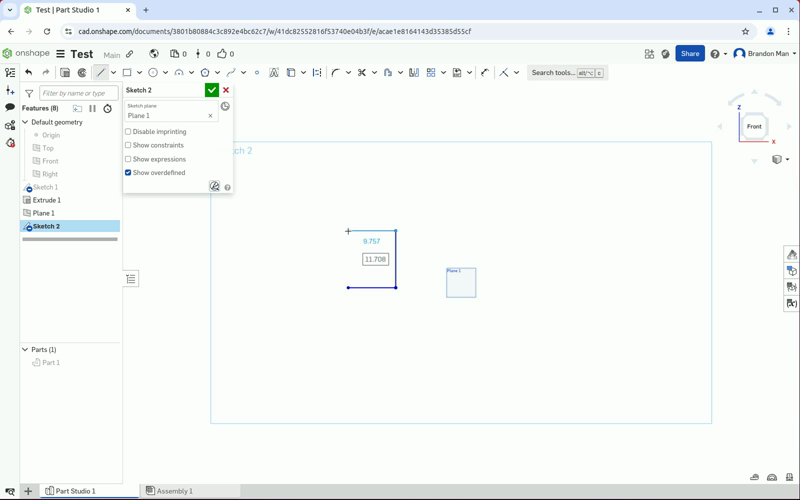
mouse_move(378, 230)
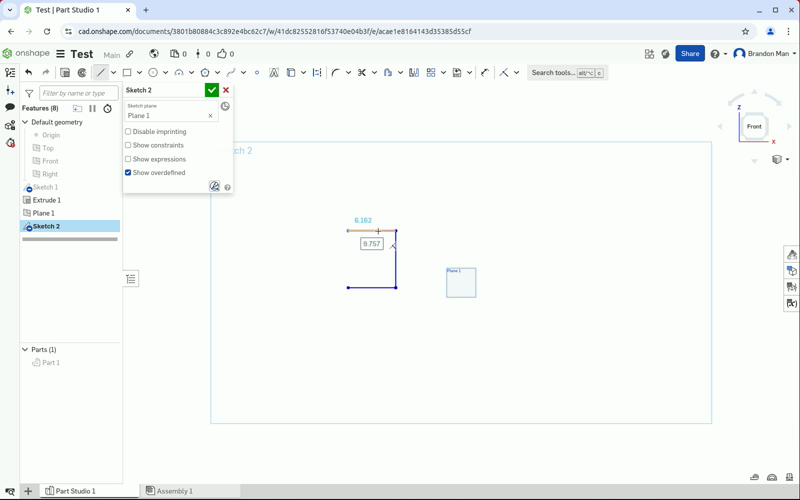
key_down(shift)
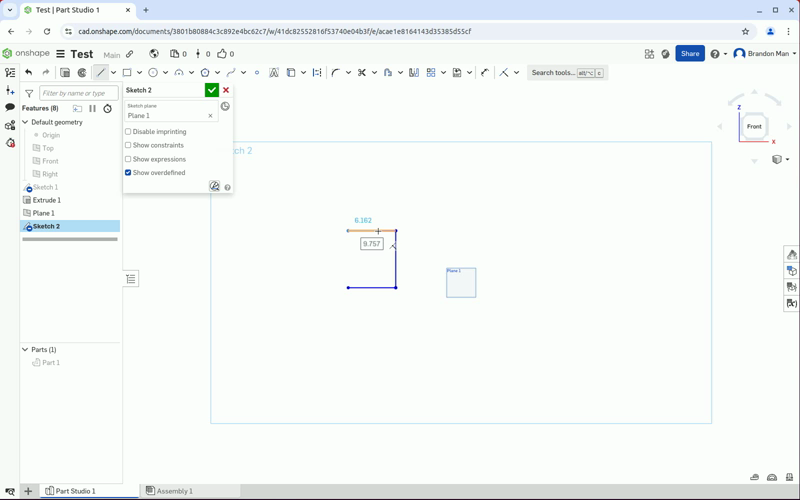
mouse_move(348, 287)
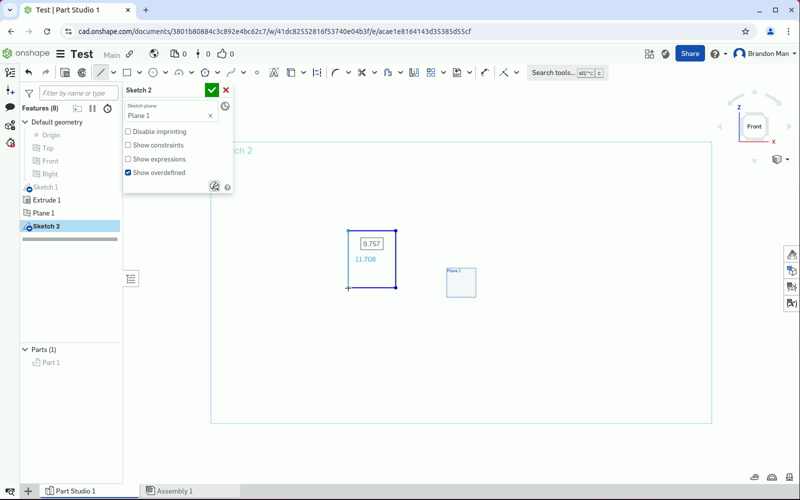
key_up(shift)
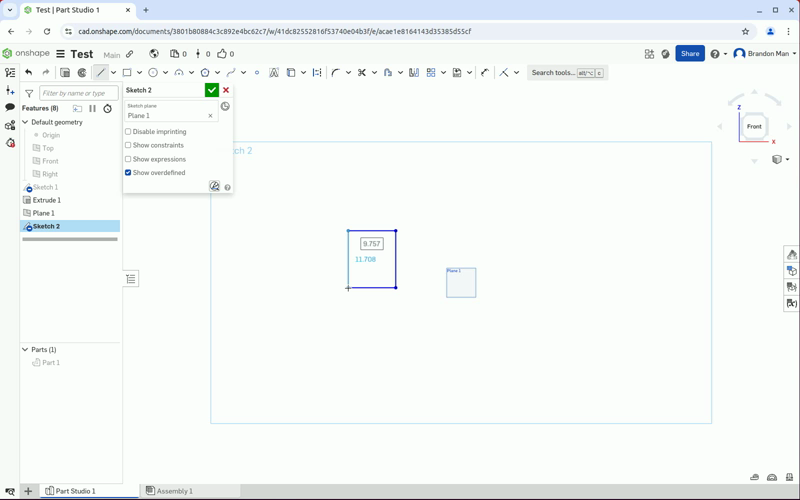
click(348, 287)
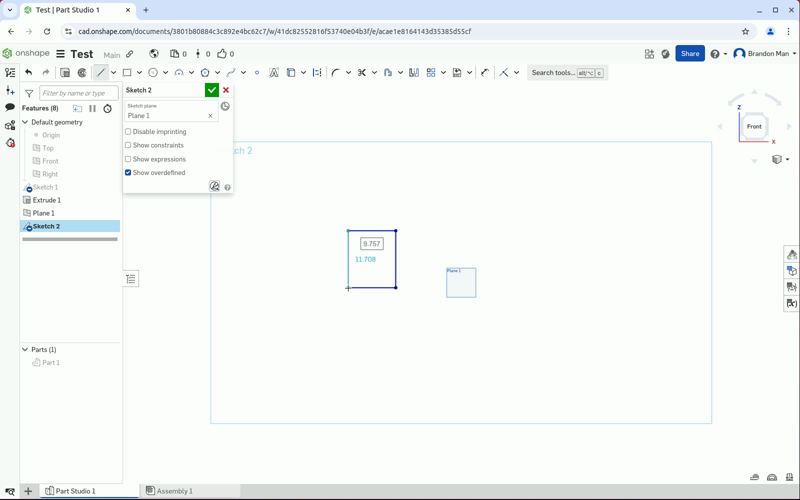
key(esc)
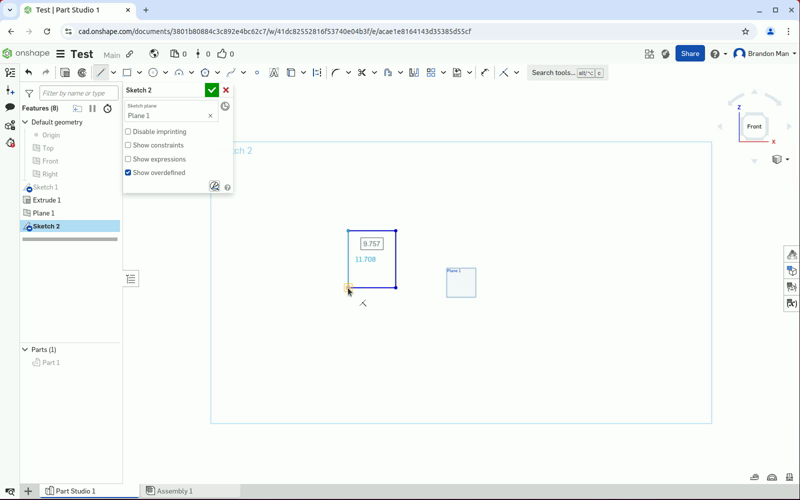
mouse_move(355, 255)
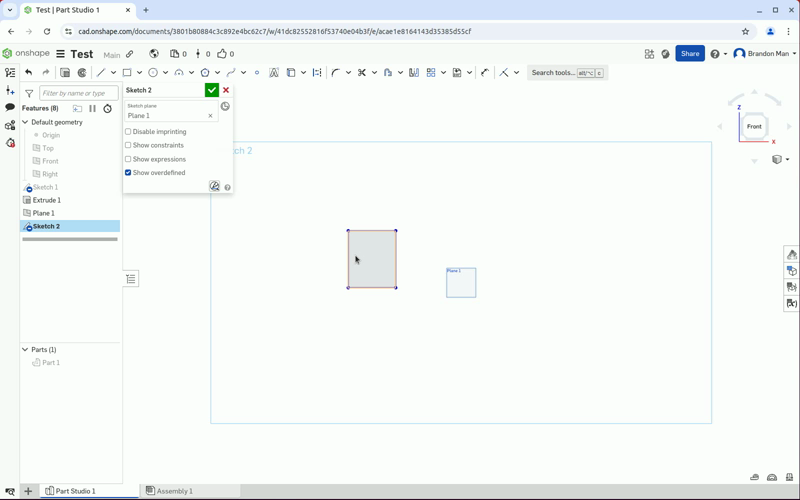
click(355, 255)
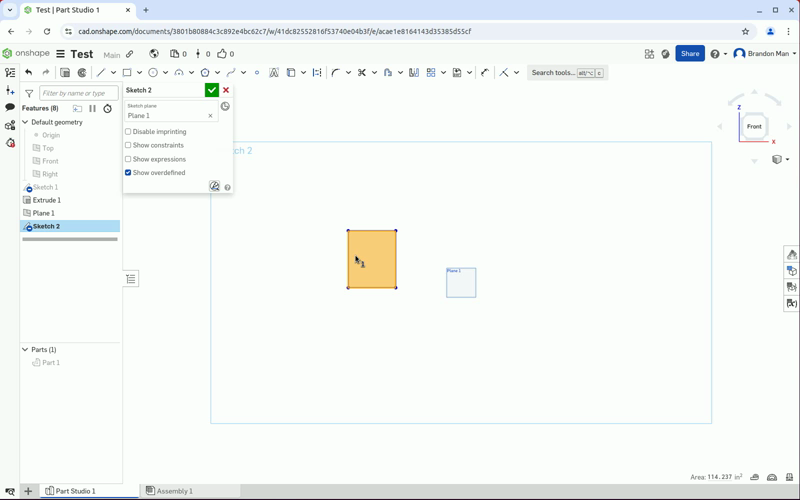
mouse_move(73, 352)
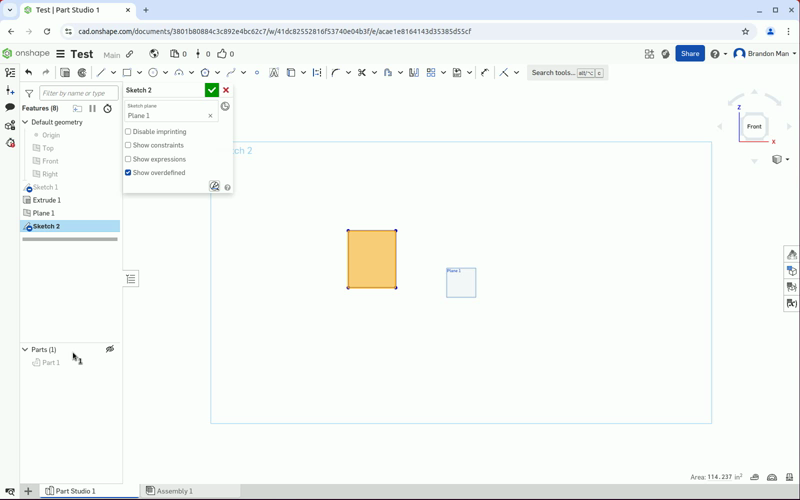
key(shift+y)
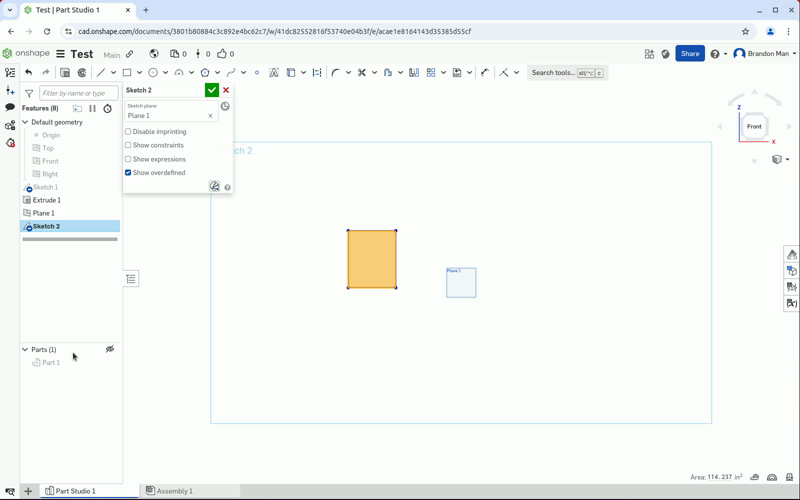
key(shift+e)
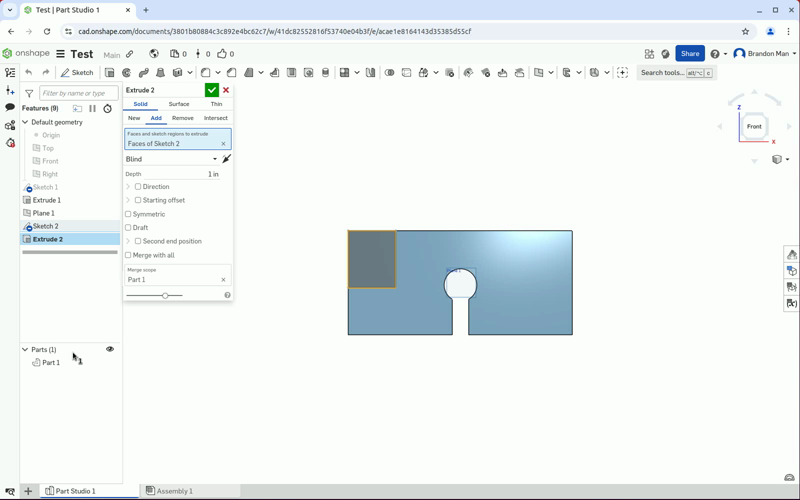
mouse_move(143, 106)
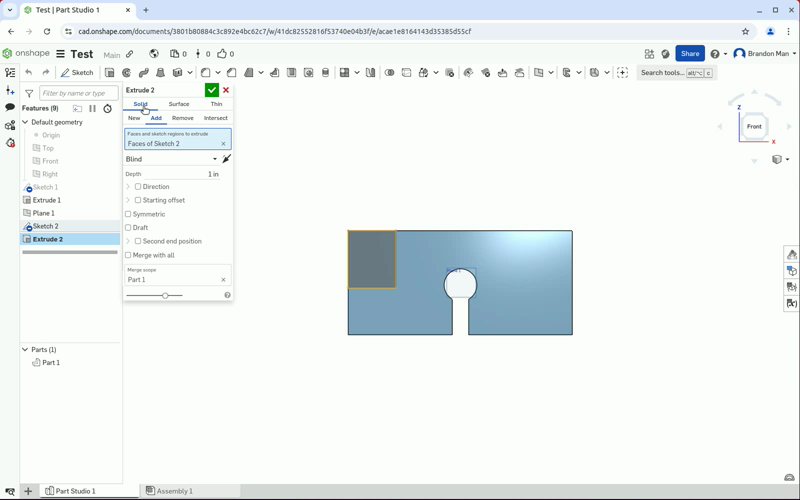
click(143, 106)
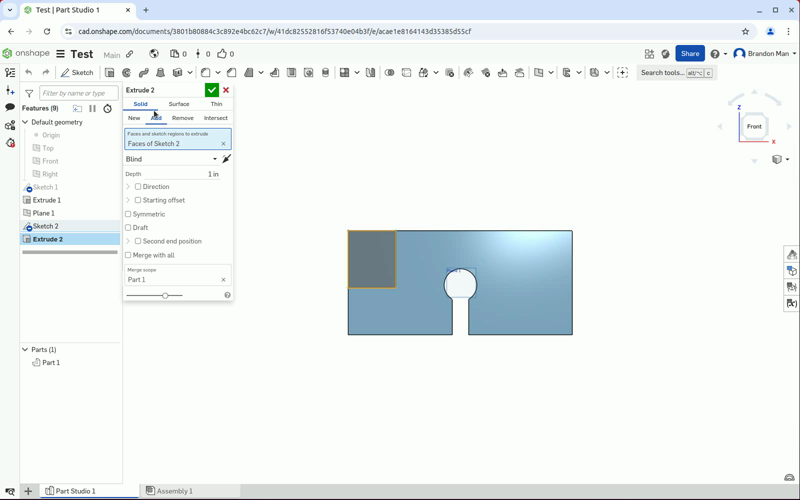
mouse_move(186, 120)
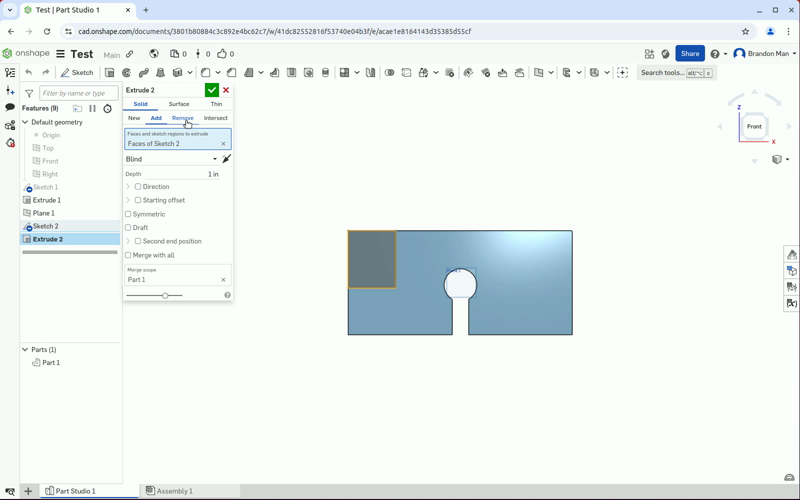
click(186, 120)
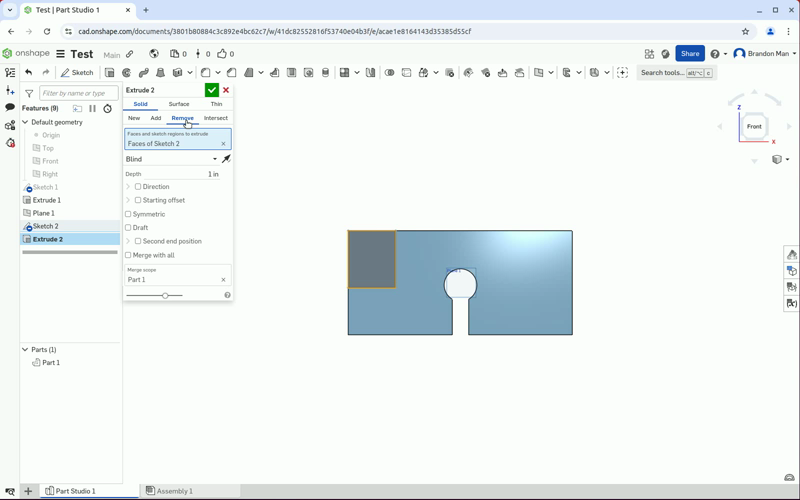
key(tab, 4)
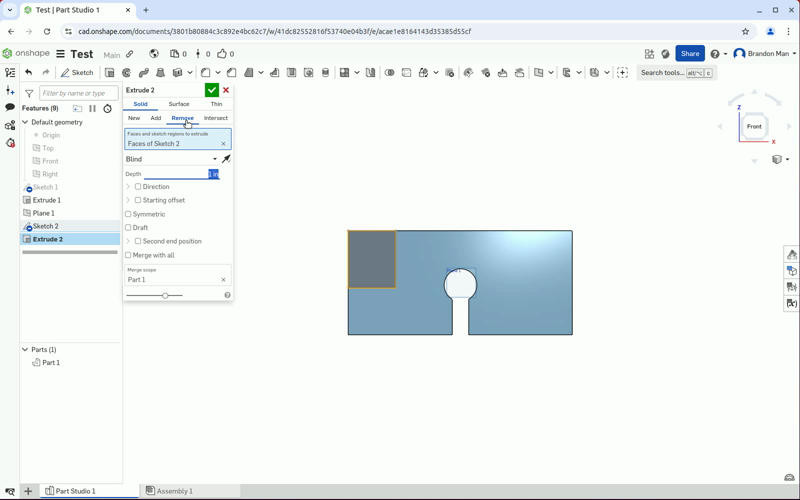
text(23.108)
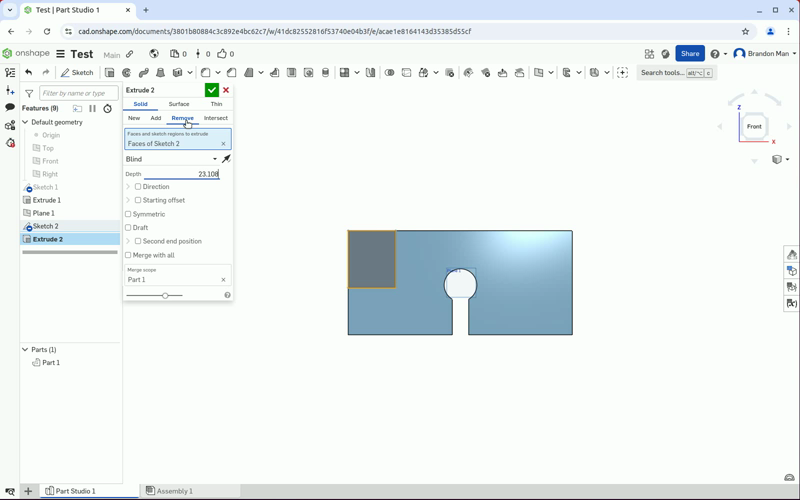
key(tab, 6)
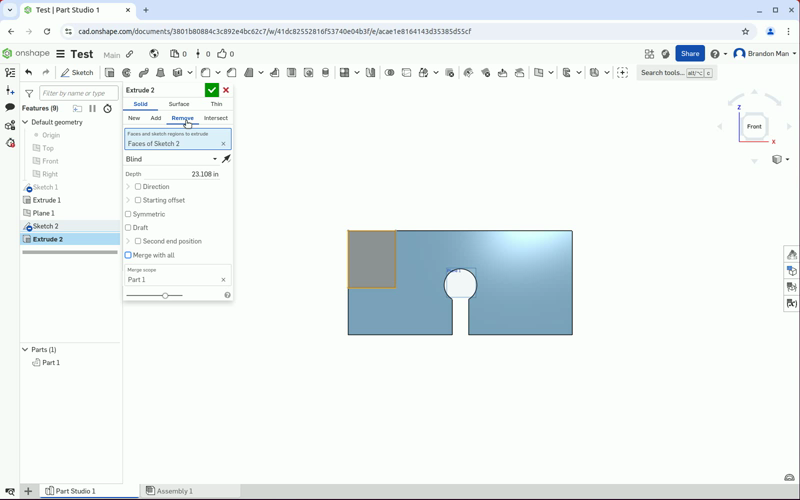
key(space)
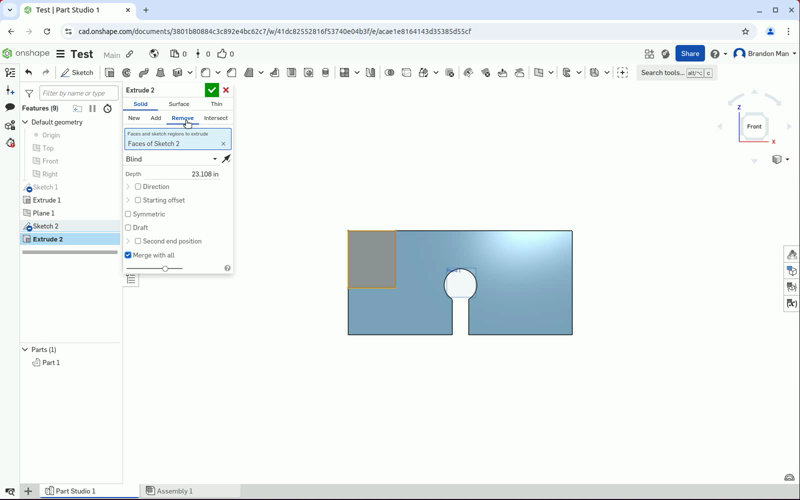
key(enter)
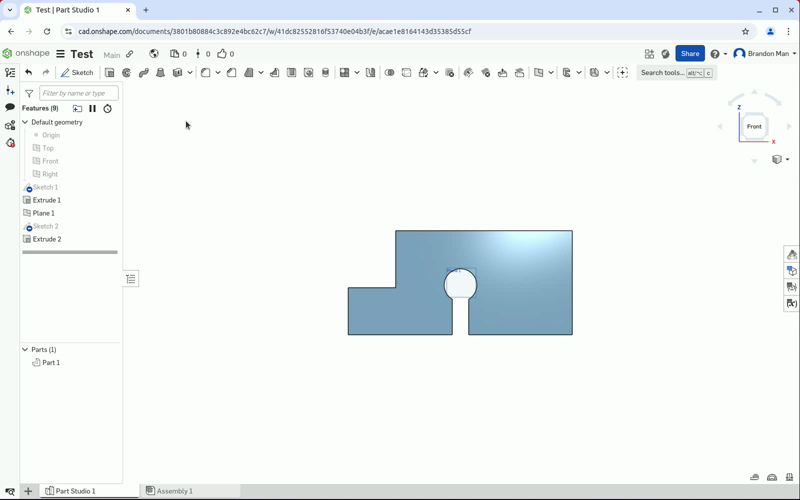
key(shift+h)
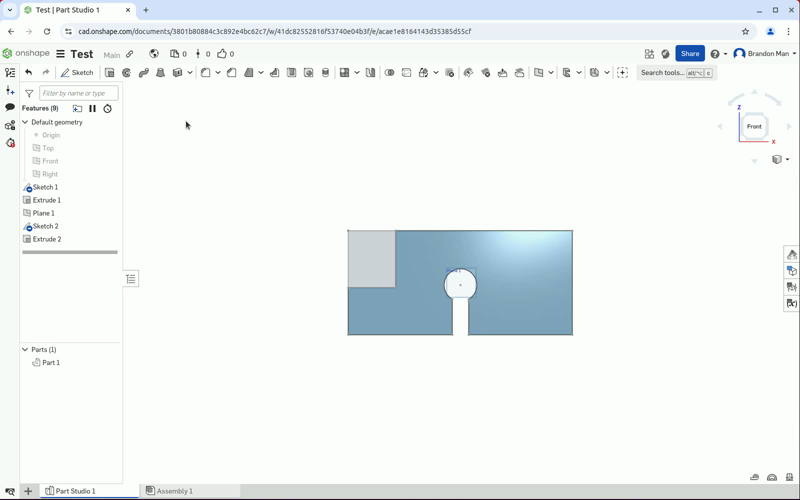
key(shift+h)
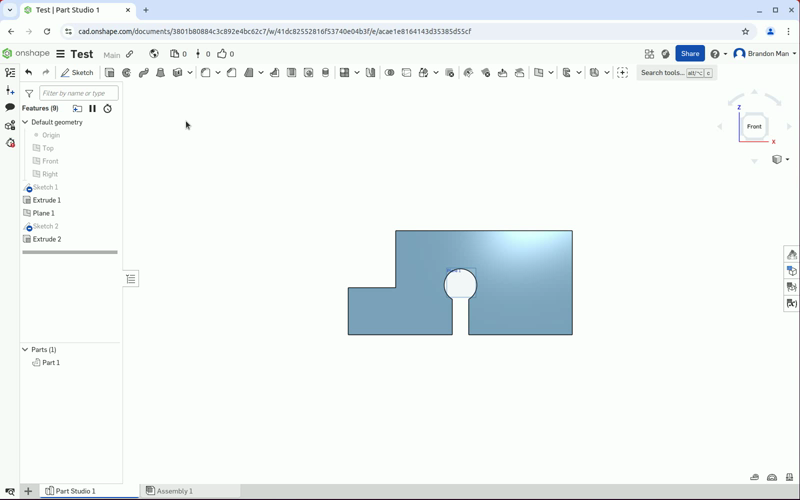
mouse_move(73, 189)
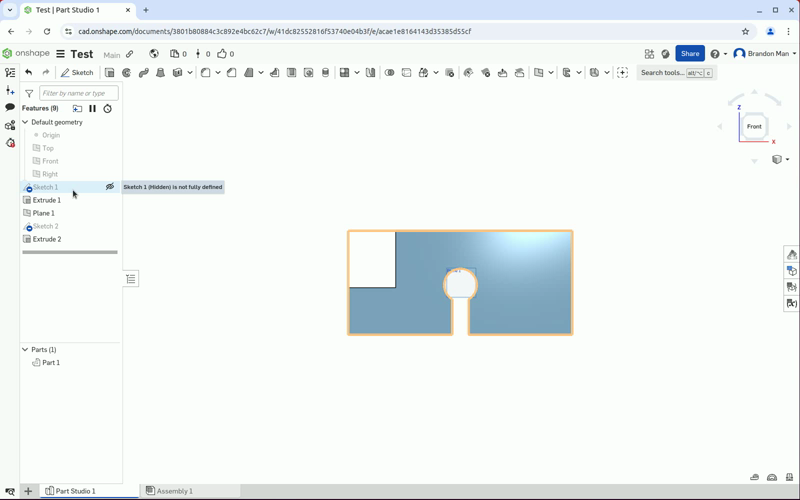
click(73, 189)
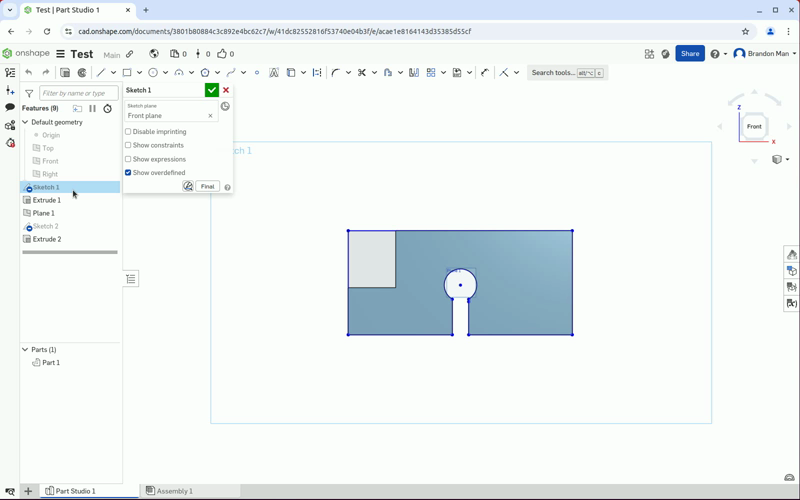
mouse_move(229, 92)
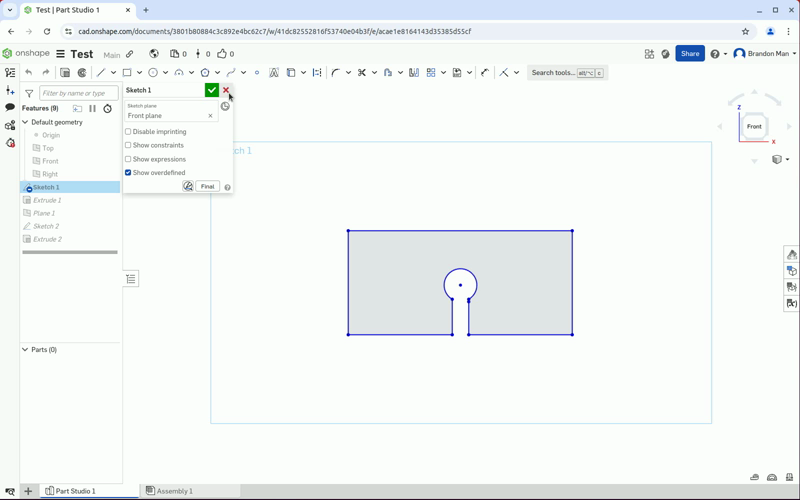
click(229, 92)
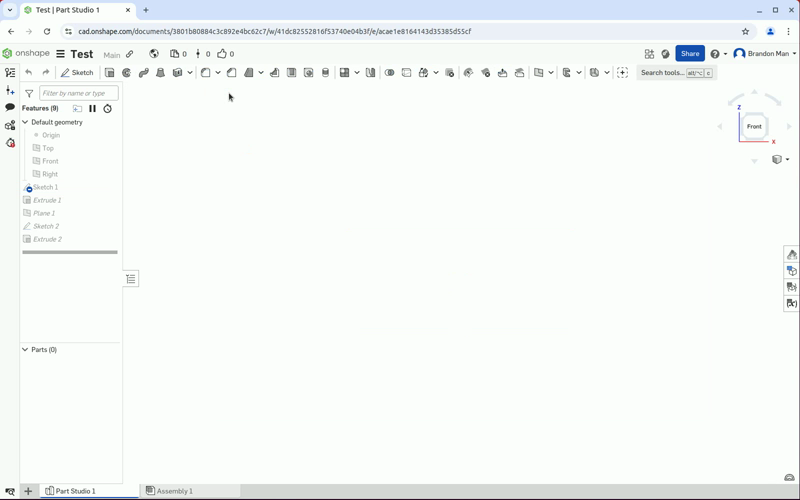
key(shift+s)
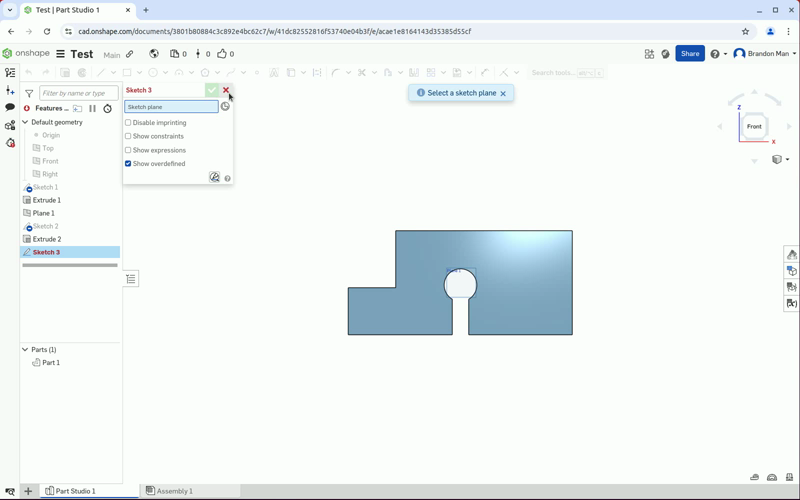
mouse_move(73, 215)
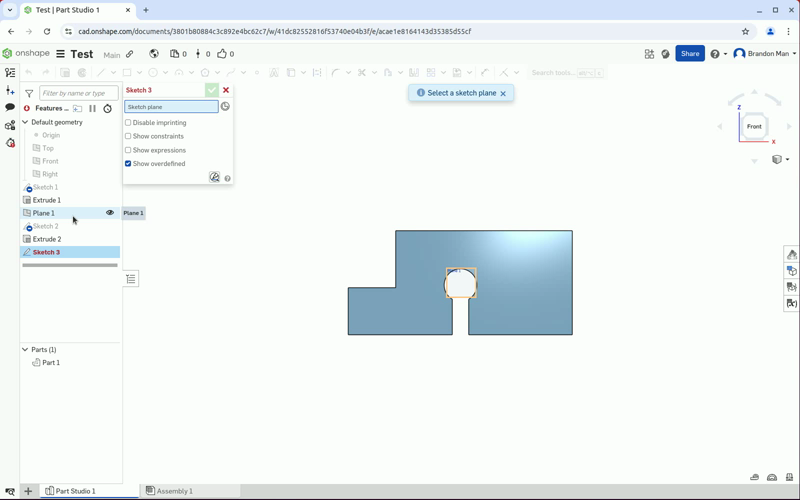
click(73, 215)
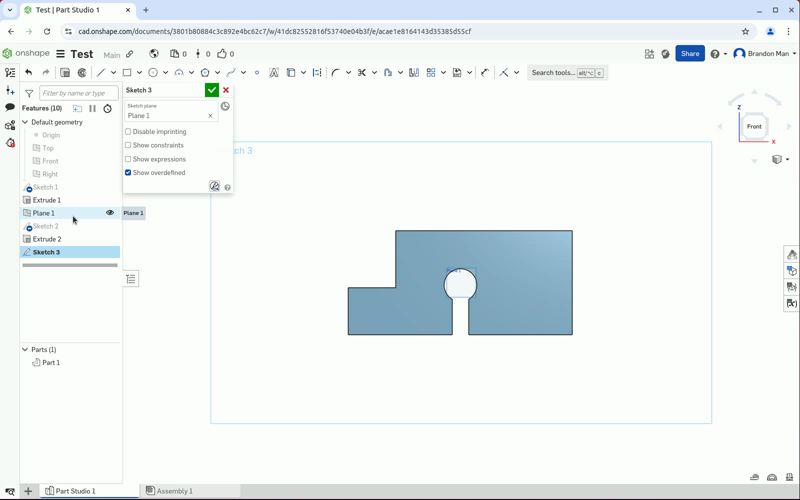
mouse_move(73, 352)
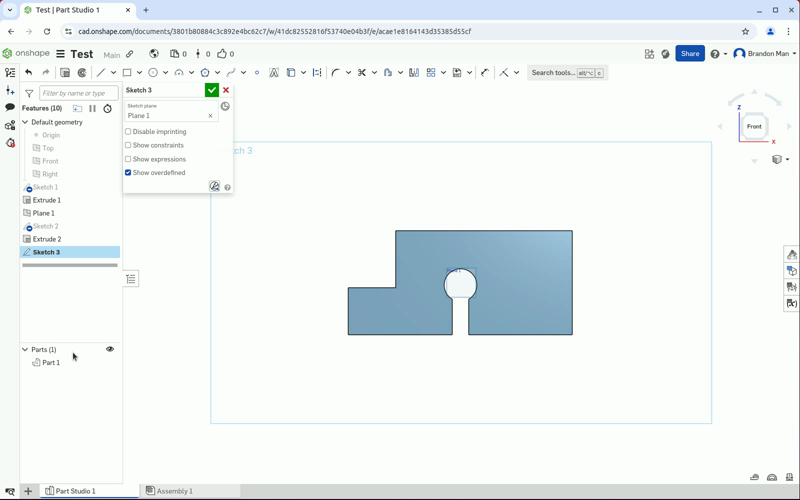
key(y)
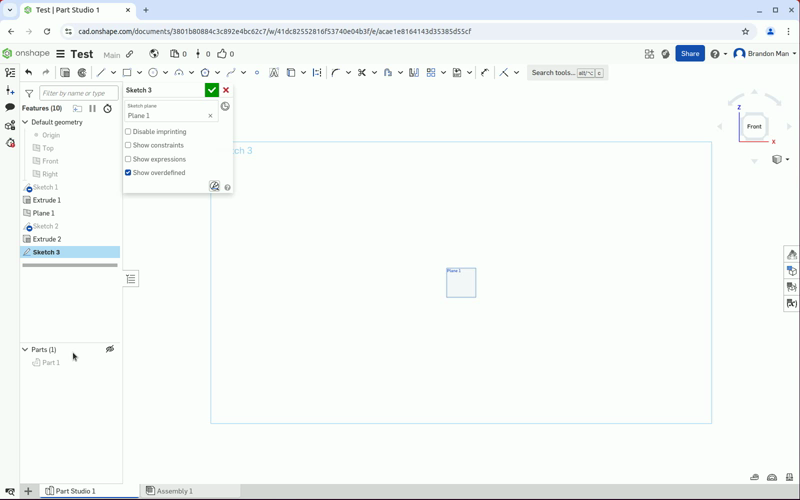
key(l)
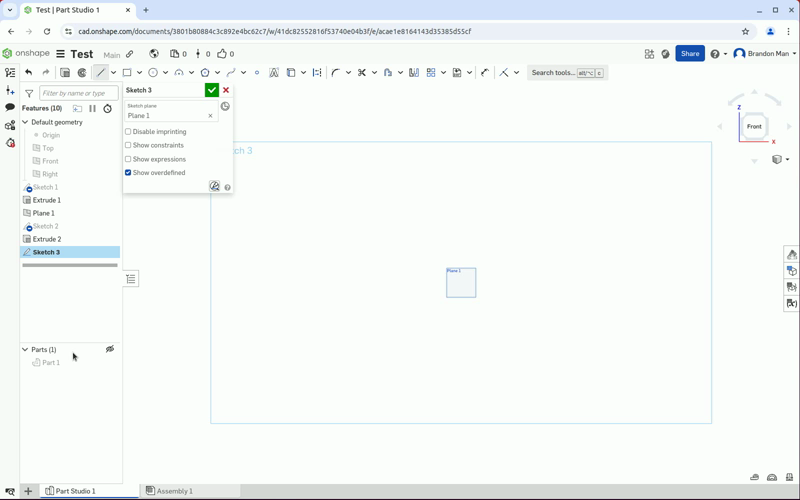
key_down(shift)
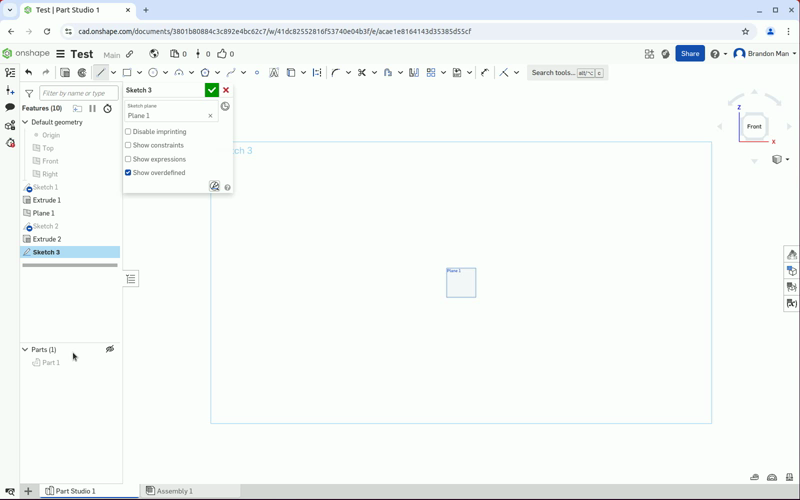
mouse_move(526, 287)
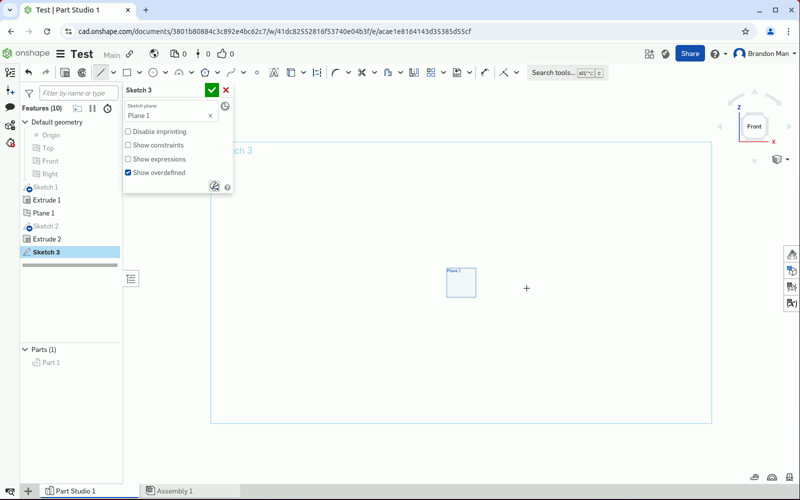
click(526, 287)
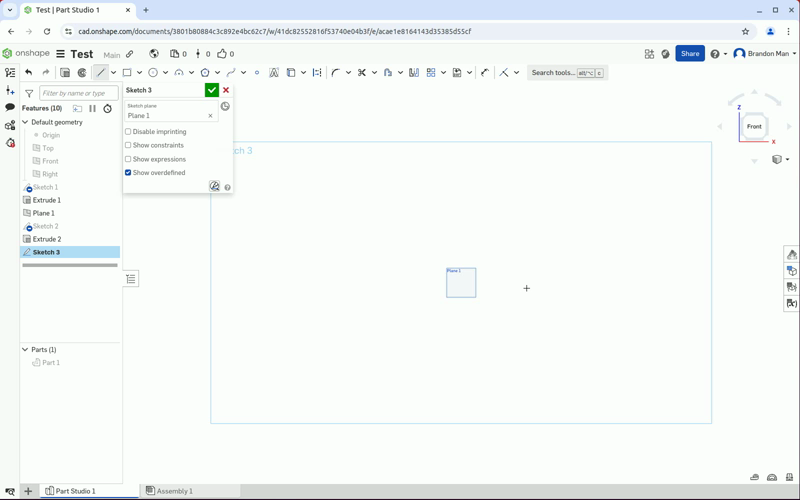
key_up(shift)
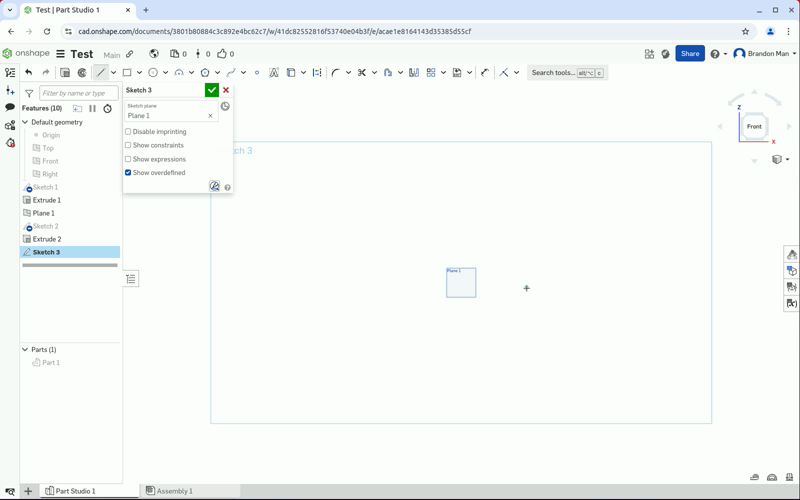
key_down(shift)
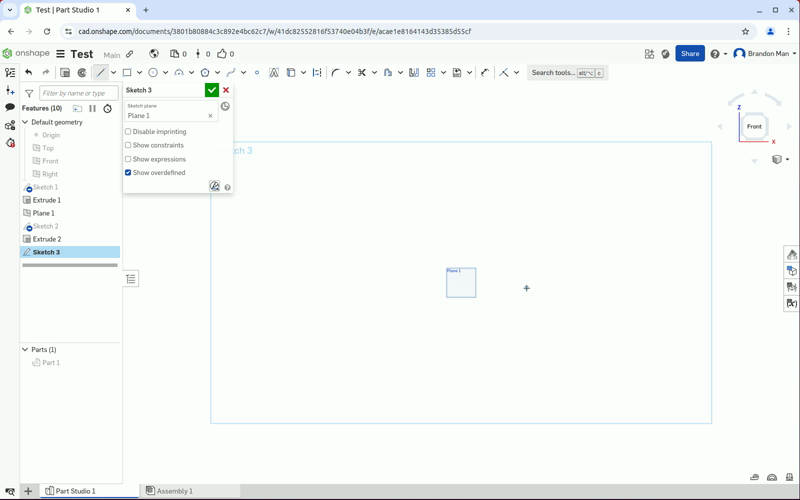
mouse_move(556, 287)
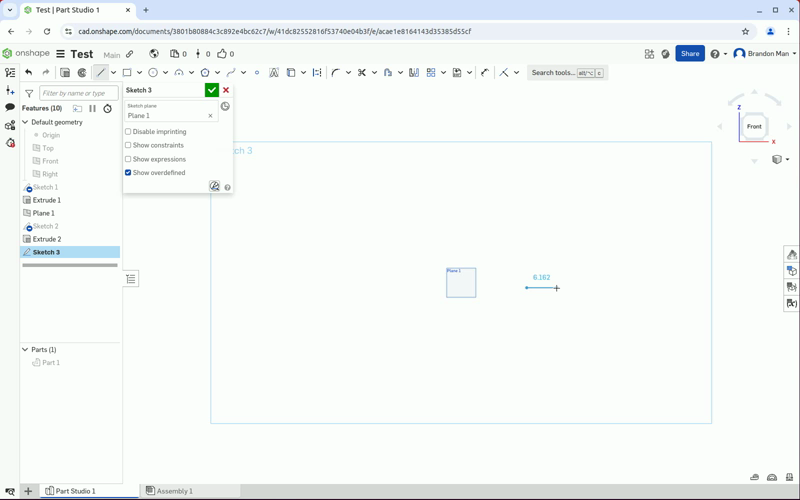
mouse_move(573, 287)
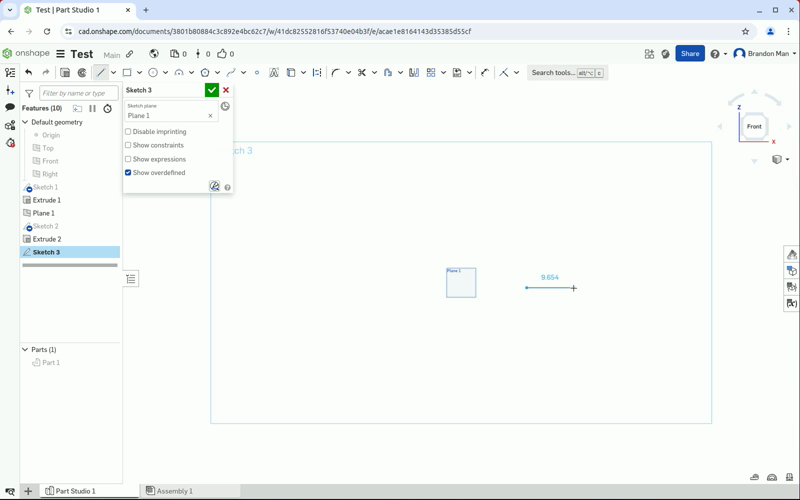
click(573, 287)
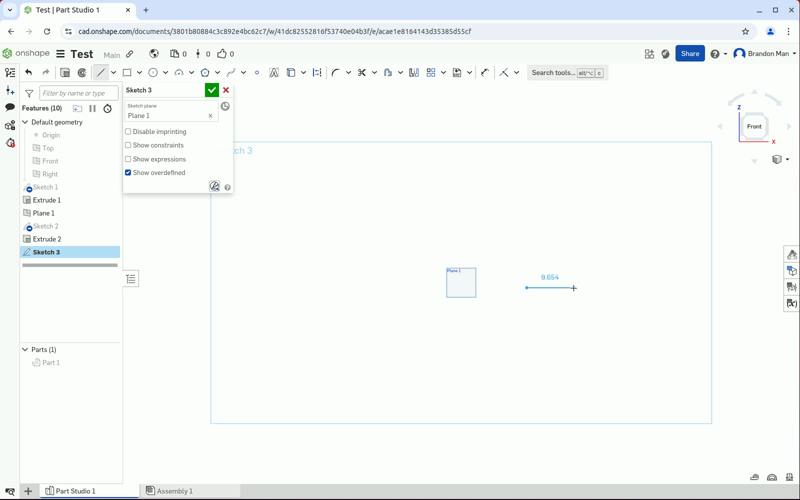
key_up(shift)
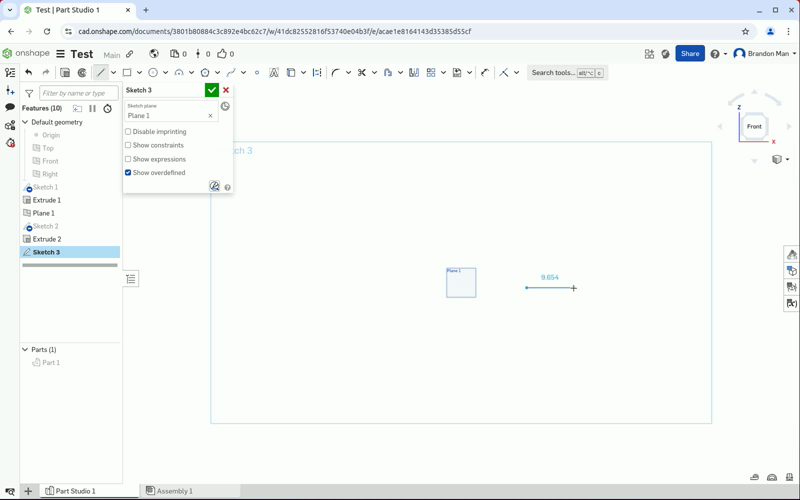
key_down(shift)
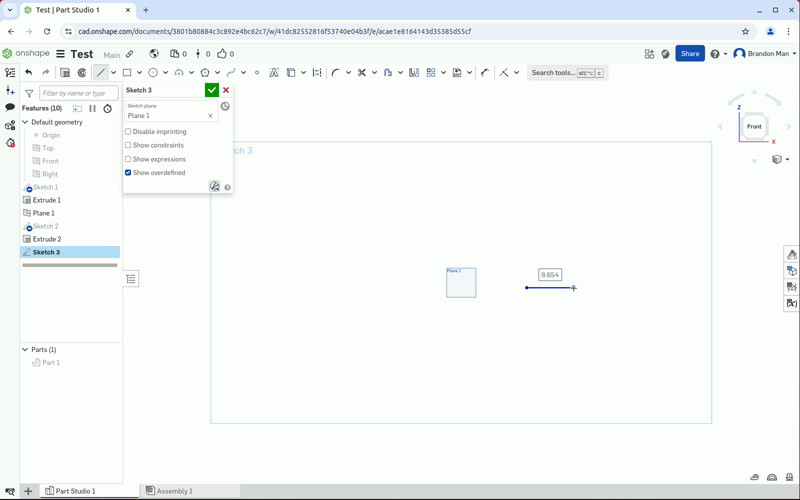
mouse_move(589, 287)
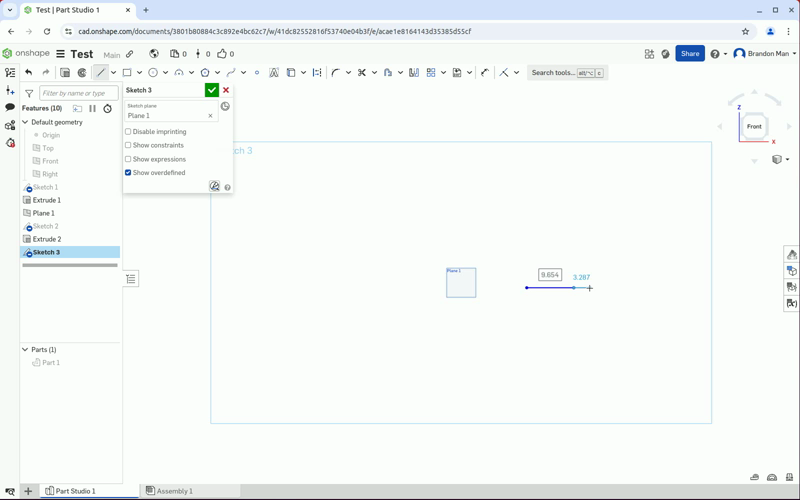
mouse_move(573, 230)
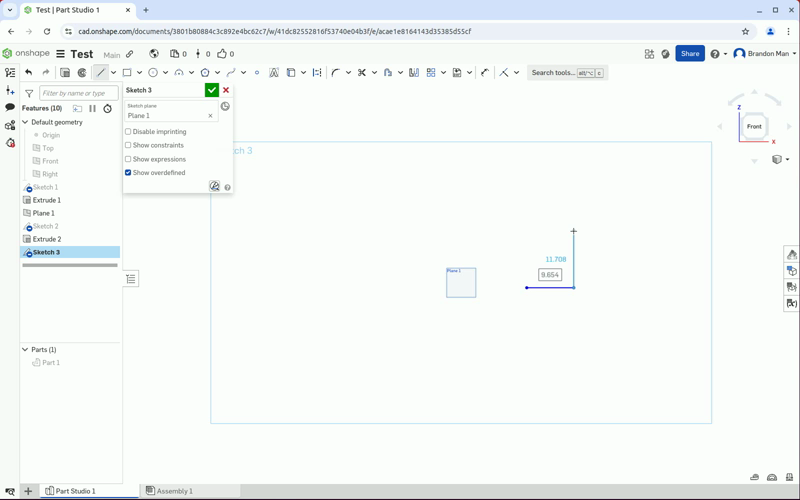
click(573, 230)
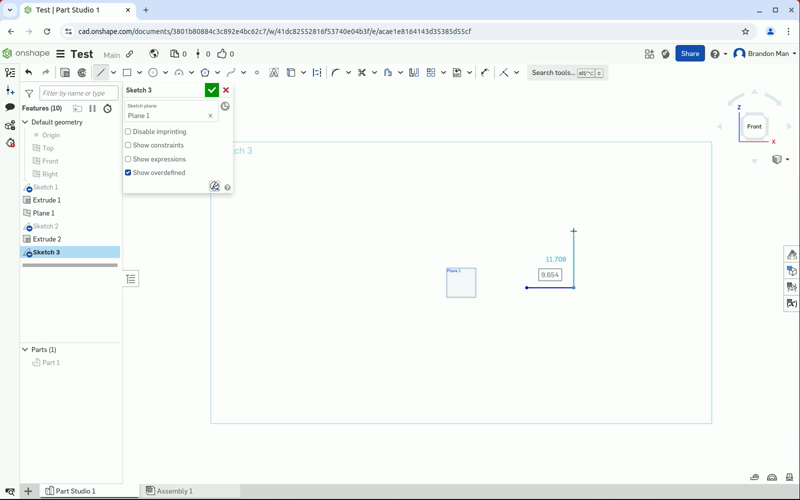
key_up(shift)
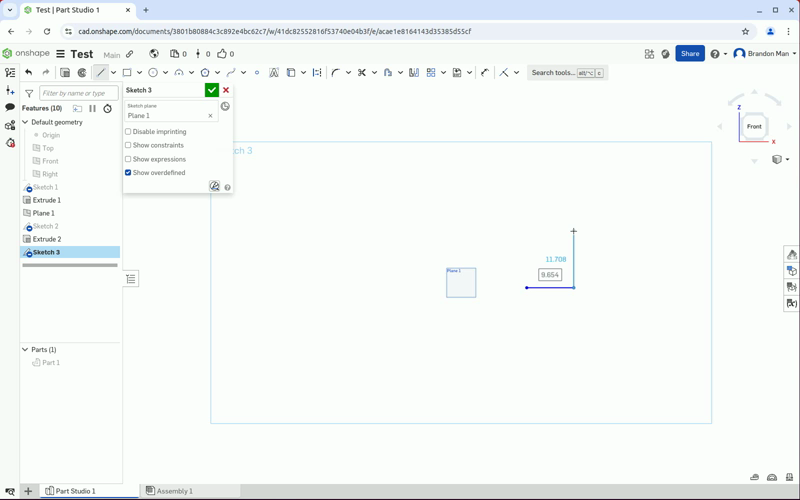
key_down(shift)
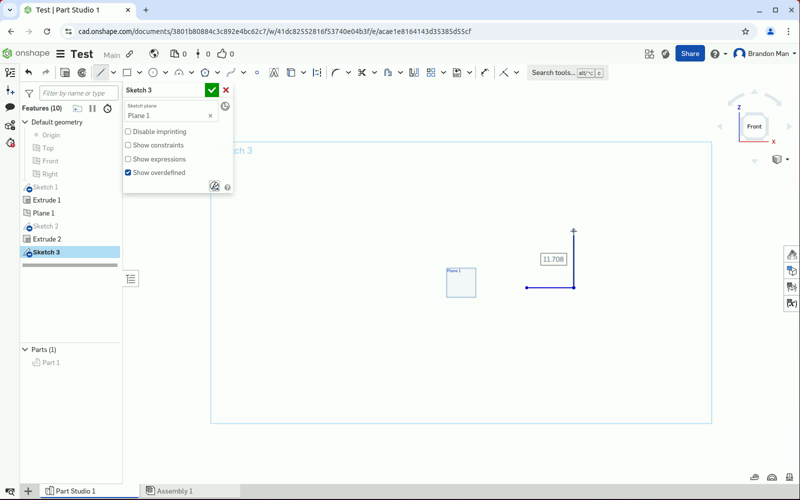
mouse_move(589, 230)
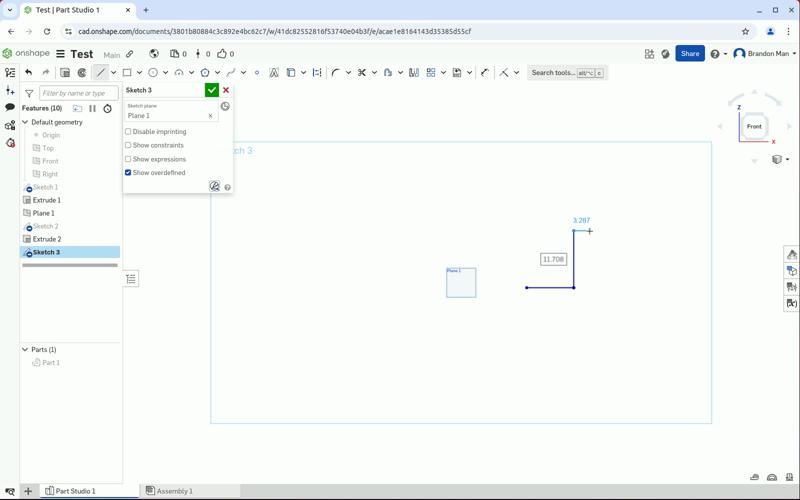
mouse_move(526, 230)
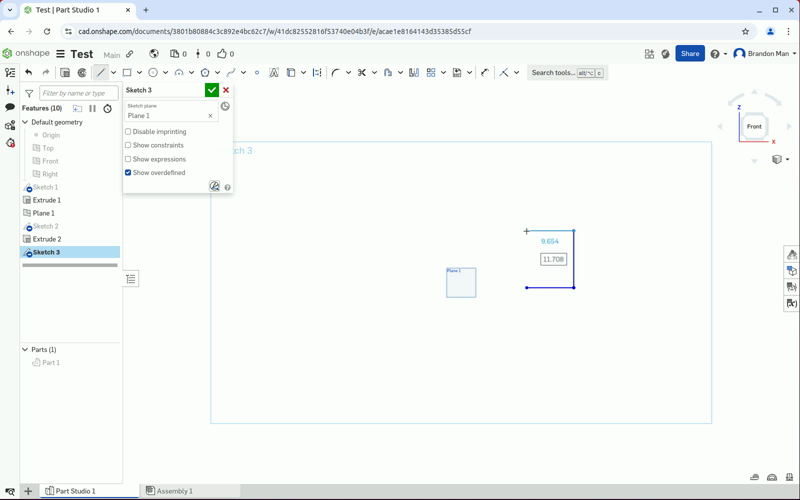
click(526, 230)
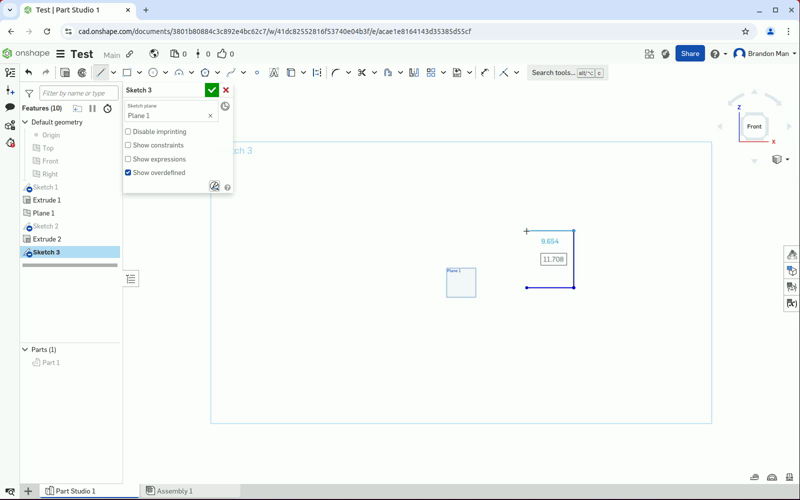
key_up(shift)
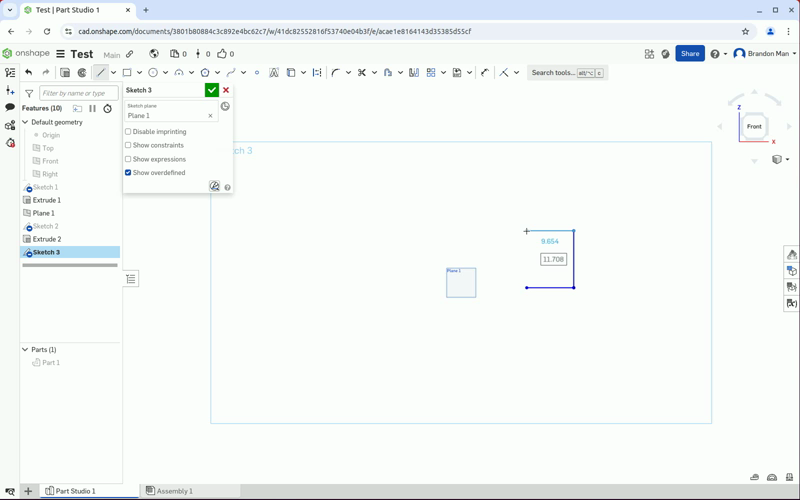
mouse_move(556, 230)
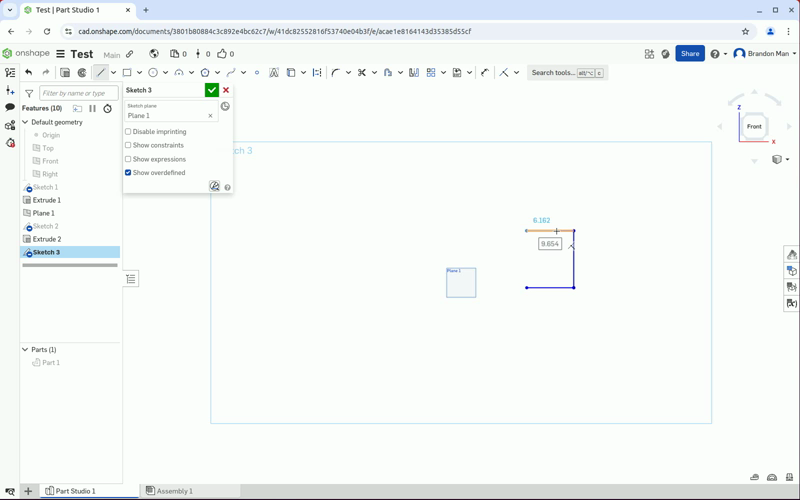
key_down(shift)
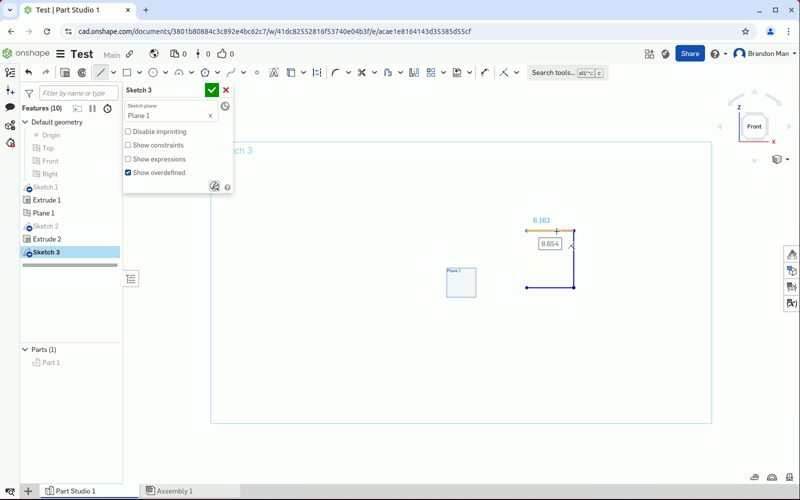
mouse_move(526, 287)
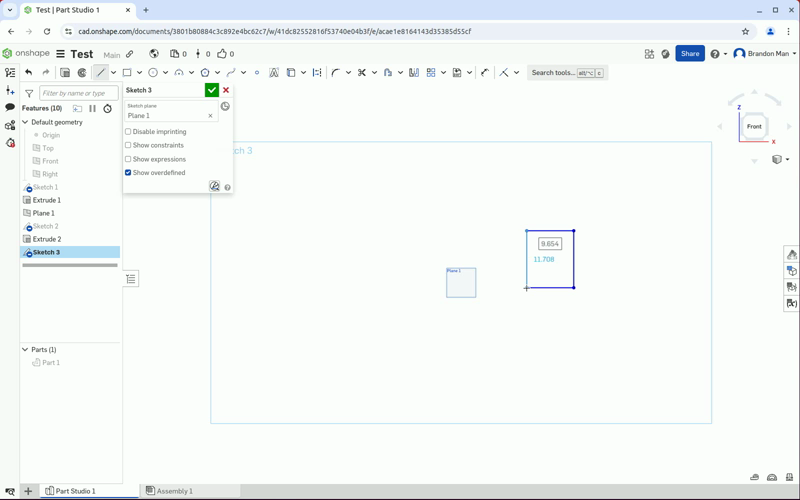
key_up(shift)
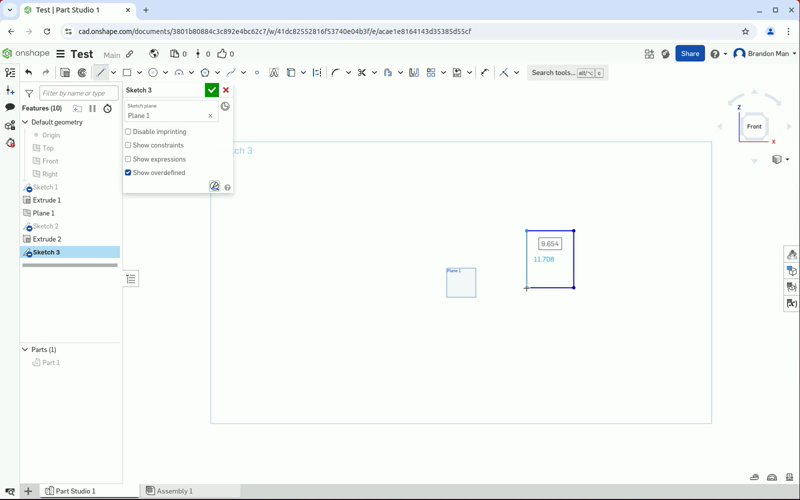
click(526, 287)
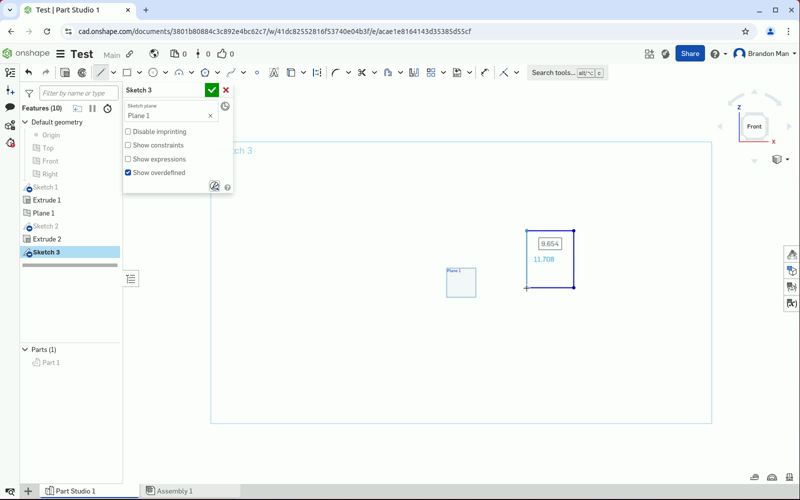
key(esc)
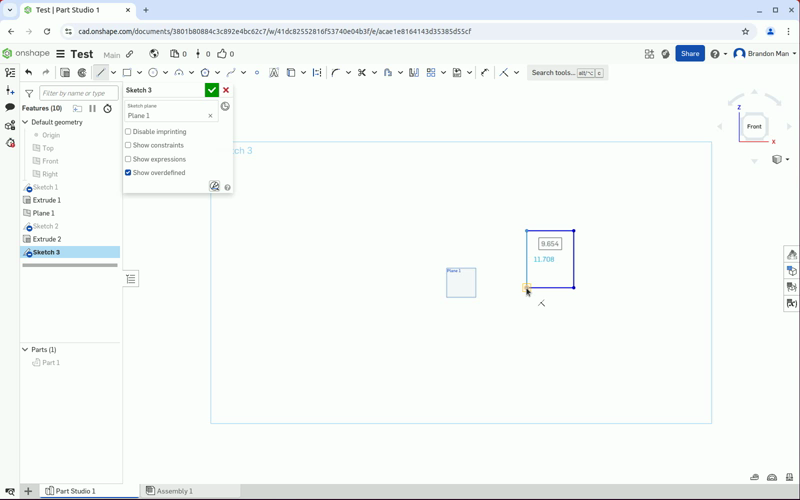
mouse_move(543, 245)
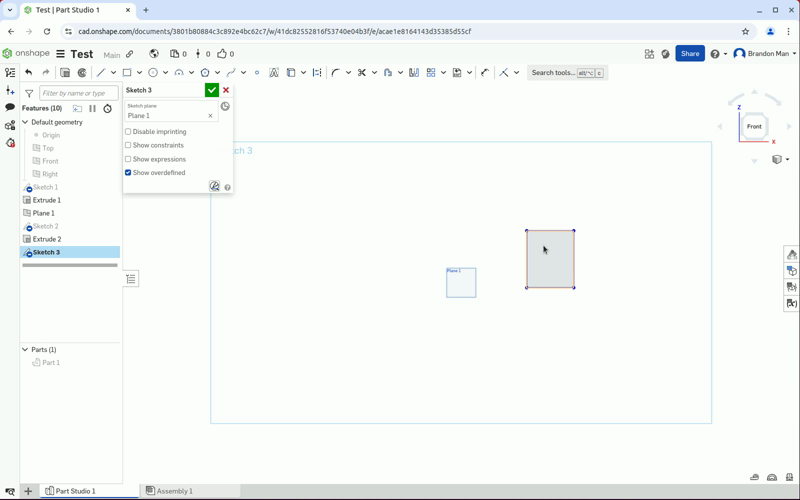
click(543, 245)
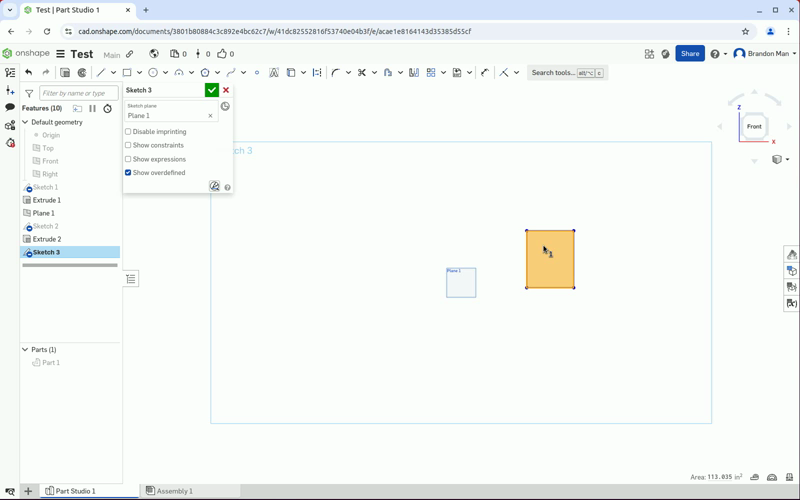
mouse_move(73, 352)
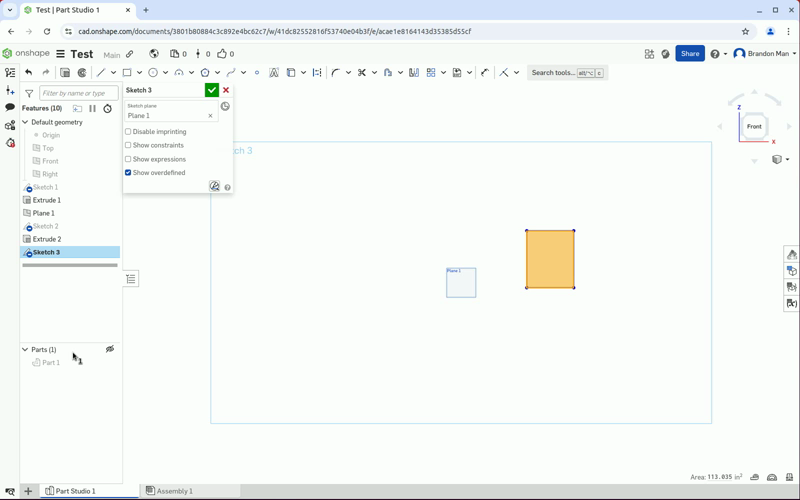
key(shift+y)
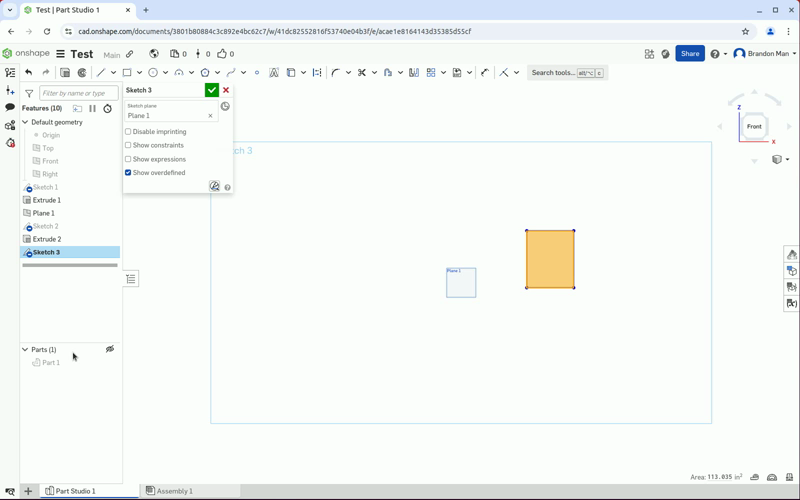
key(shift+e)
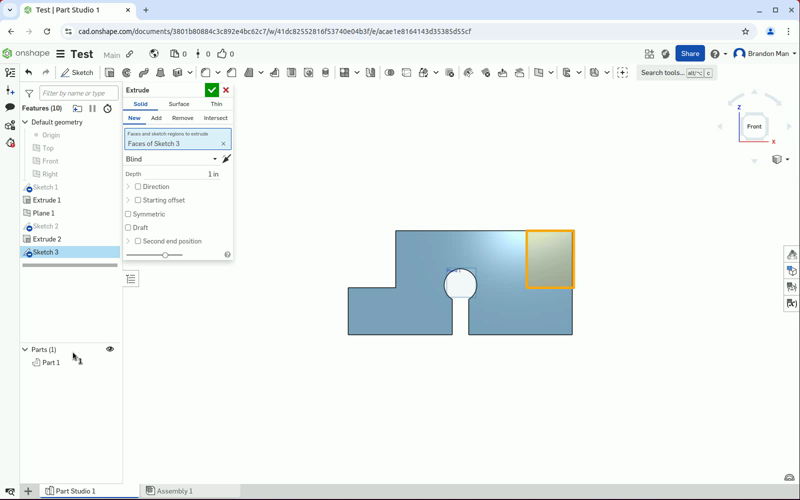
mouse_move(143, 106)
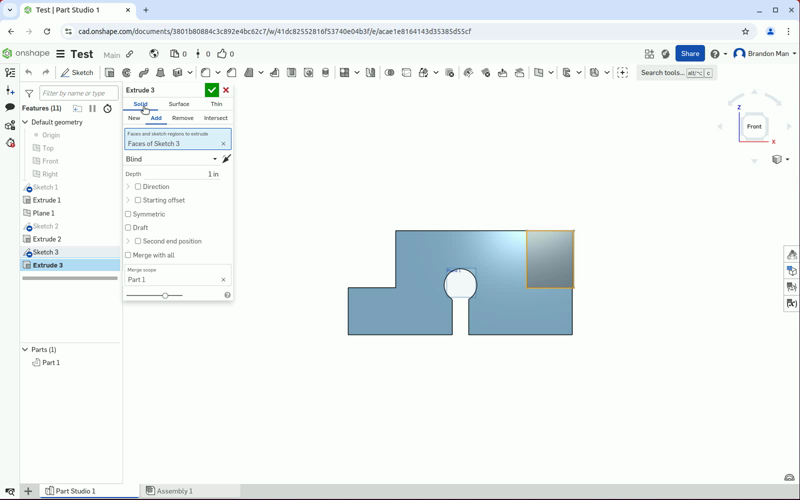
click(143, 106)
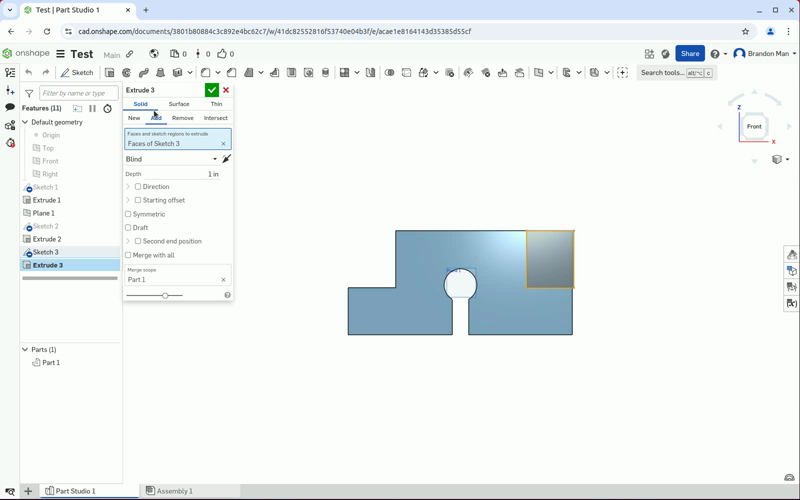
mouse_move(186, 120)
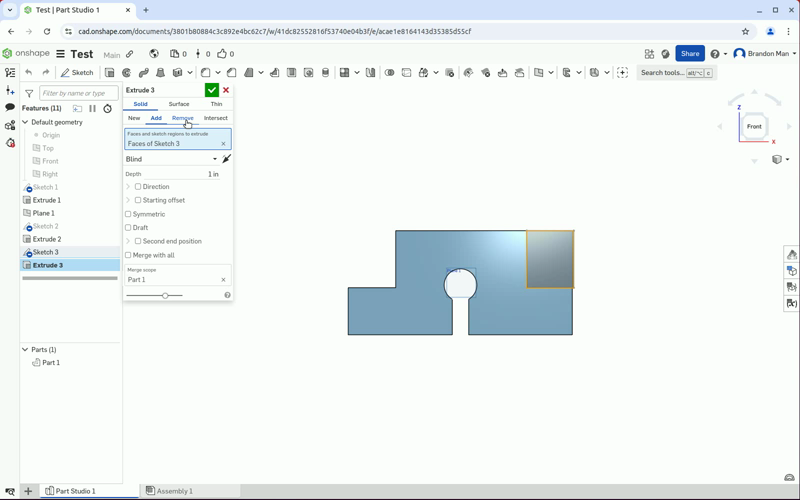
click(186, 120)
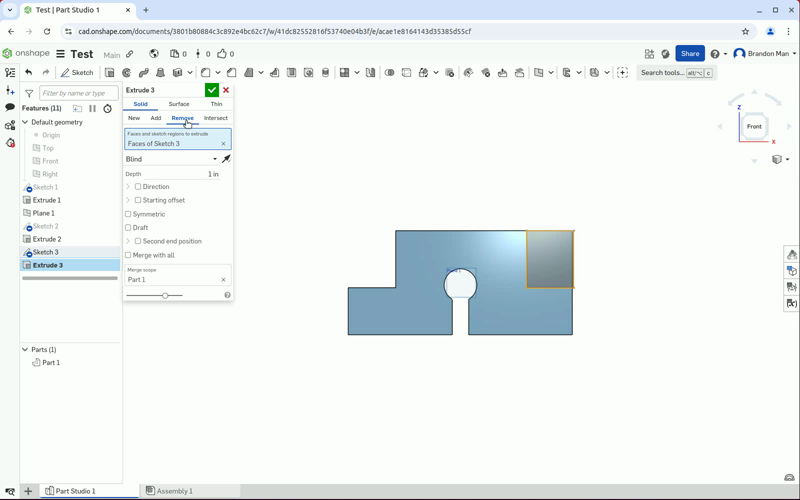
key(tab, 4)
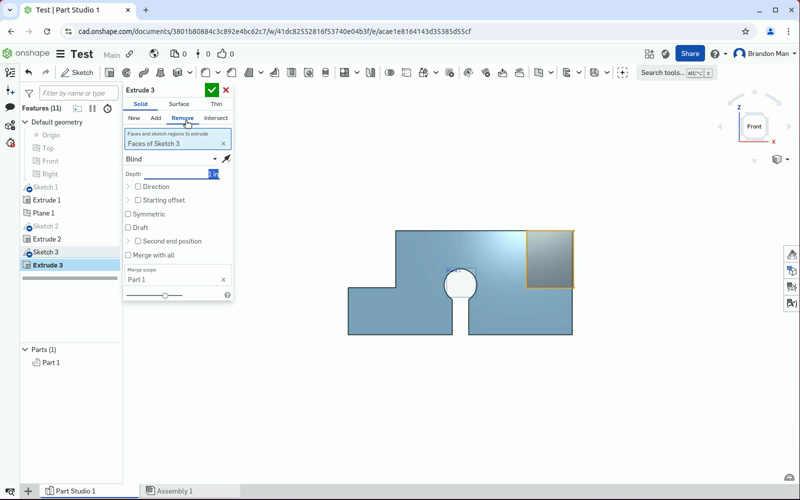
text(23.108)
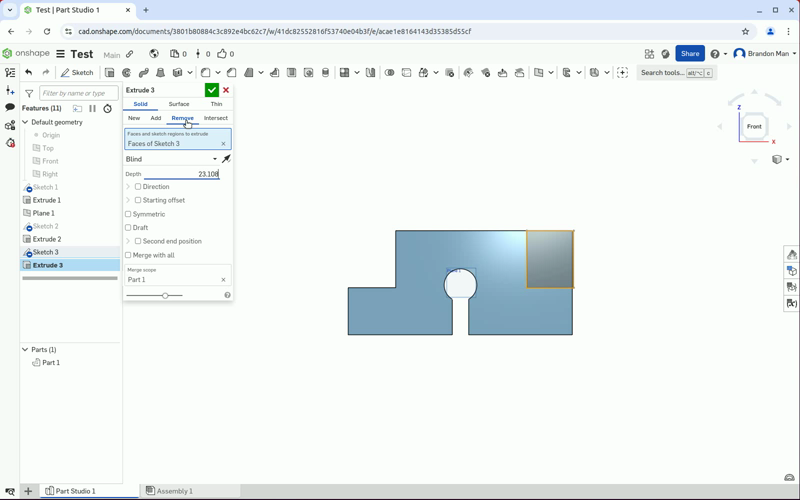
key(tab, 6)
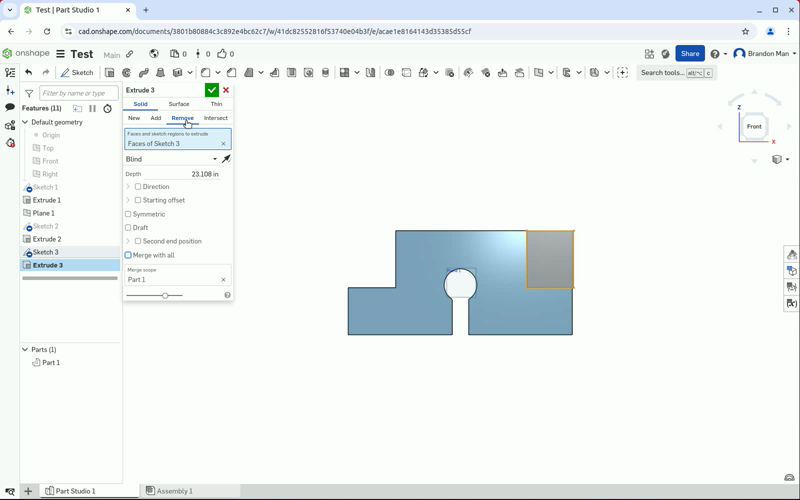
key(space)
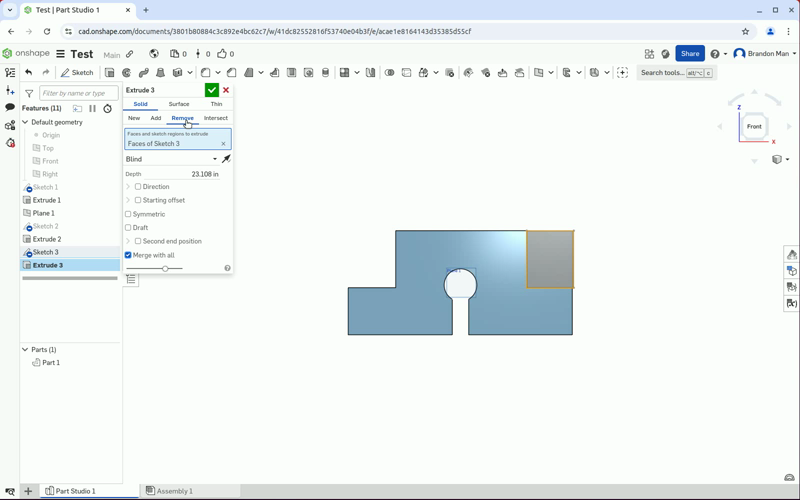
key(enter)
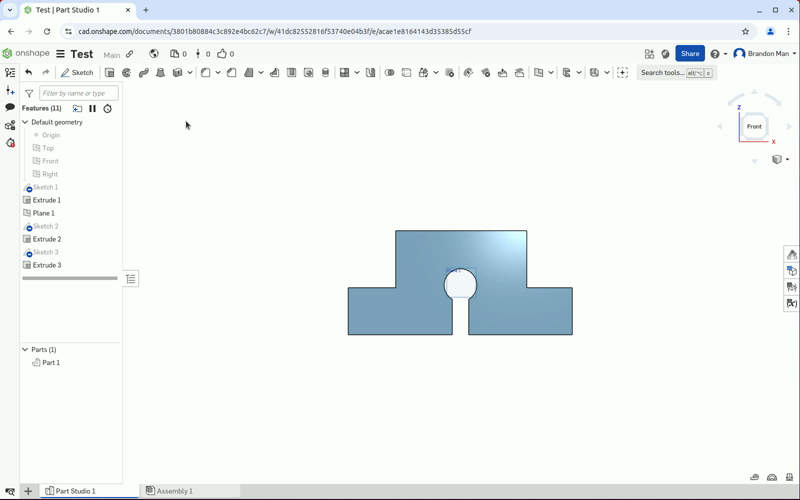
key(shift+h)
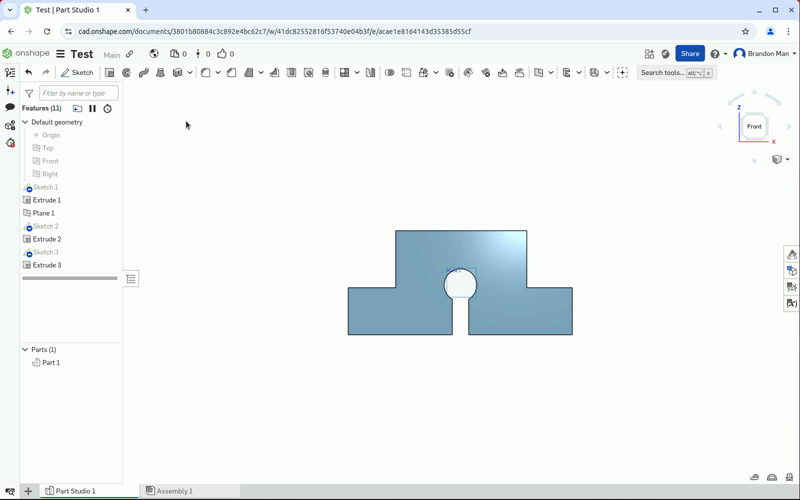
key(shift+h)
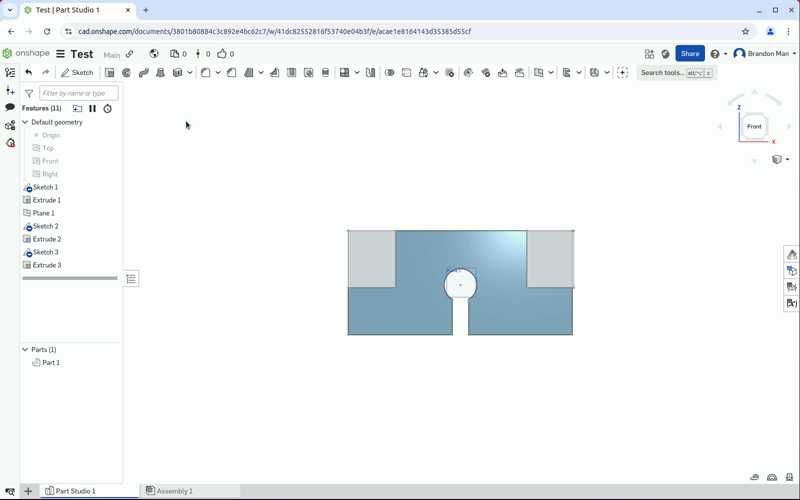
key(shift+7)
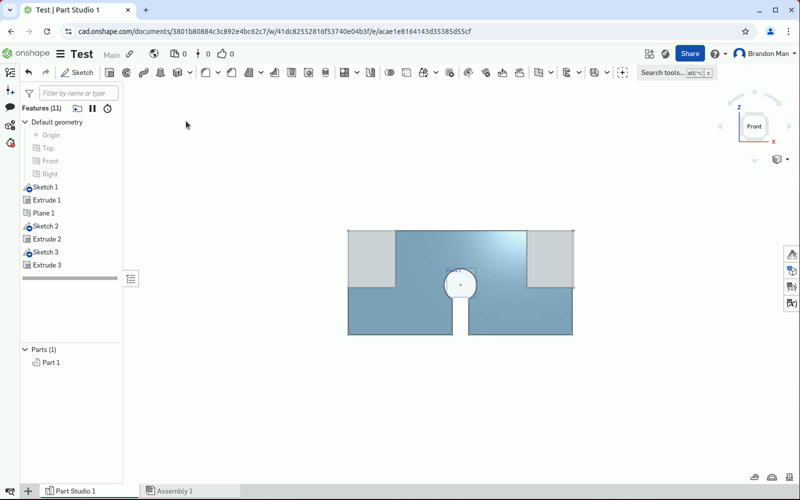
key(left, 2)
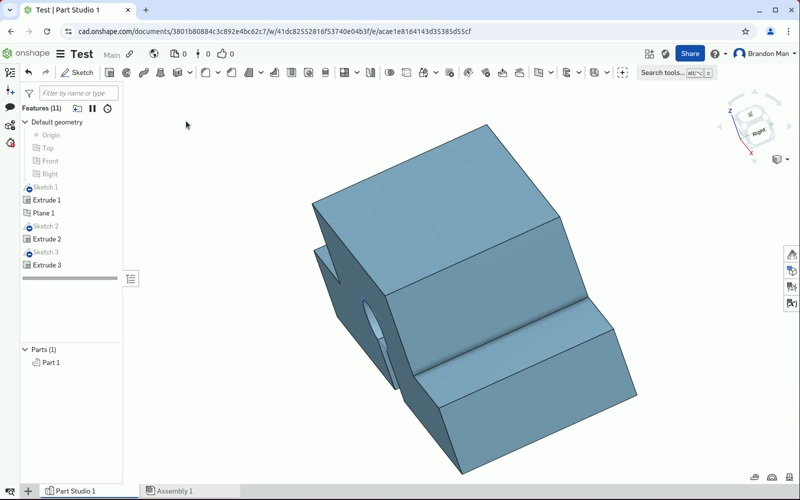
key(down, 2)
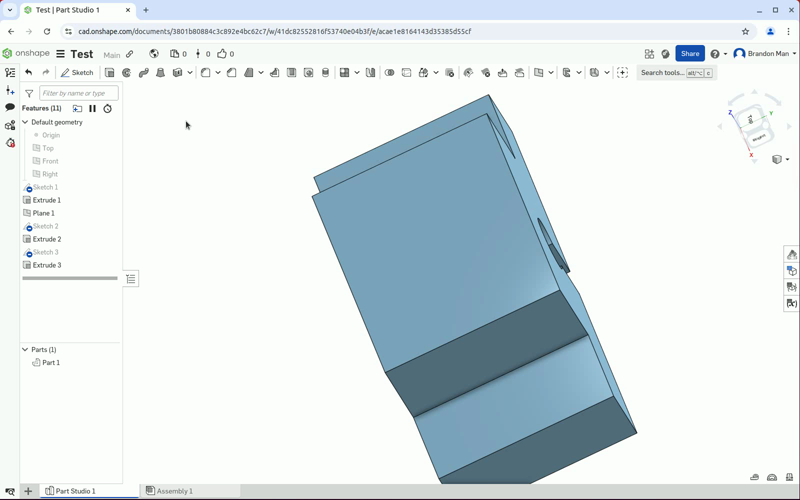
key(up, 2)
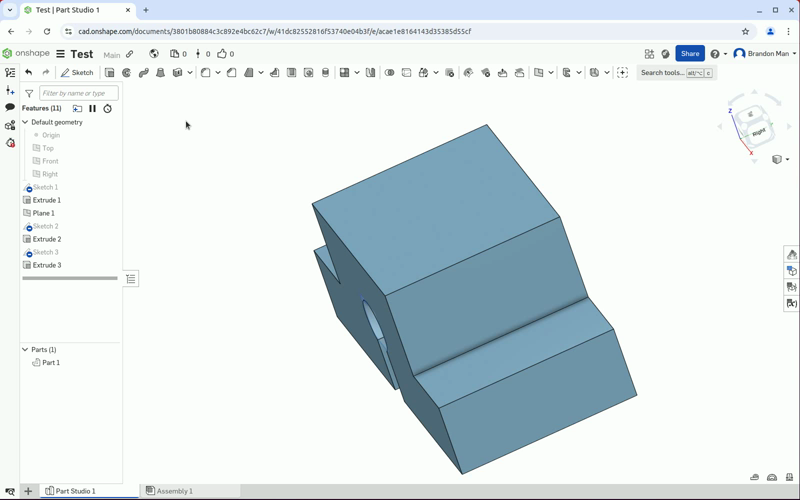
key(right, 2)
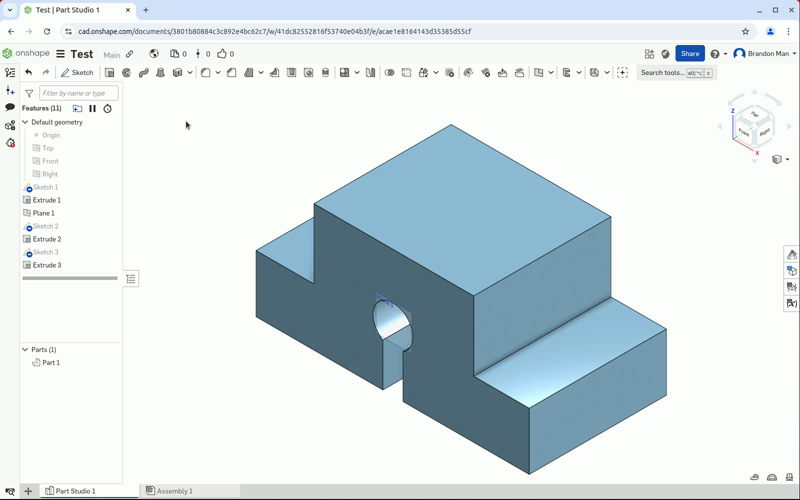
mouse_move(73, 189)
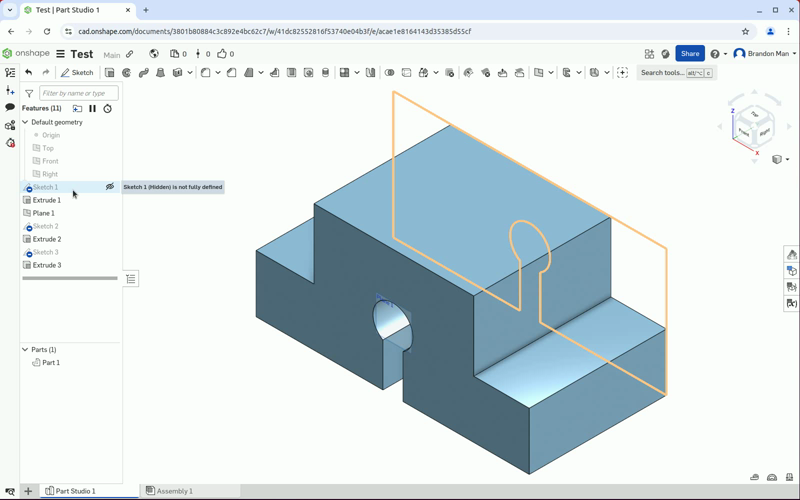
click(73, 189)